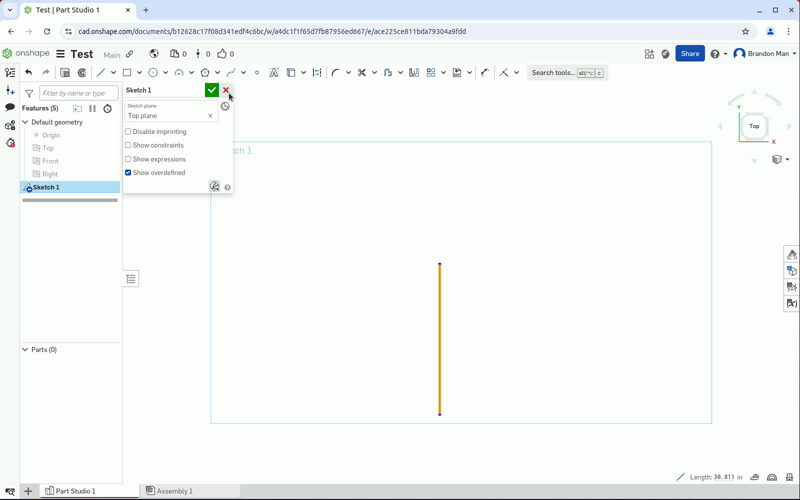
key(shift+h)
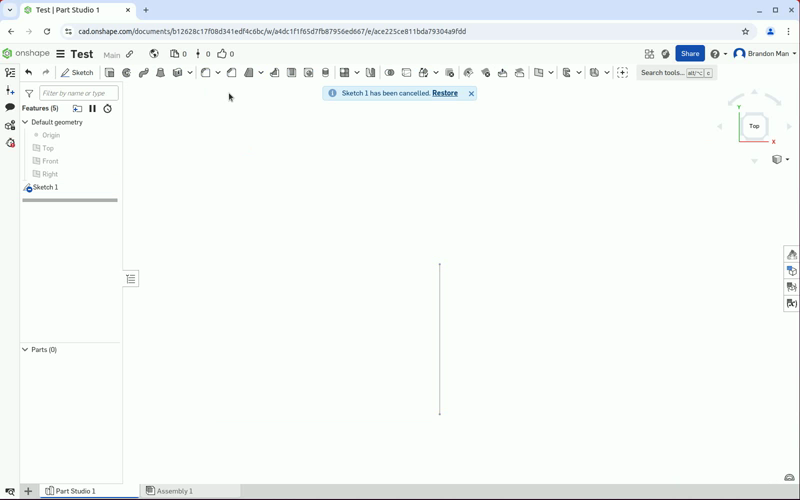
key(shift+s)
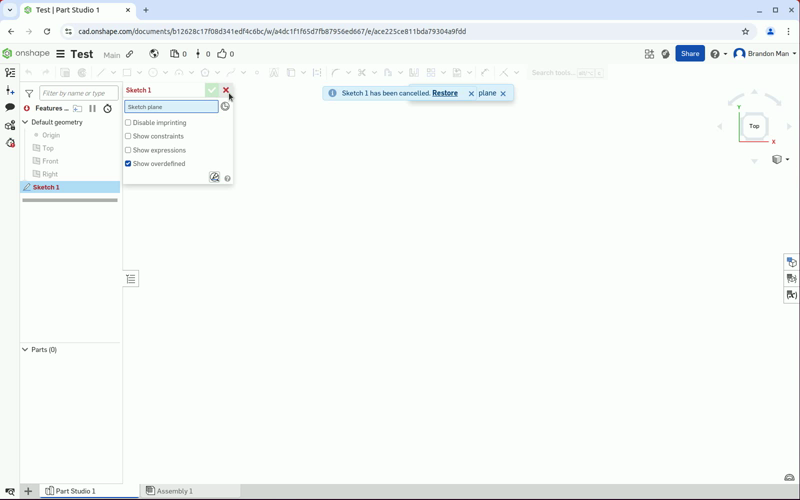
mouse_move(73, 150)
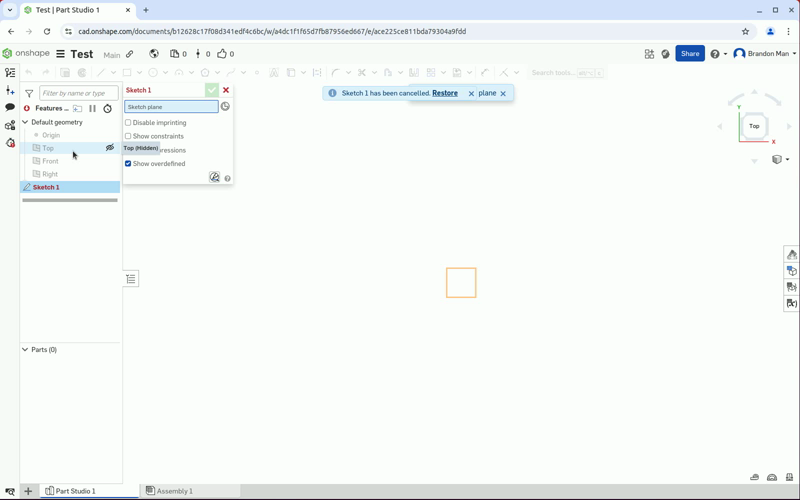
click(73, 150)
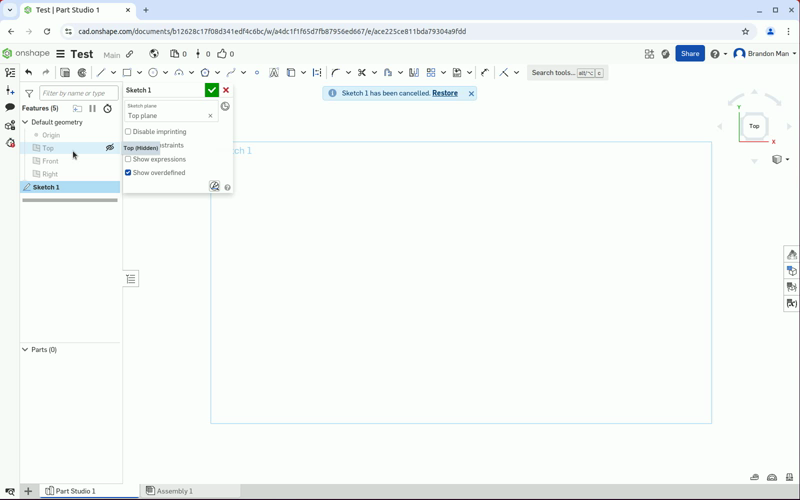
mouse_move(73, 352)
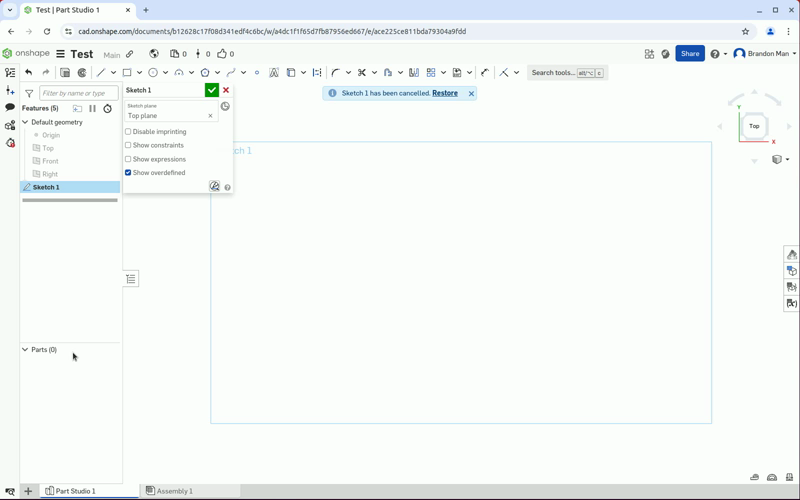
key(y)
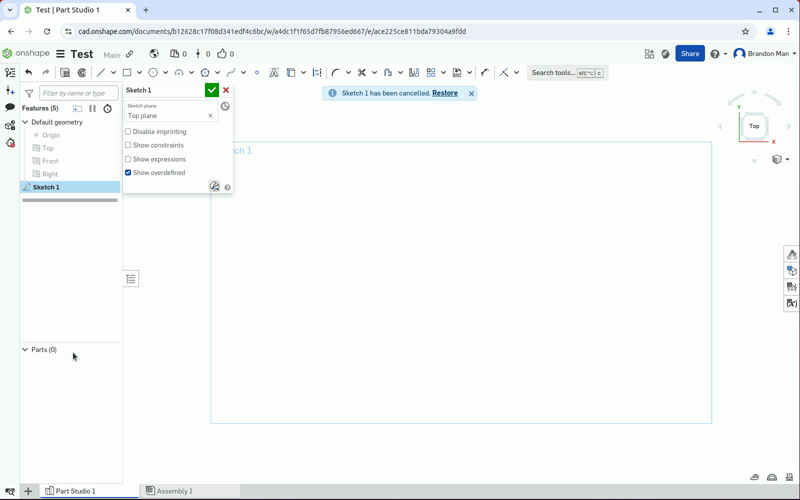
key(l)
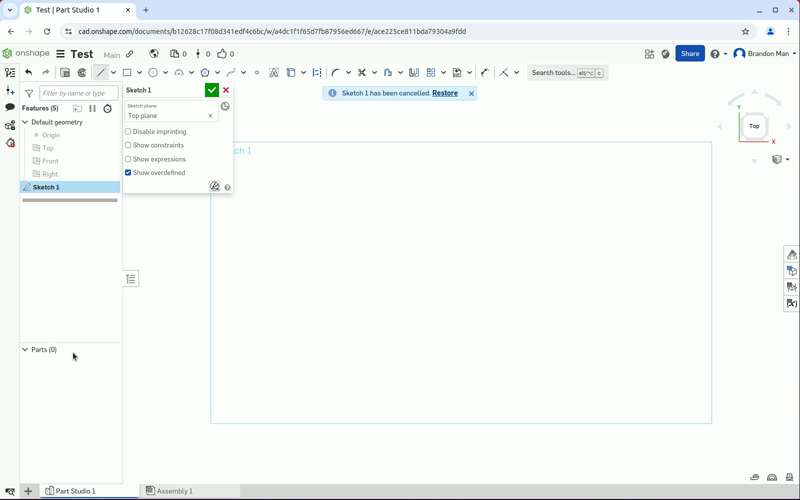
key_down(shift)
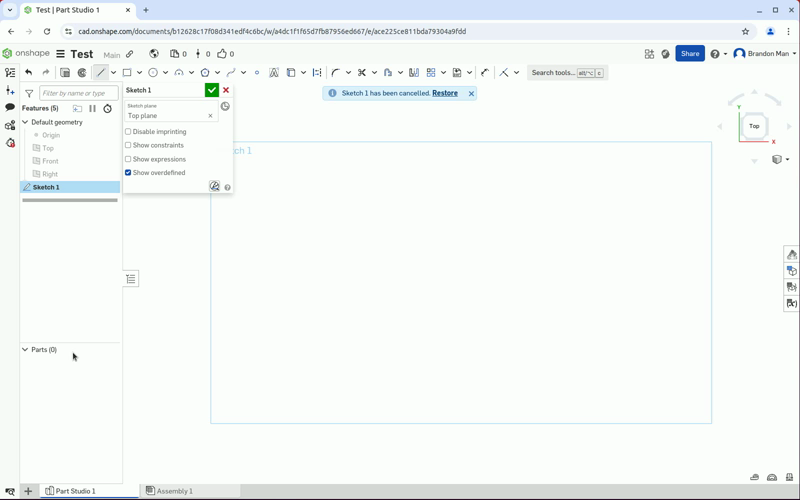
mouse_move(391, 334)
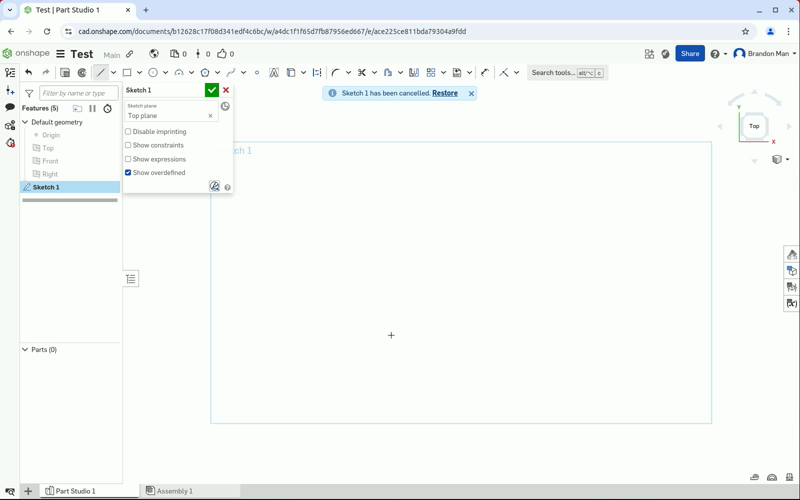
click(391, 334)
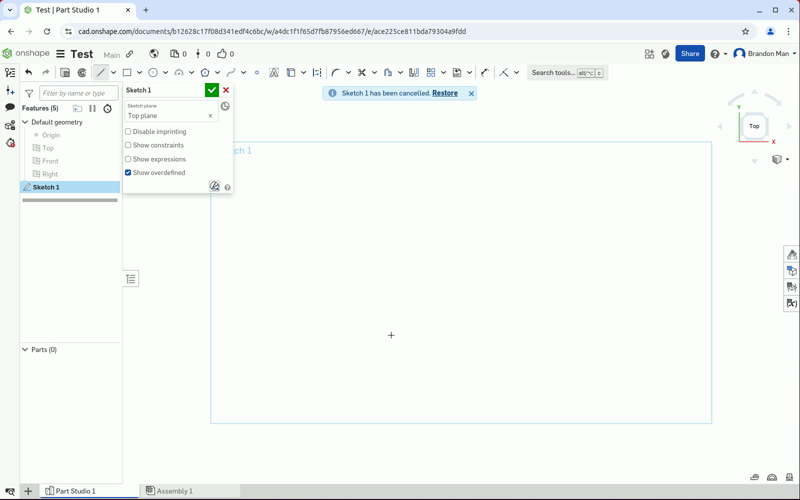
key_up(shift)
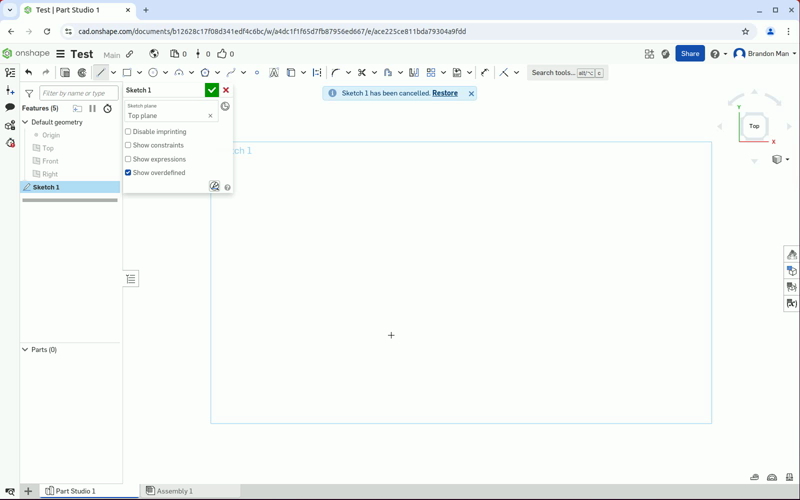
key_down(shift)
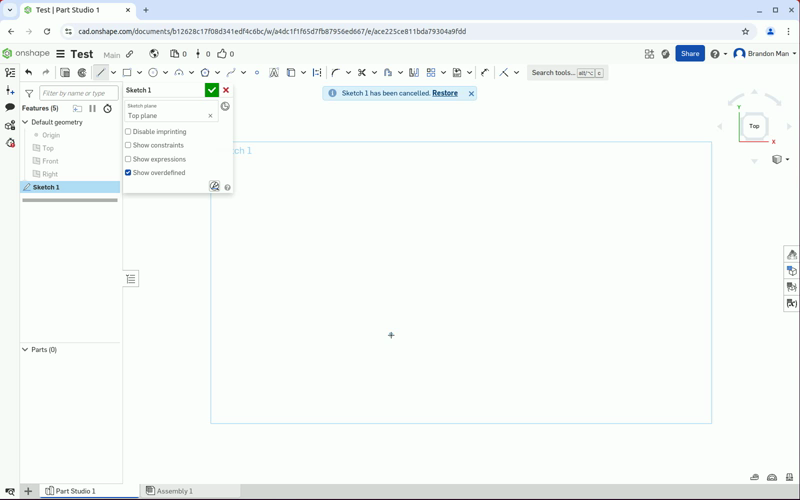
mouse_move(529, 334)
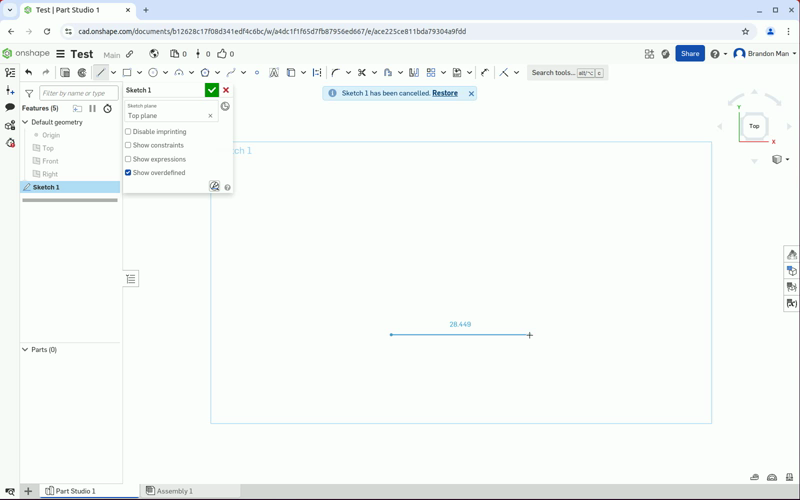
click(529, 334)
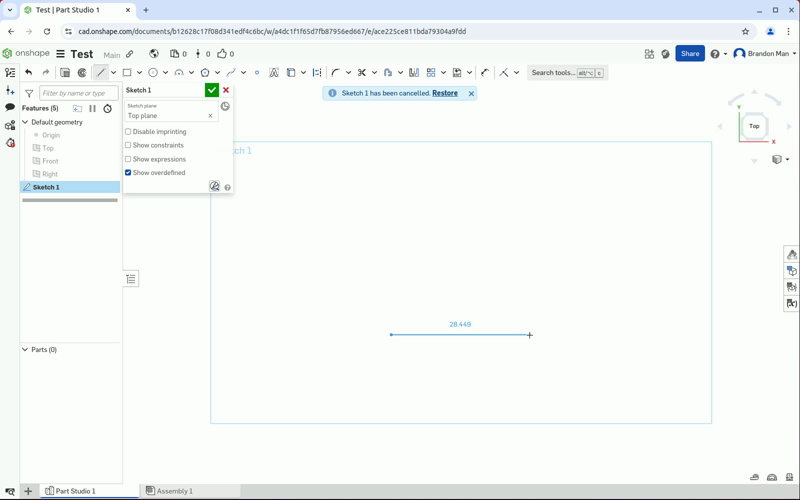
key_up(shift)
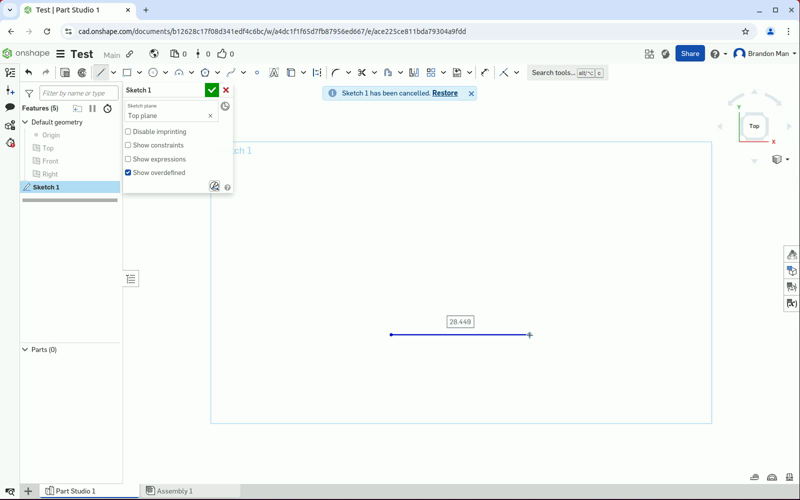
key_down(shift)
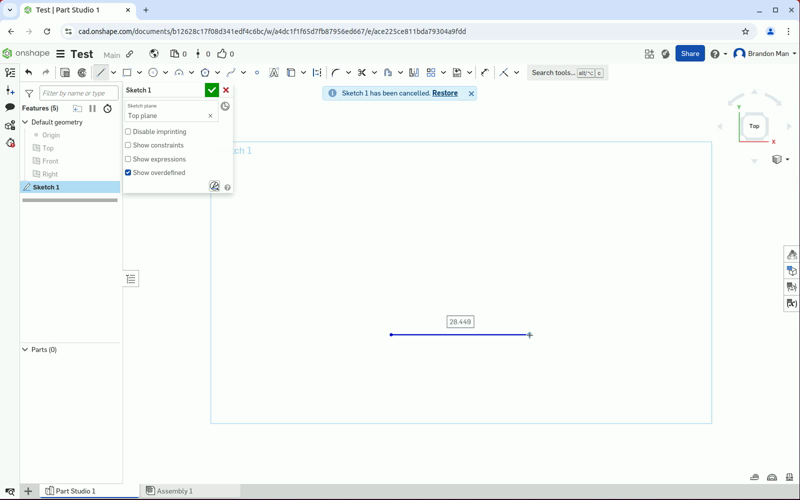
mouse_move(529, 231)
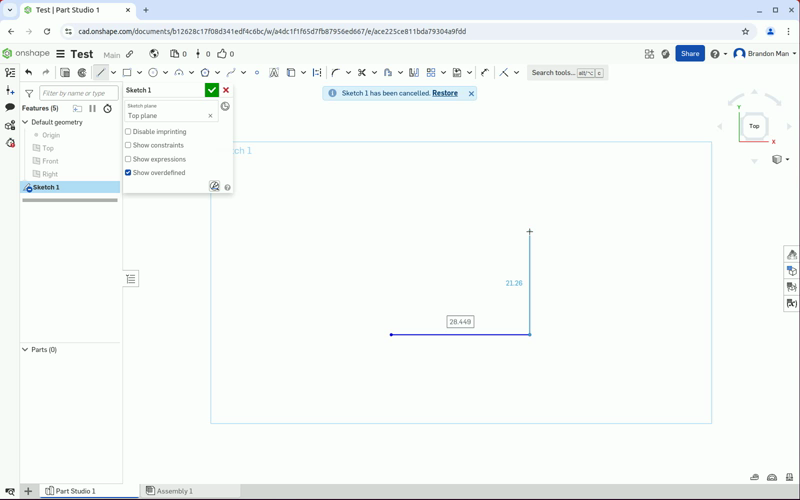
click(529, 231)
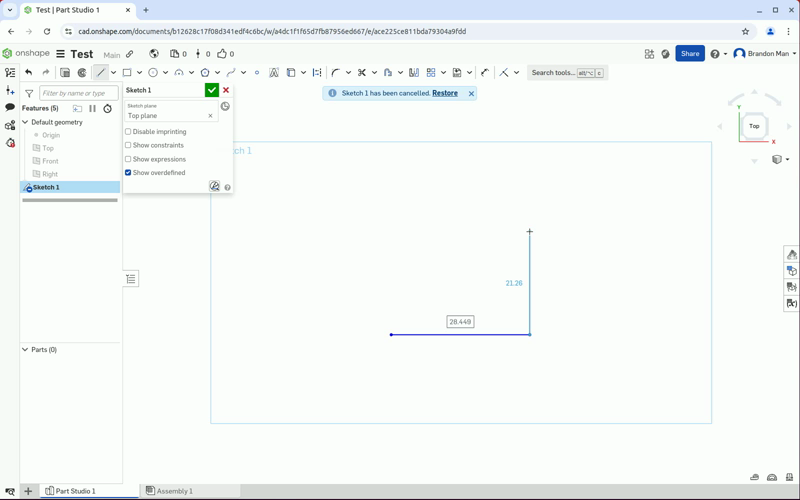
key_up(shift)
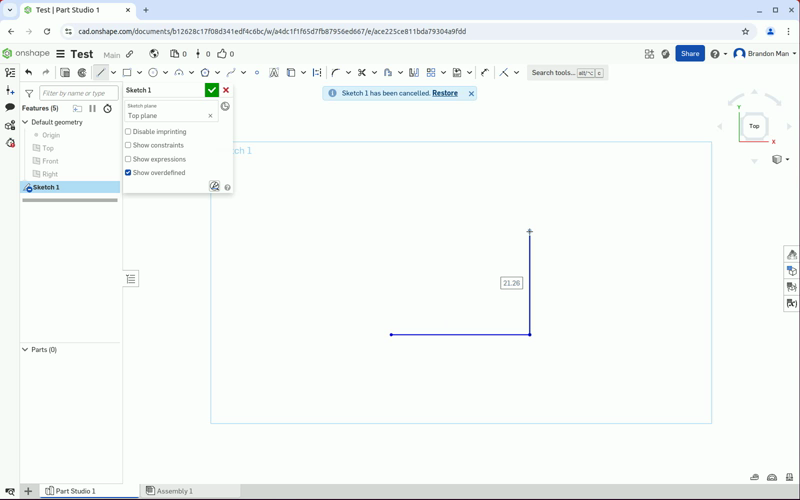
key_down(shift)
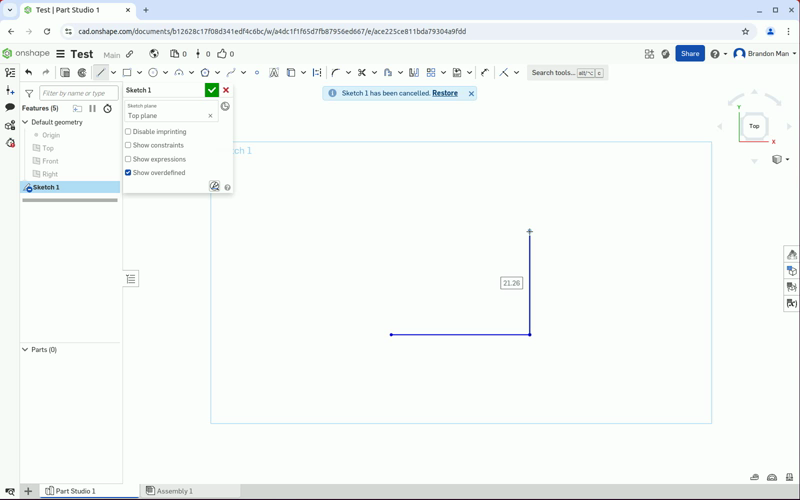
mouse_move(391, 231)
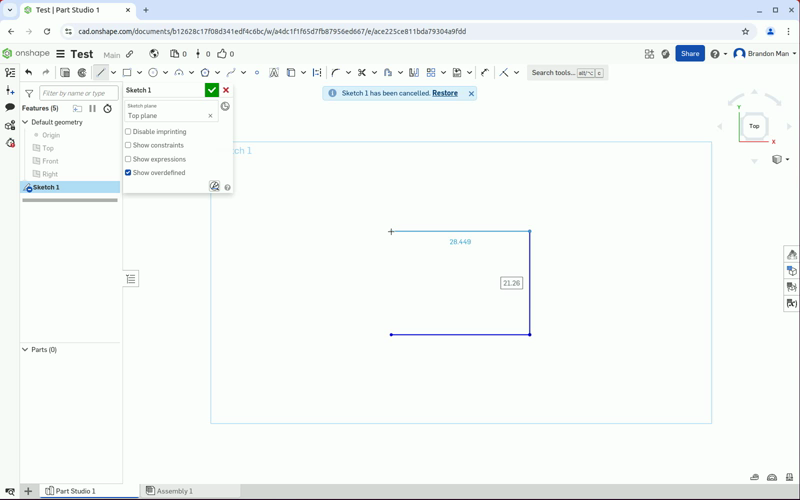
click(391, 231)
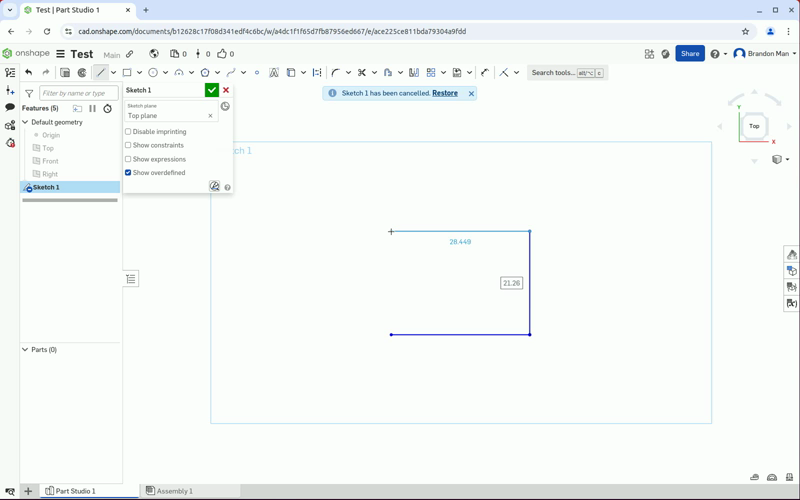
key_up(shift)
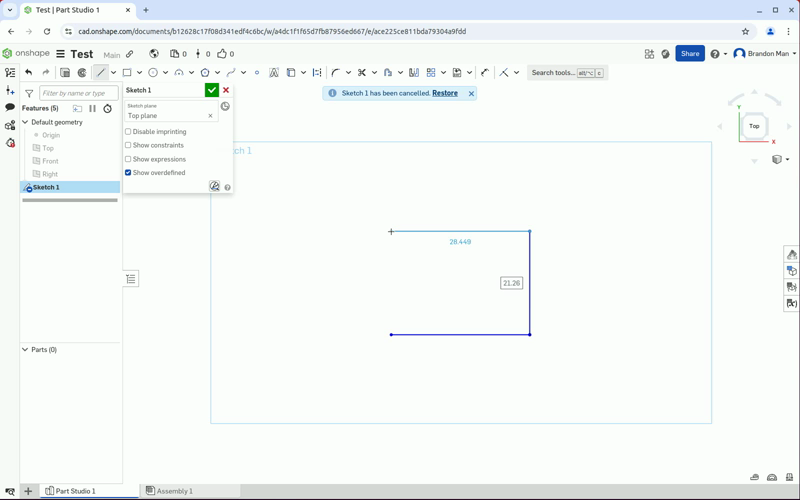
key_down(shift)
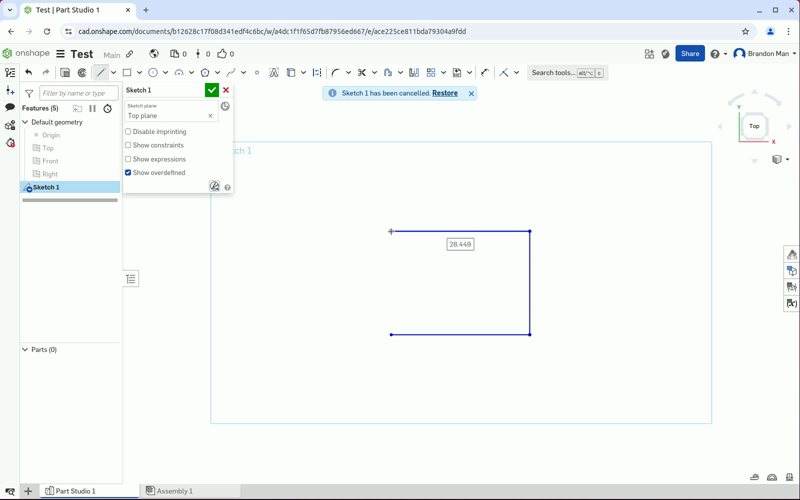
mouse_move(391, 334)
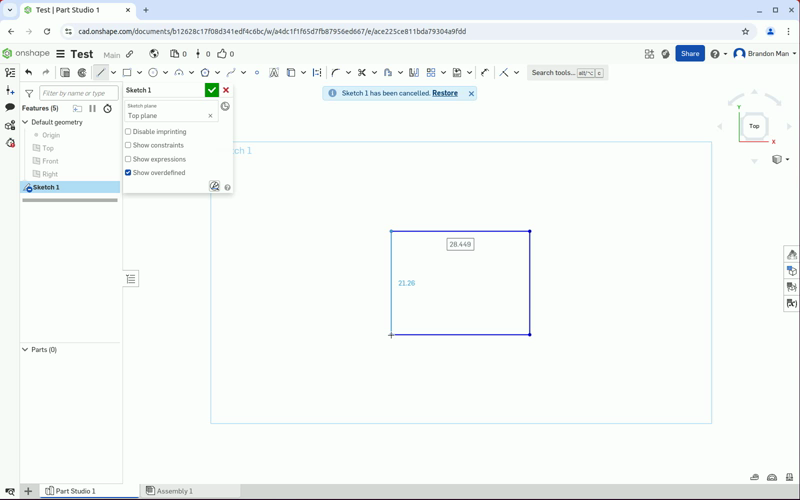
key_up(shift)
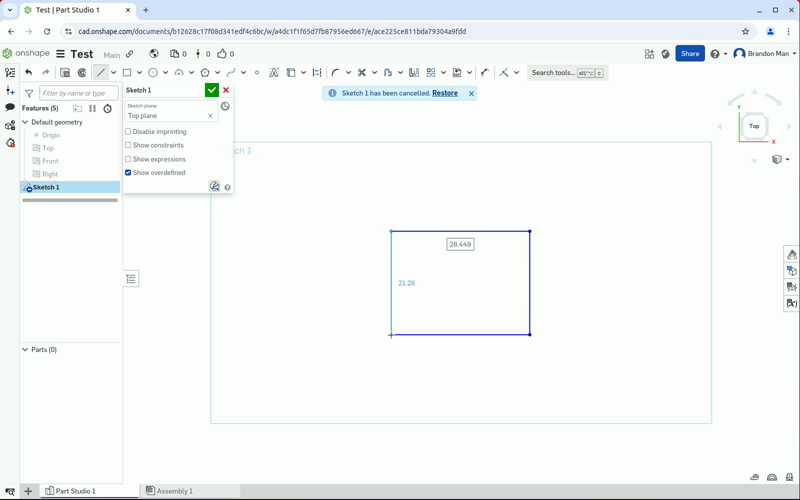
click(391, 334)
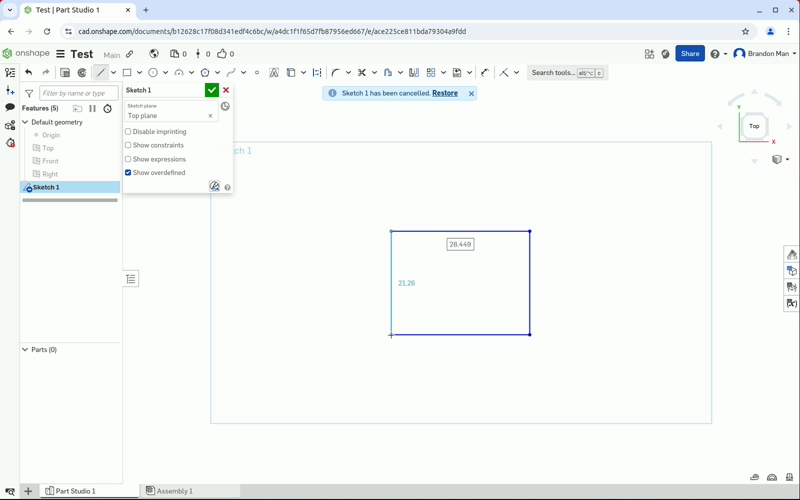
key(esc)
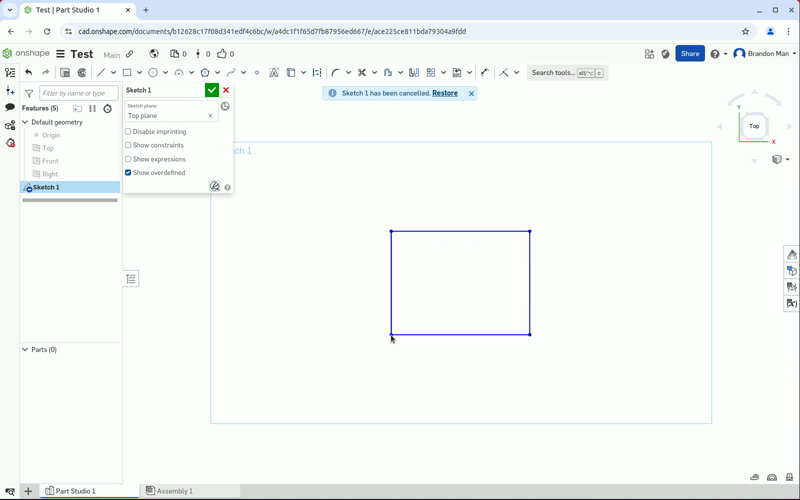
mouse_move(470, 276)
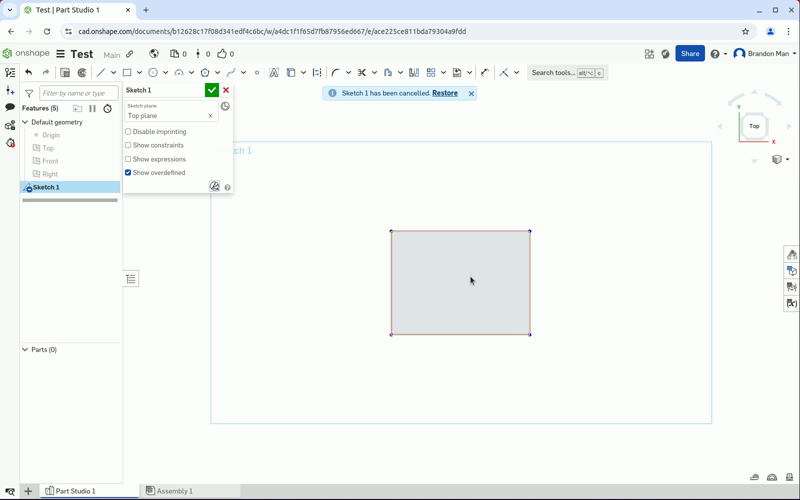
click(470, 276)
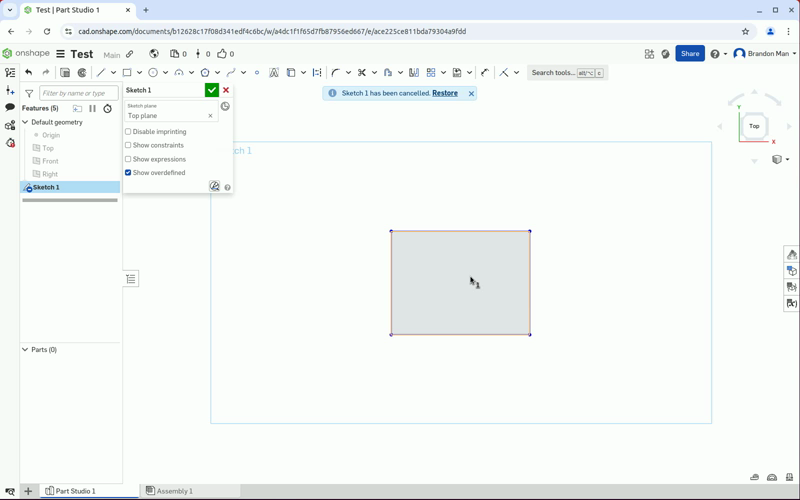
mouse_move(73, 352)
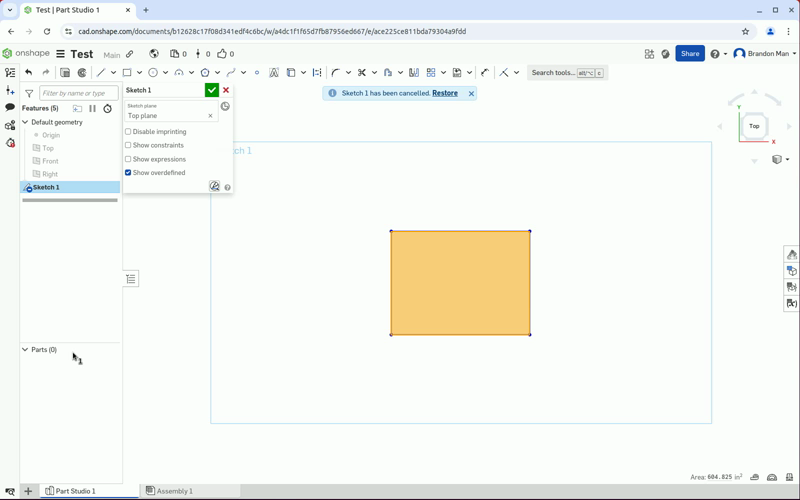
key(shift+y)
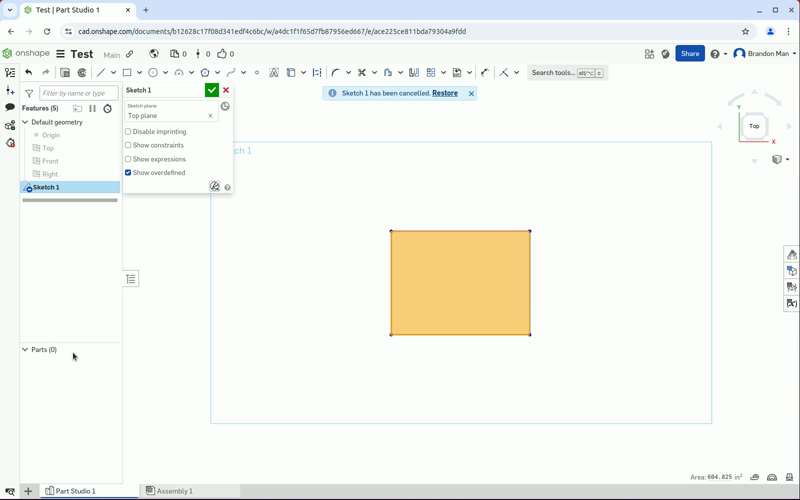
key(shift+e)
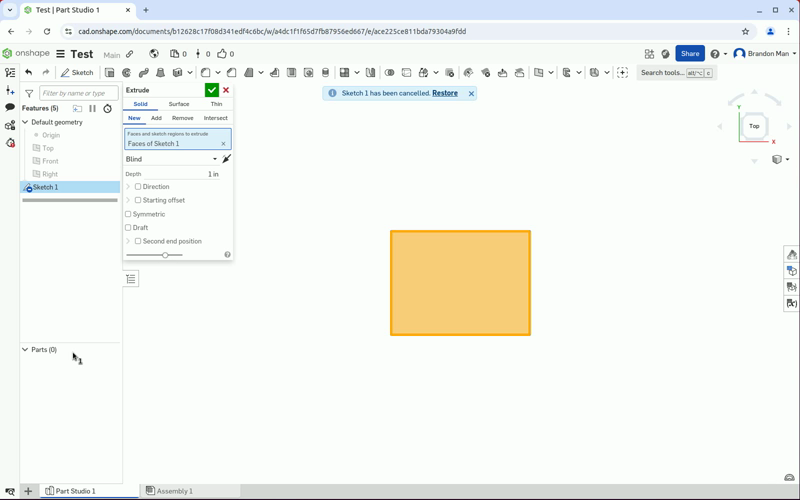
mouse_move(143, 106)
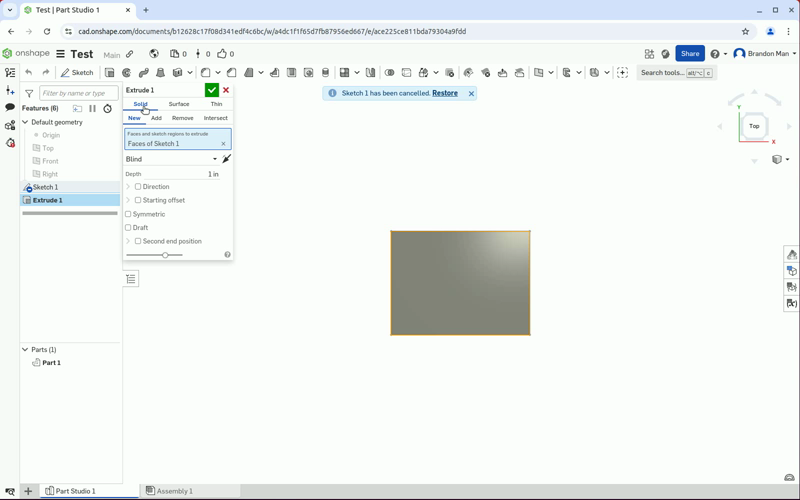
click(143, 106)
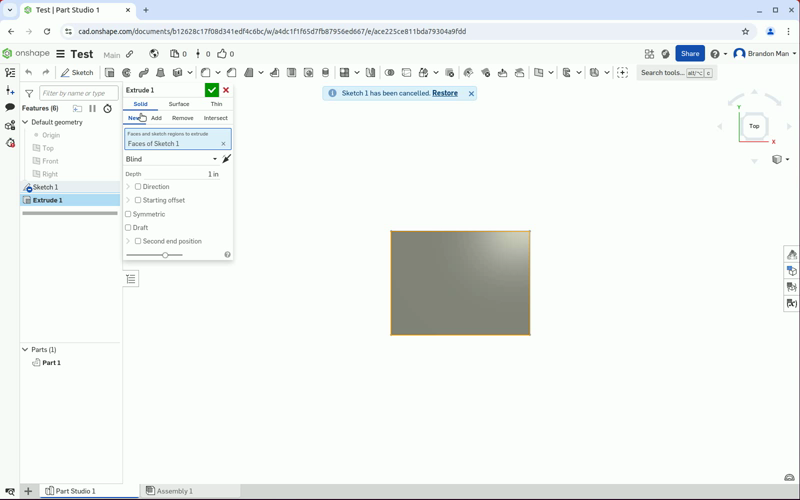
mouse_move(137, 120)
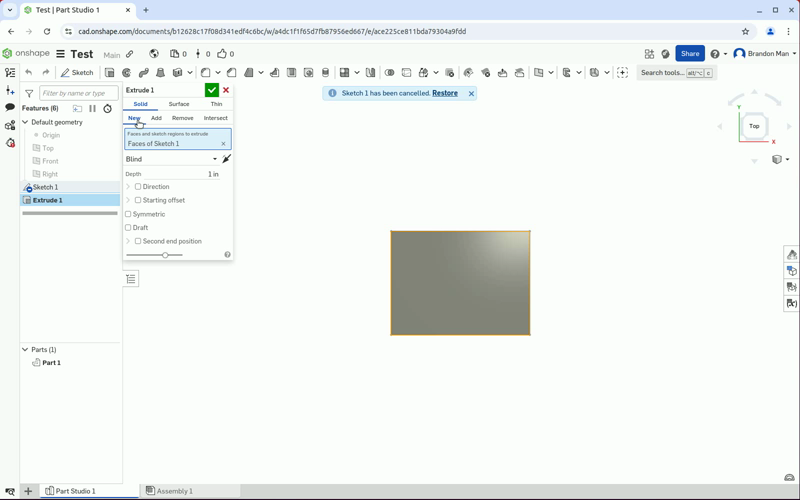
click(137, 120)
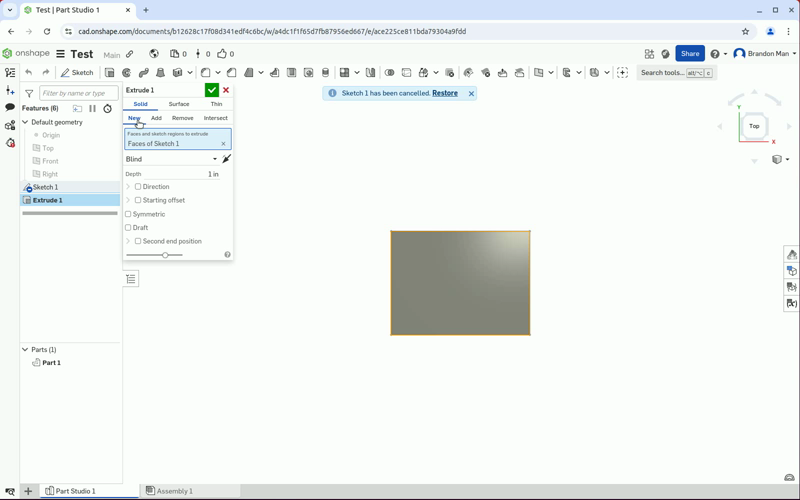
key(tab, 4)
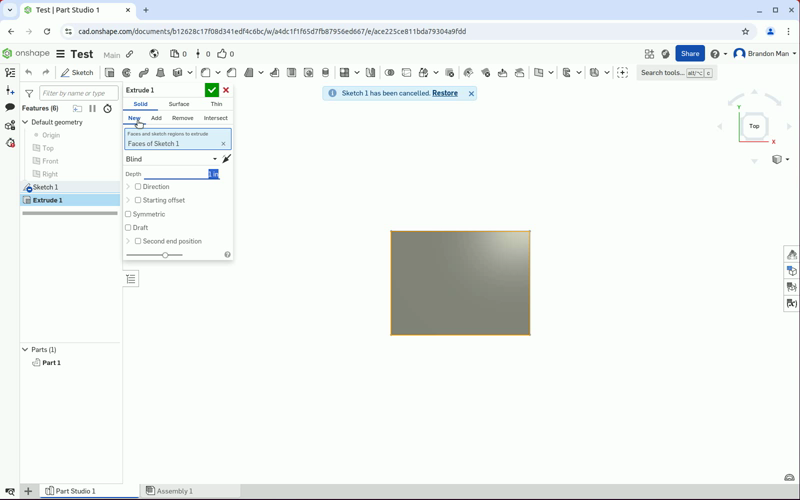
text(17.813)
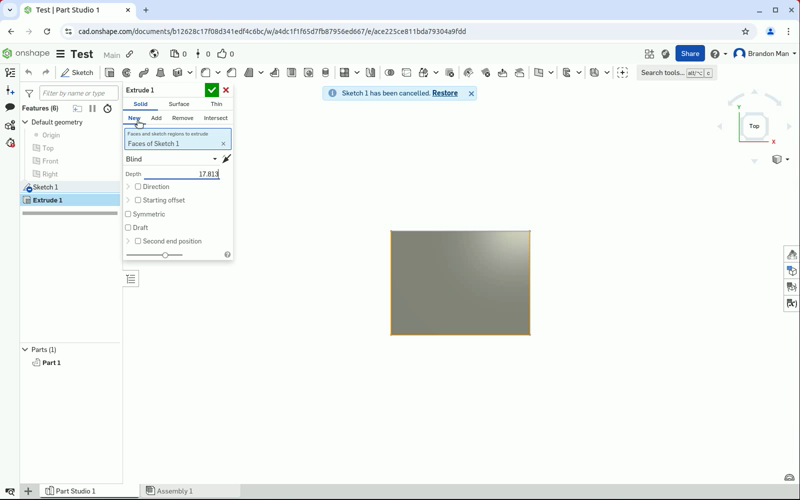
key(enter)
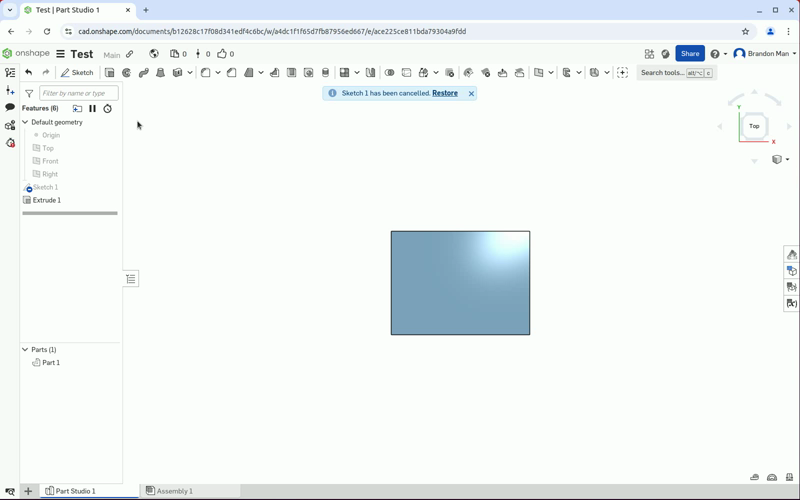
key(shift+h)
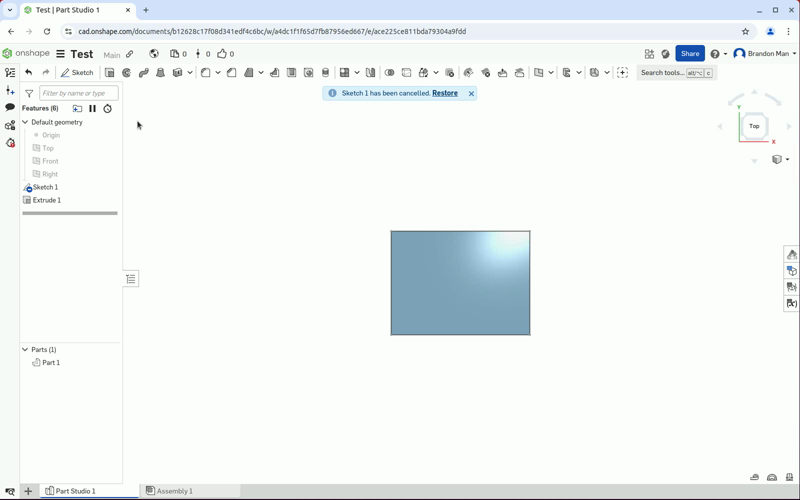
key(shift+h)
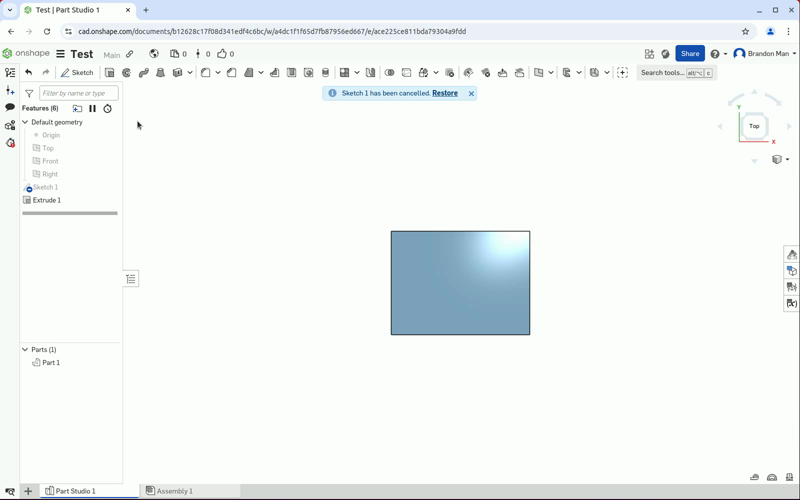
mouse_move(73, 189)
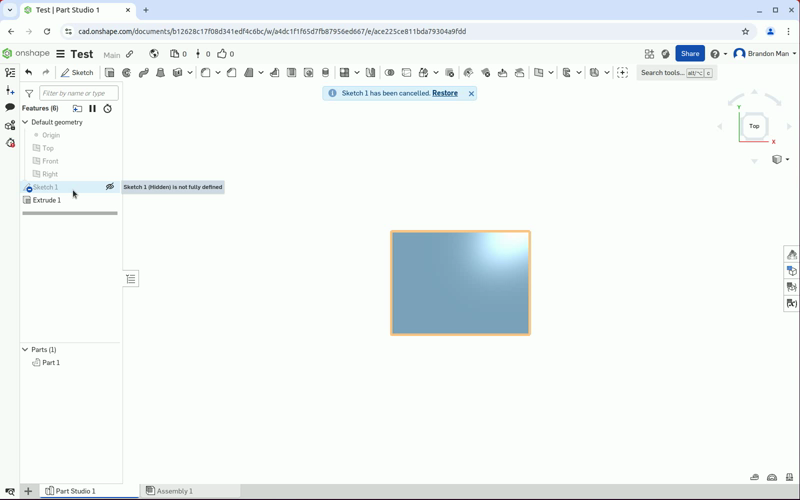
click(73, 189)
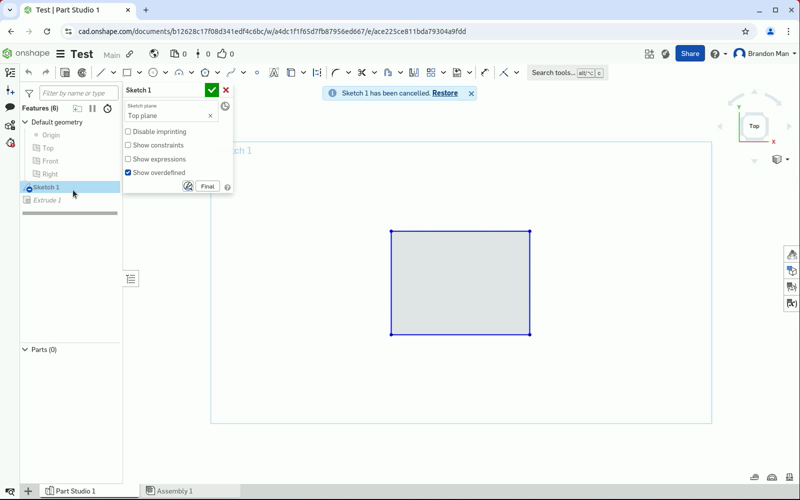
mouse_move(229, 92)
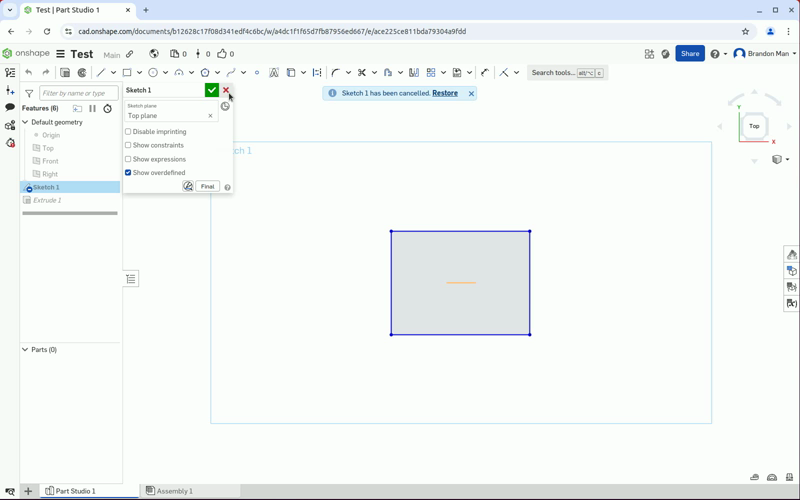
click(229, 92)
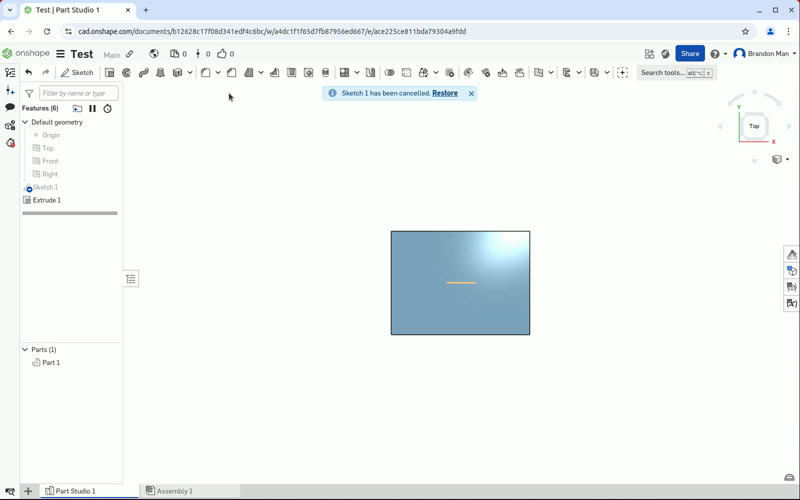
mouse_move(541, 75)
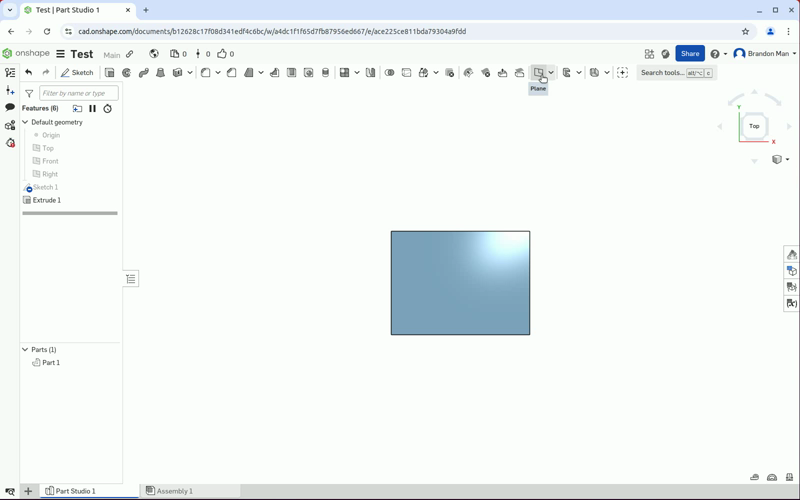
click(541, 75)
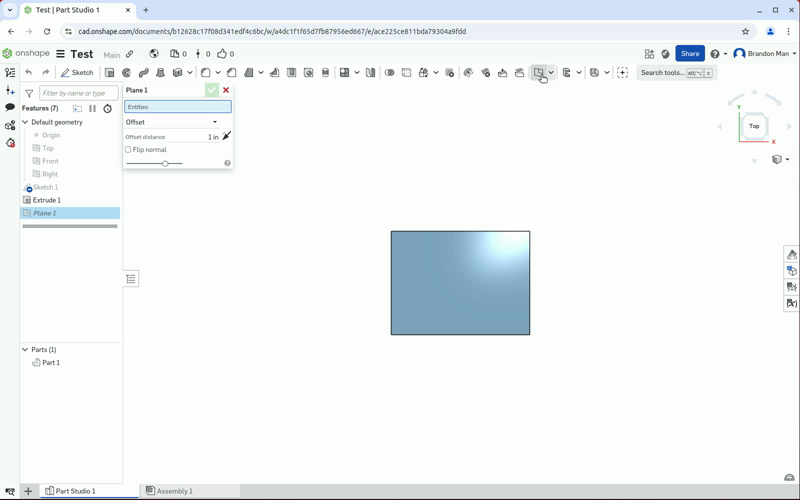
mouse_move(73, 150)
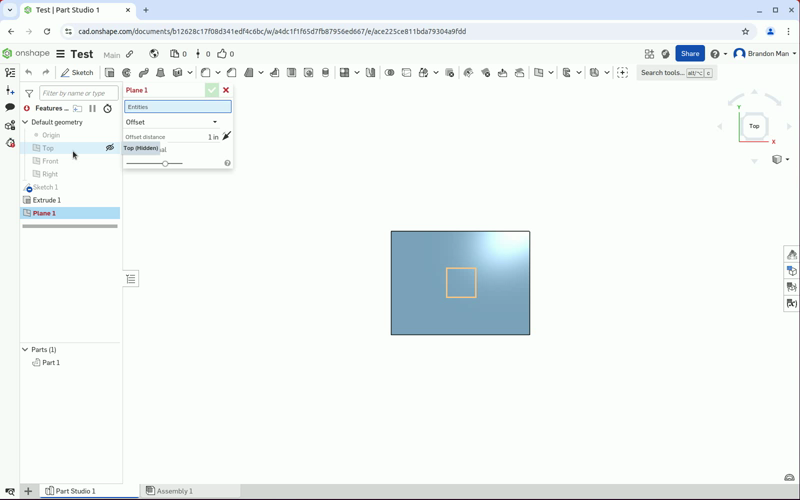
click(73, 150)
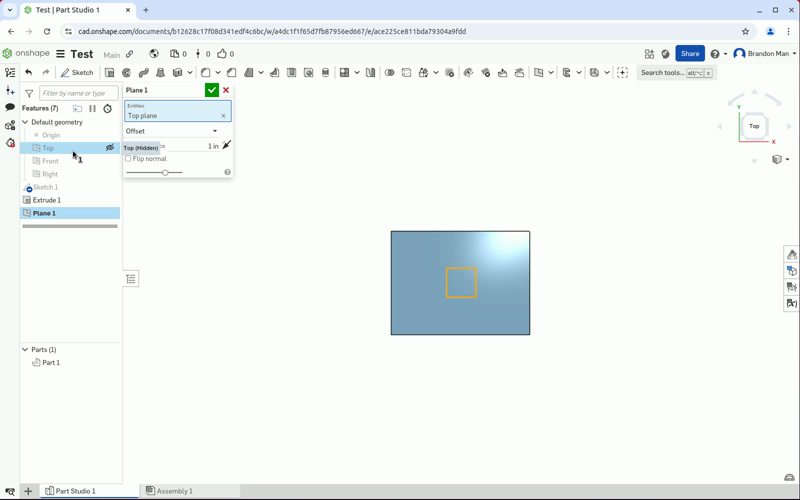
key(tab, 2)
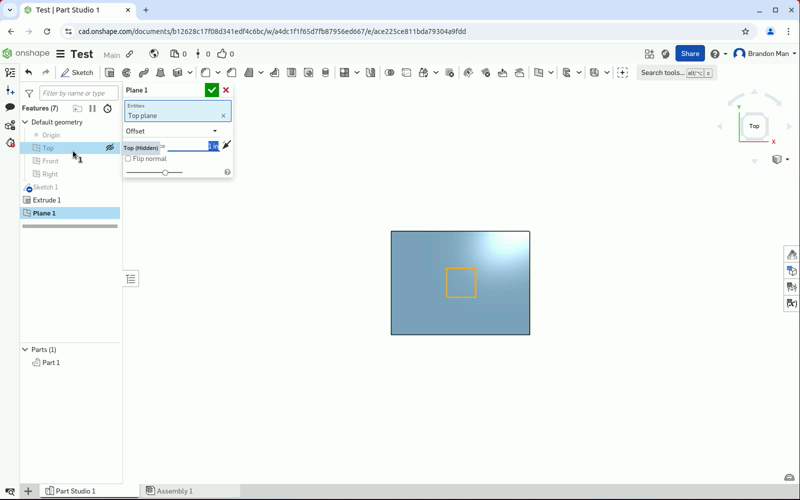
text(17.809)
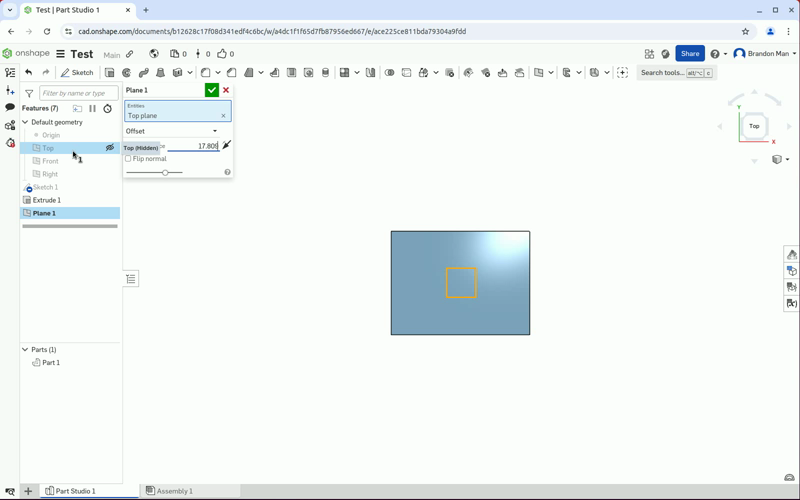
key(enter, 2)
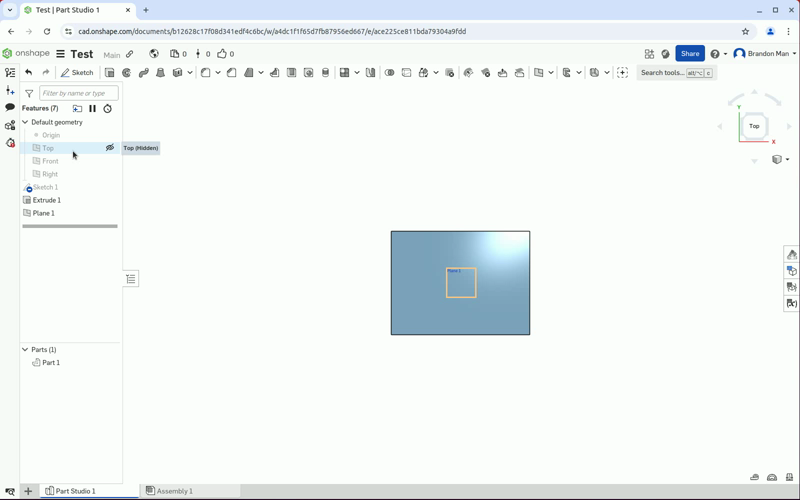
key(shift+s)
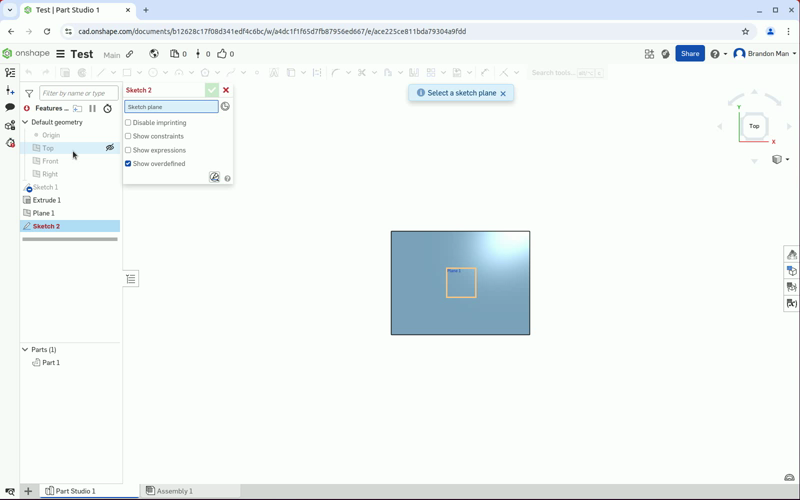
mouse_move(73, 215)
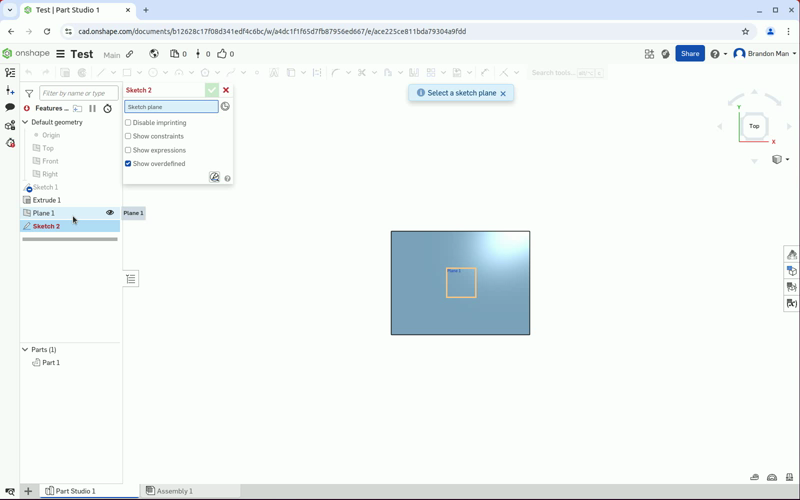
click(73, 215)
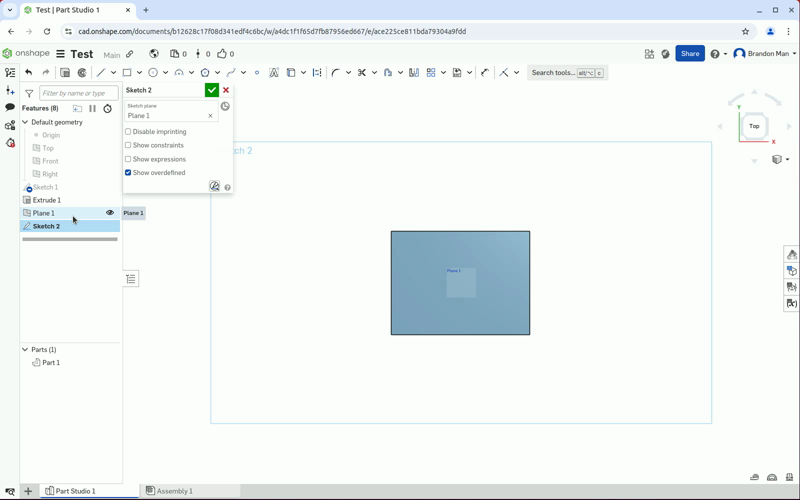
mouse_move(73, 352)
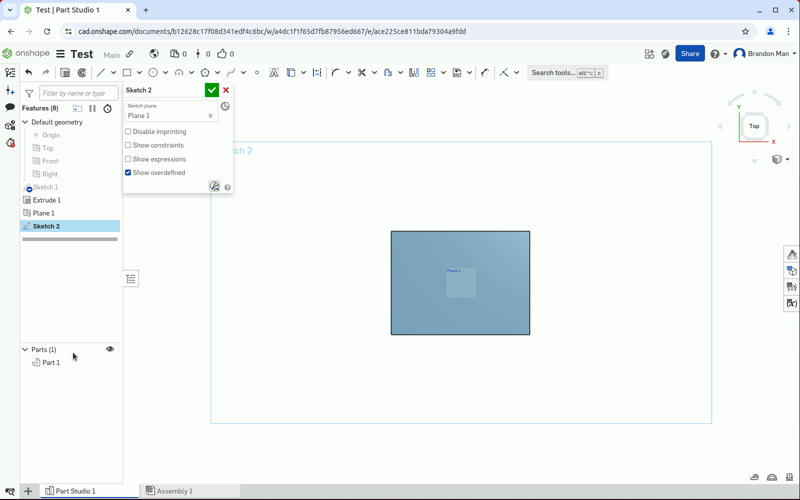
key(y)
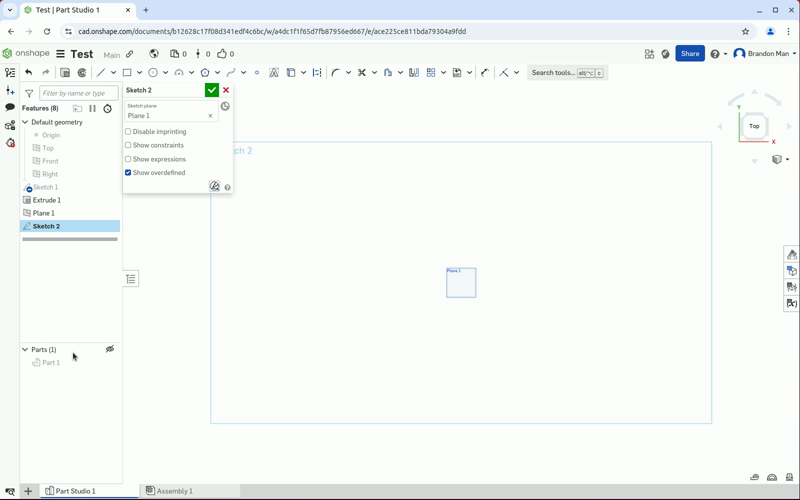
key(c)
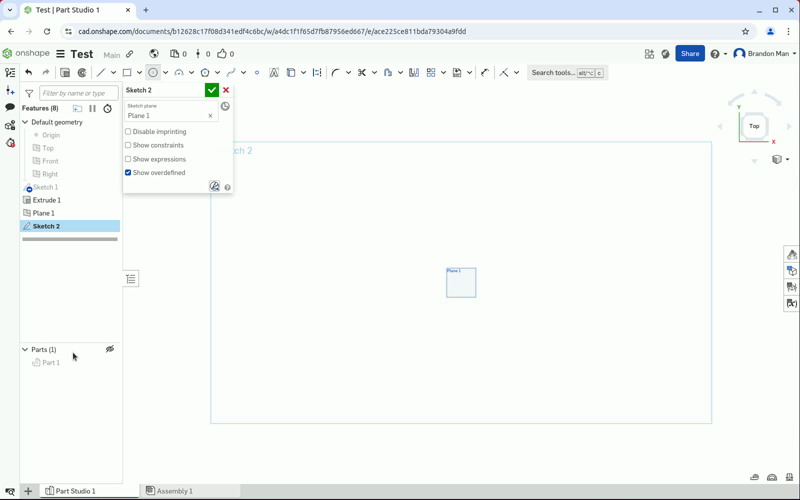
key_down(shift)
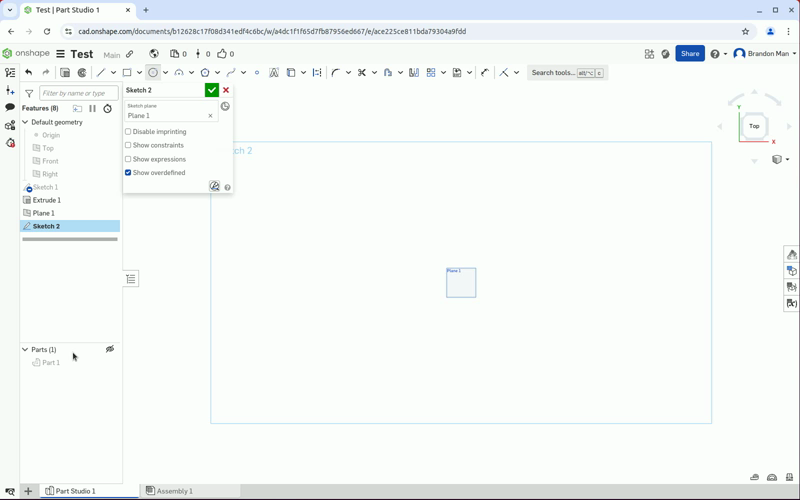
mouse_move(461, 282)
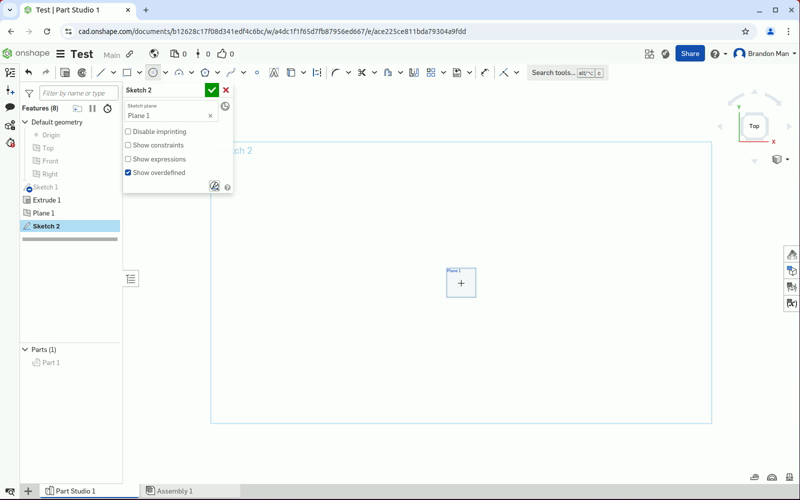
click(461, 282)
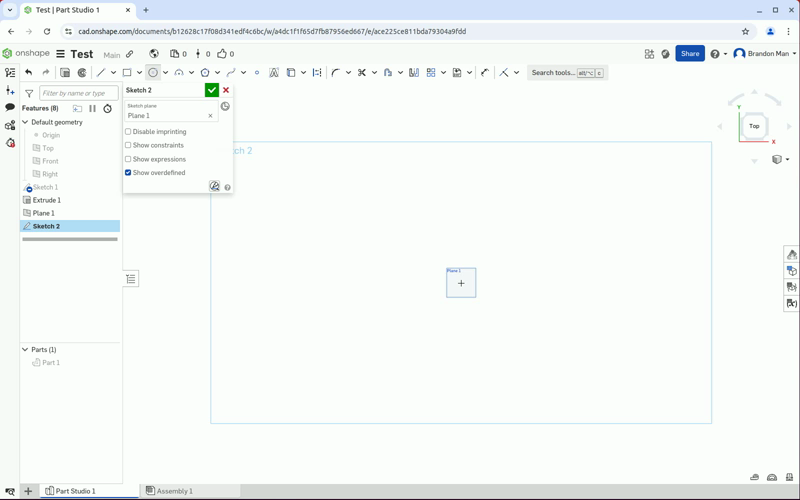
key_up(shift)
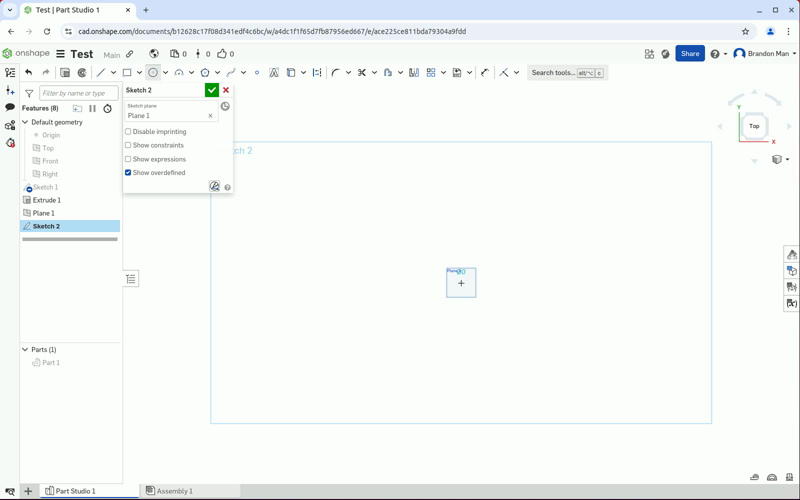
mouse_move(479, 282)
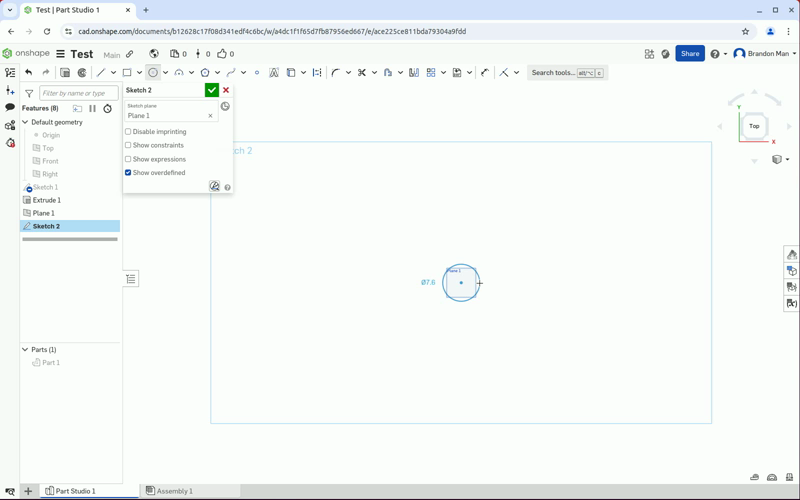
click(479, 282)
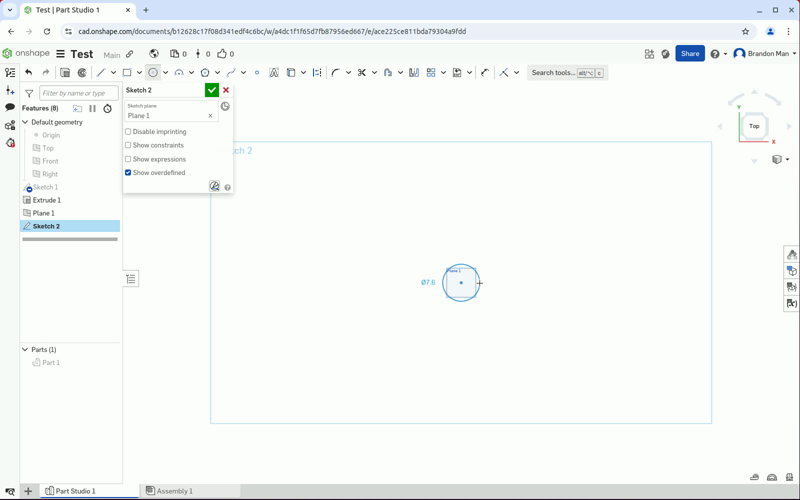
key(esc)
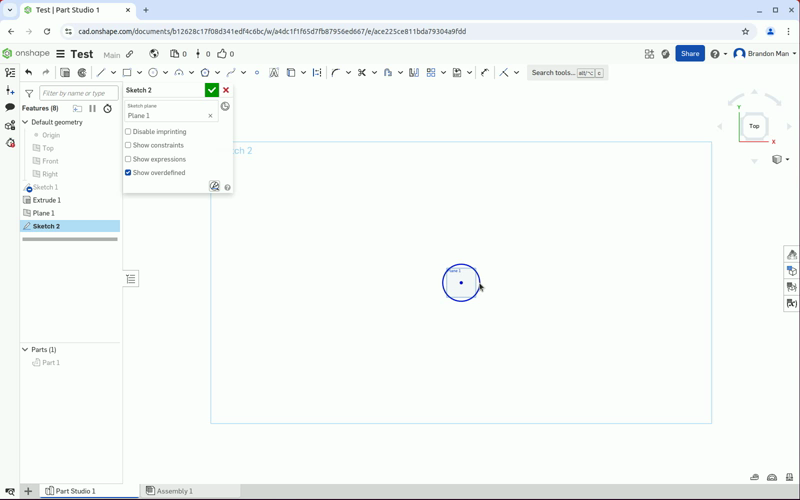
mouse_move(466, 285)
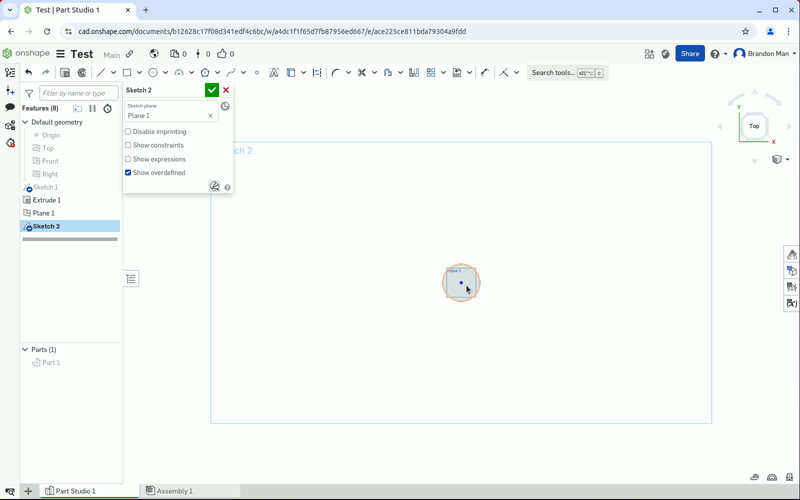
scroll(6)
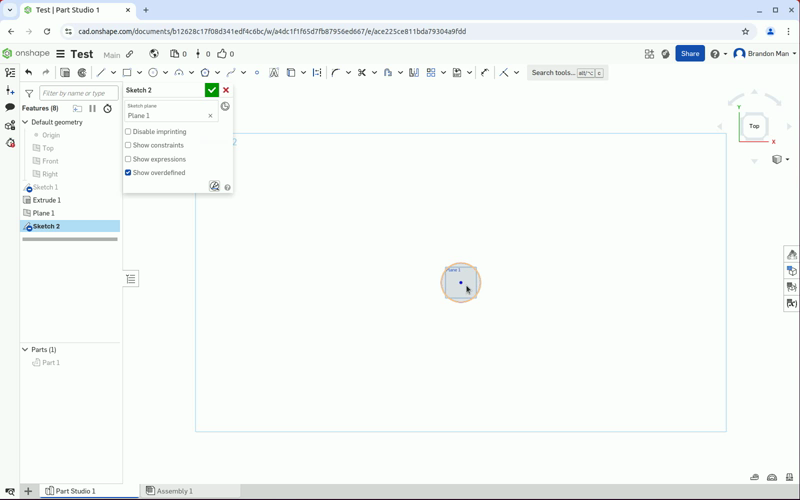
scroll(6)
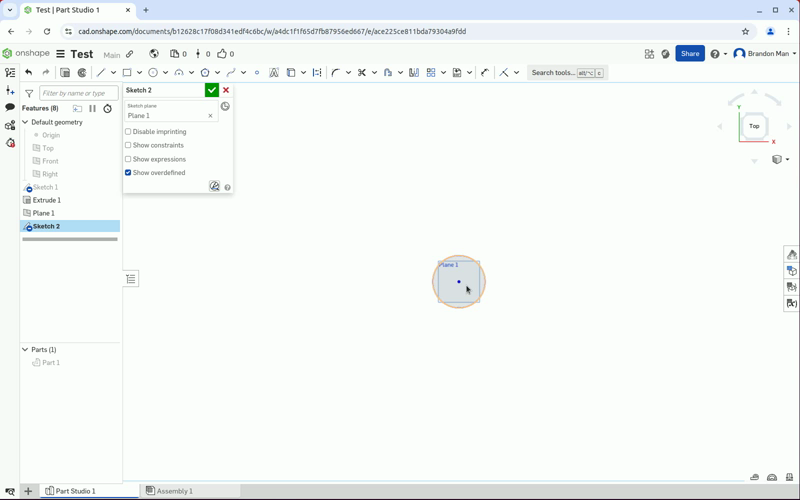
scroll(6)
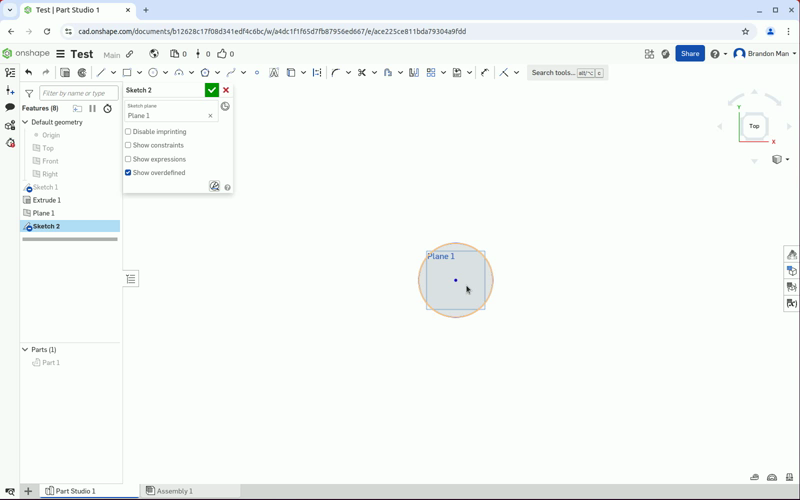
scroll(6)
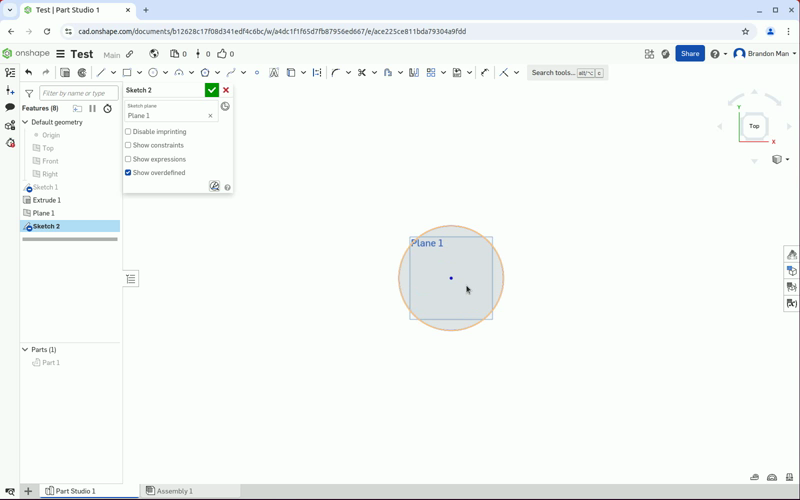
scroll(6)
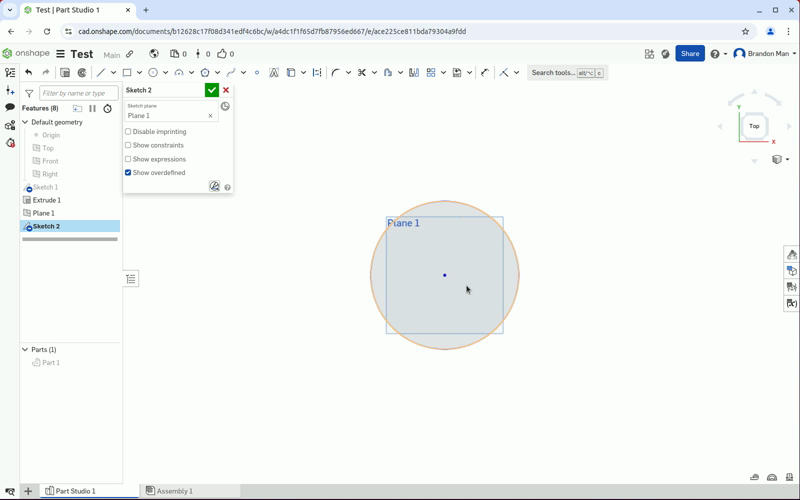
scroll(6)
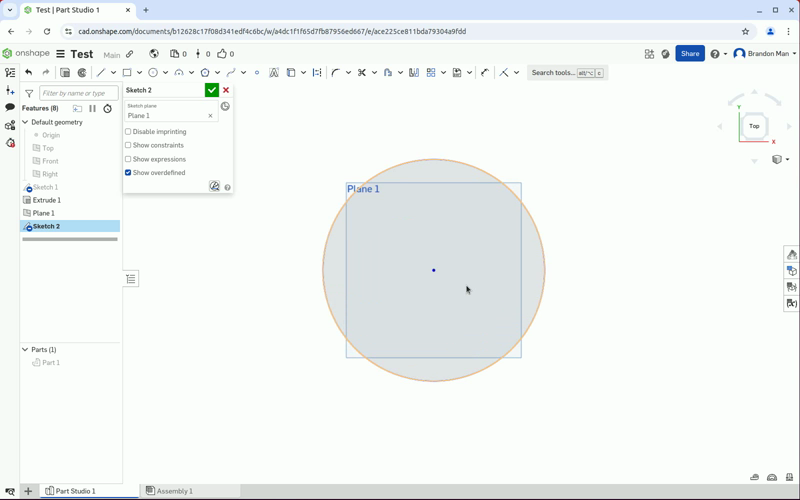
scroll(6)
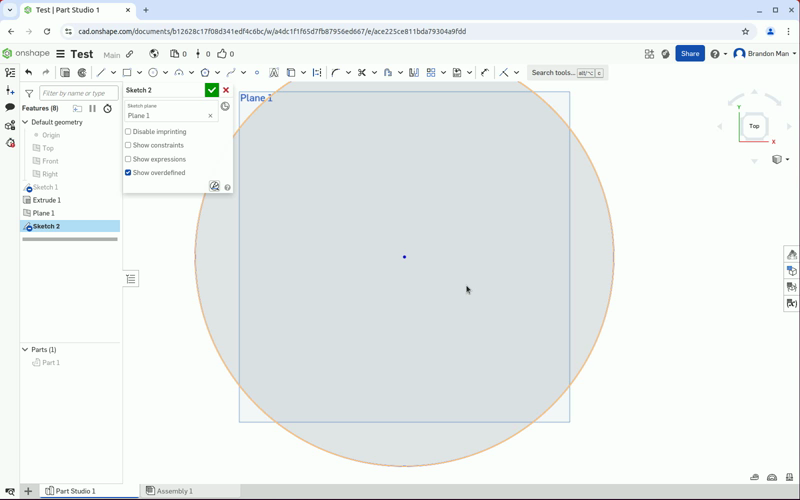
click(466, 285)
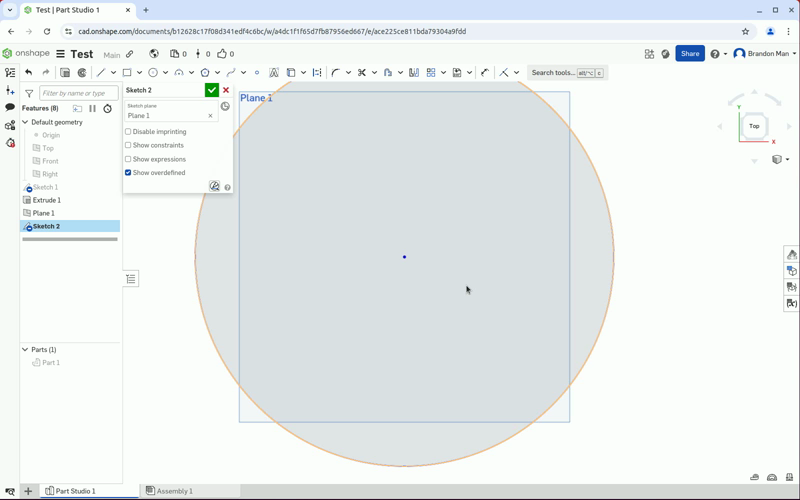
scroll(-6)
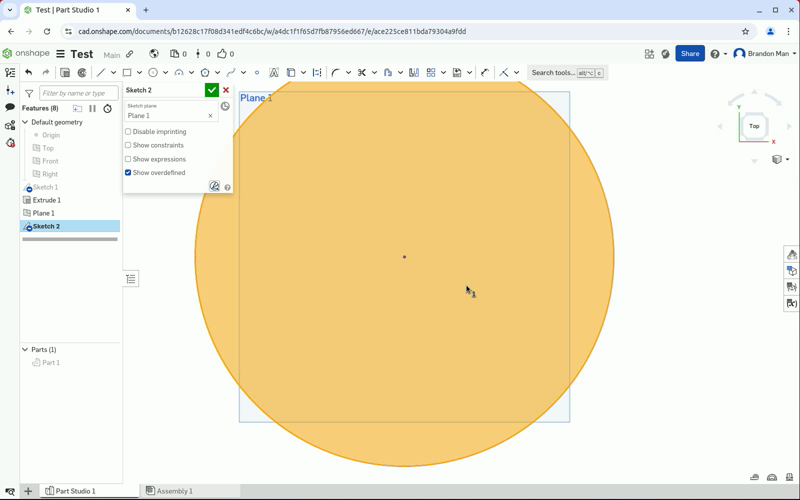
scroll(-6)
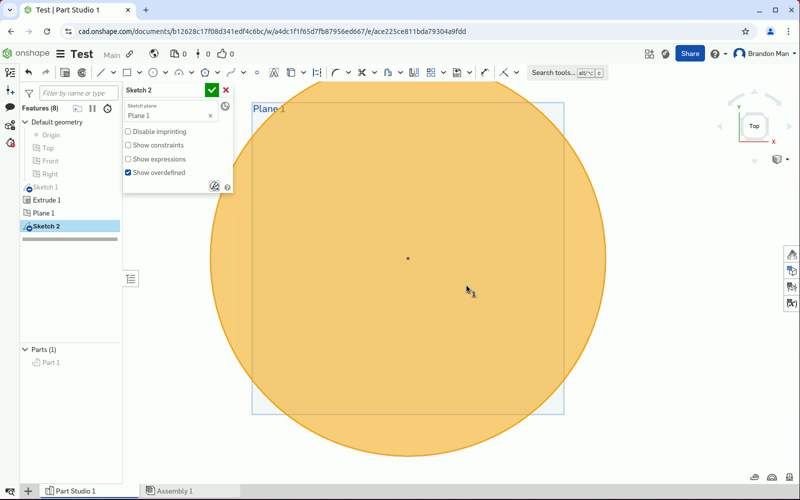
scroll(-6)
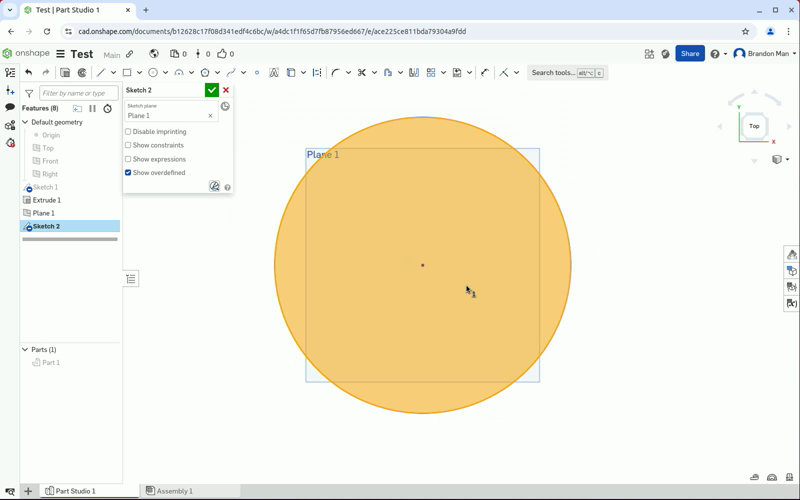
scroll(-6)
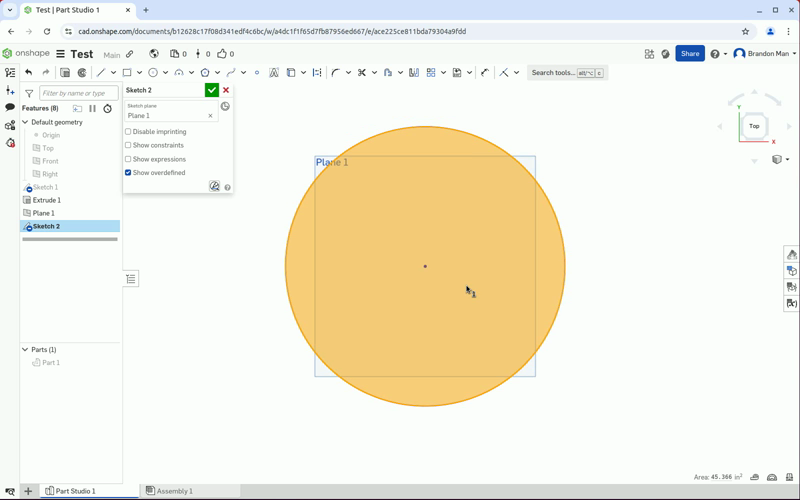
scroll(-6)
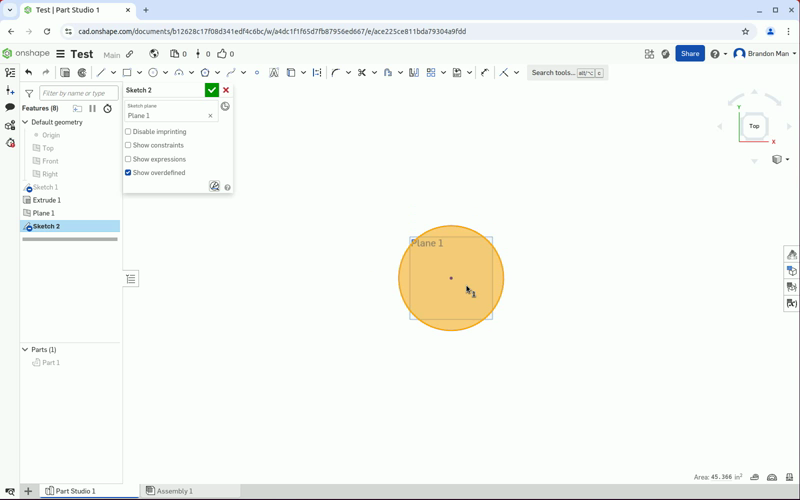
scroll(-6)
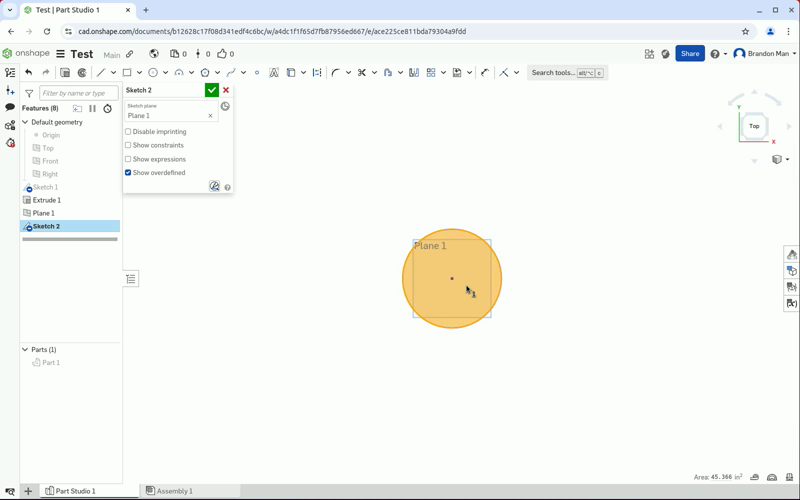
scroll(-6)
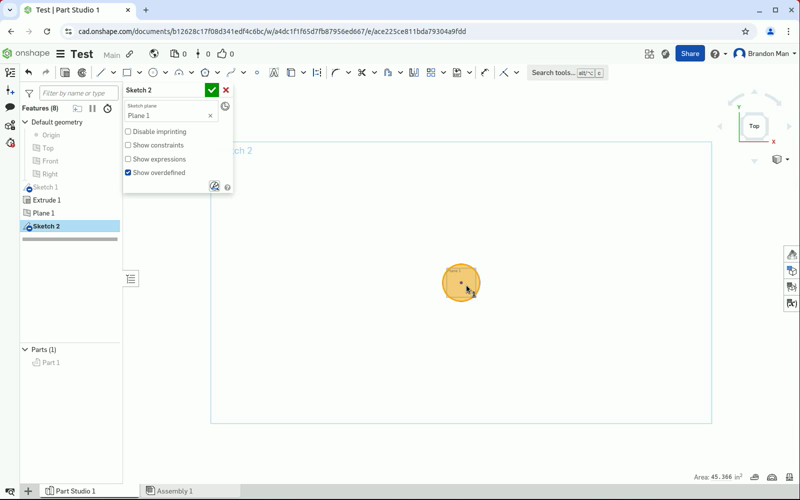
mouse_move(73, 352)
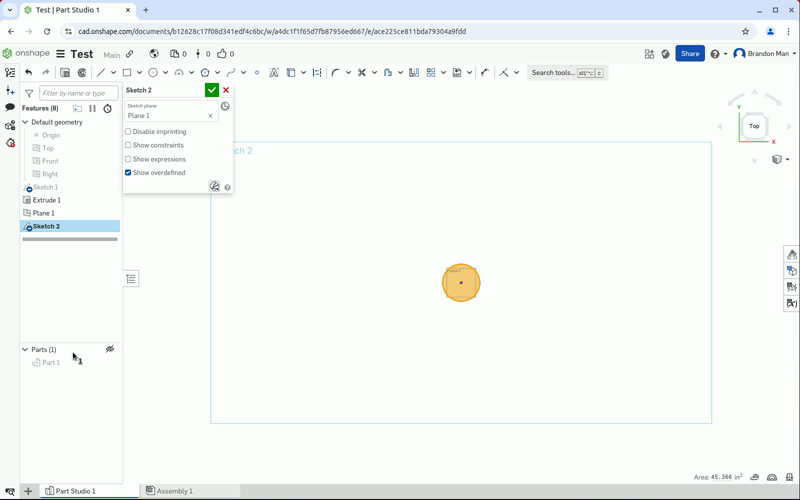
key(shift+y)
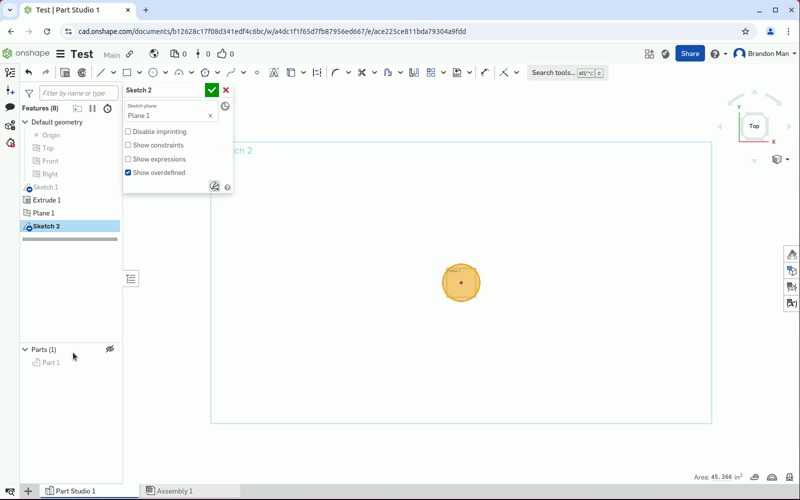
key(shift+e)
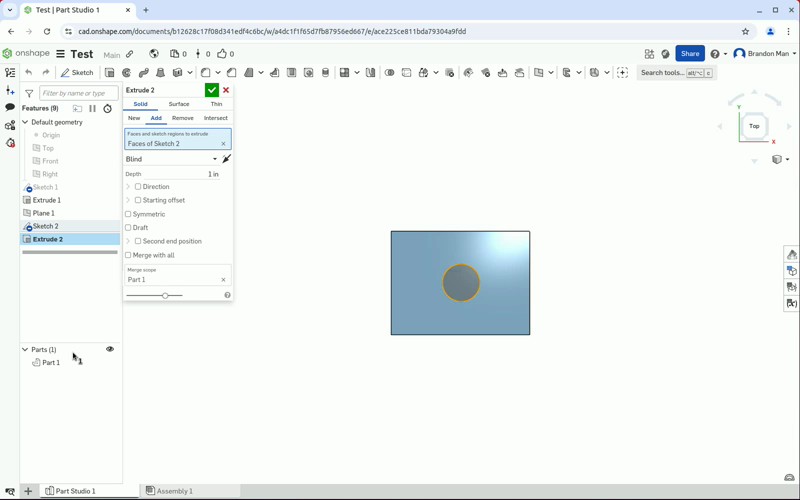
mouse_move(143, 106)
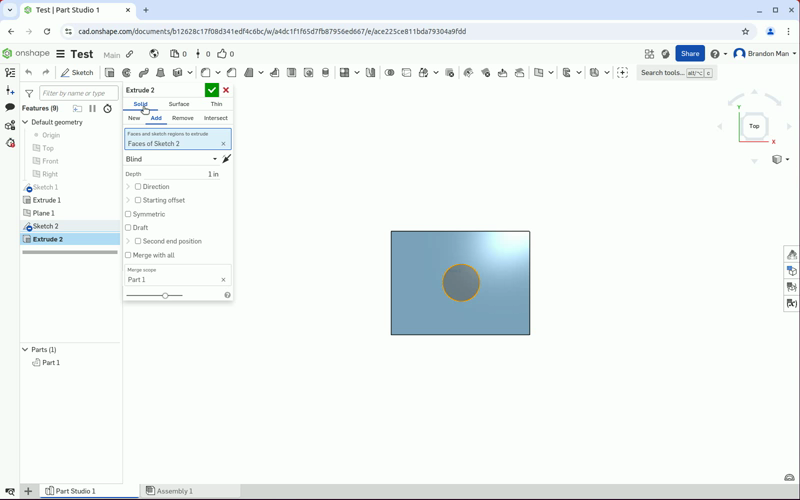
click(143, 106)
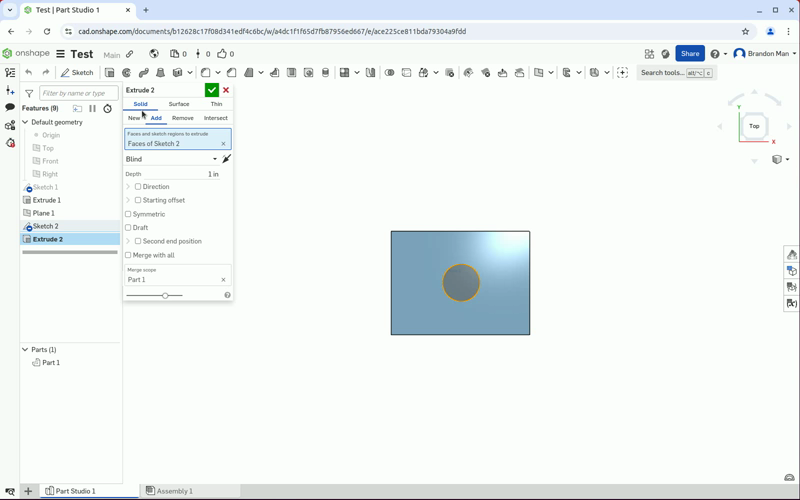
mouse_move(137, 120)
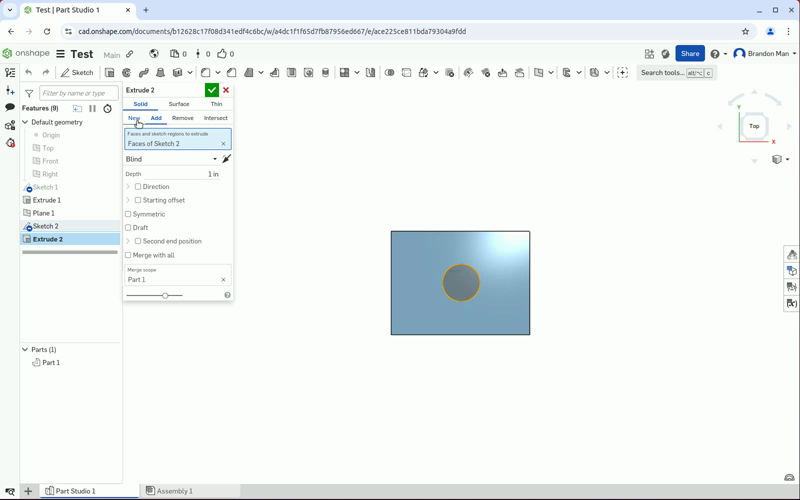
click(137, 120)
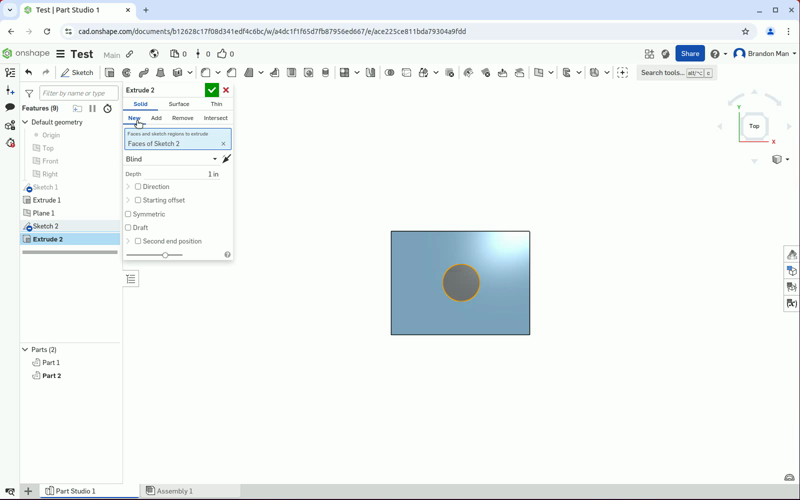
key(tab, 4)
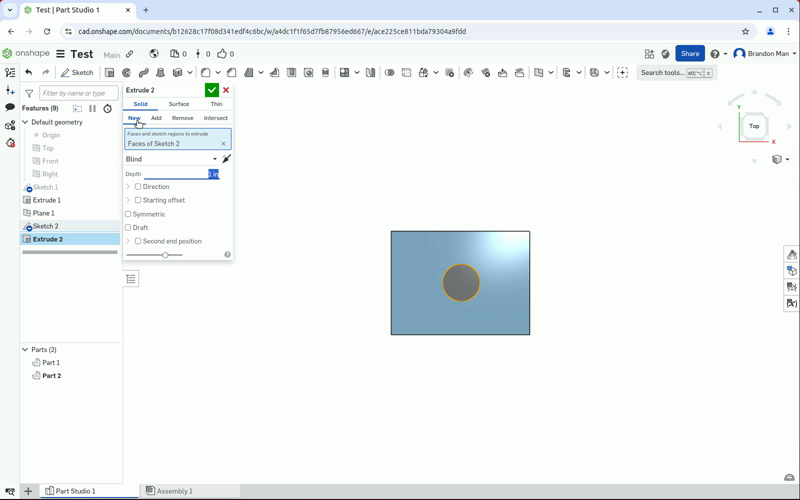
text(5.296)
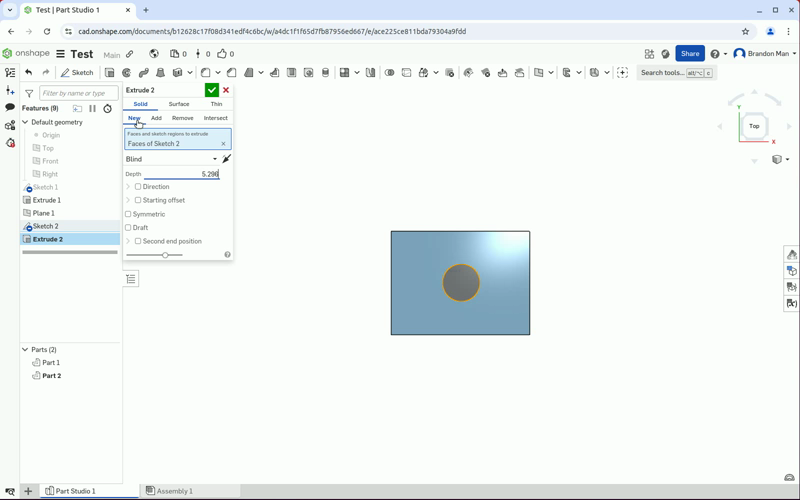
key(enter)
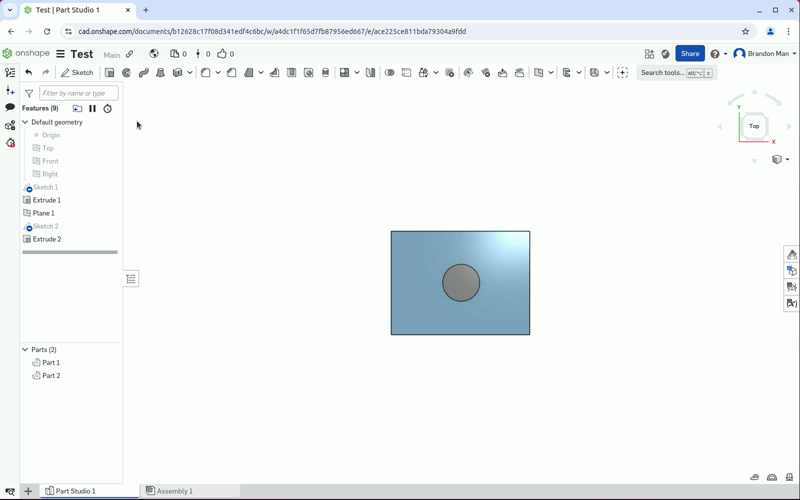
key(shift+h)
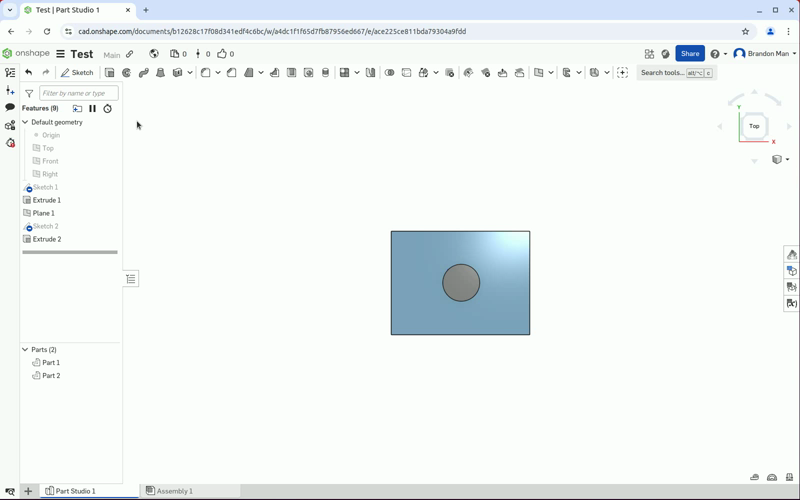
key(shift+h)
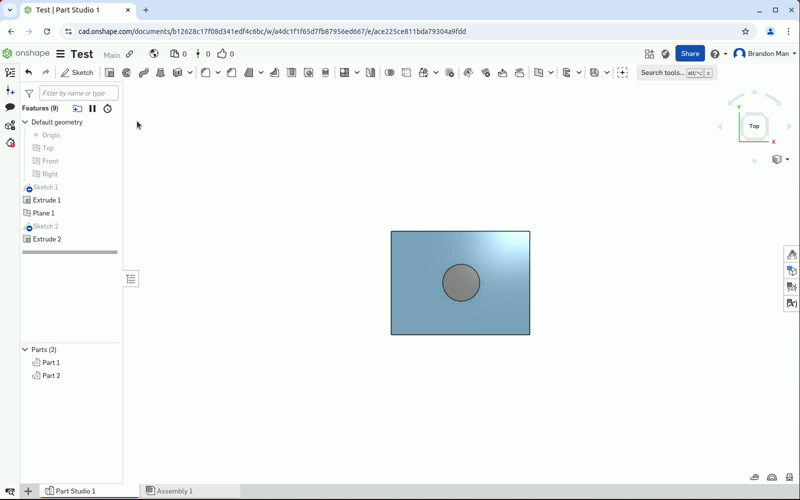
mouse_move(73, 189)
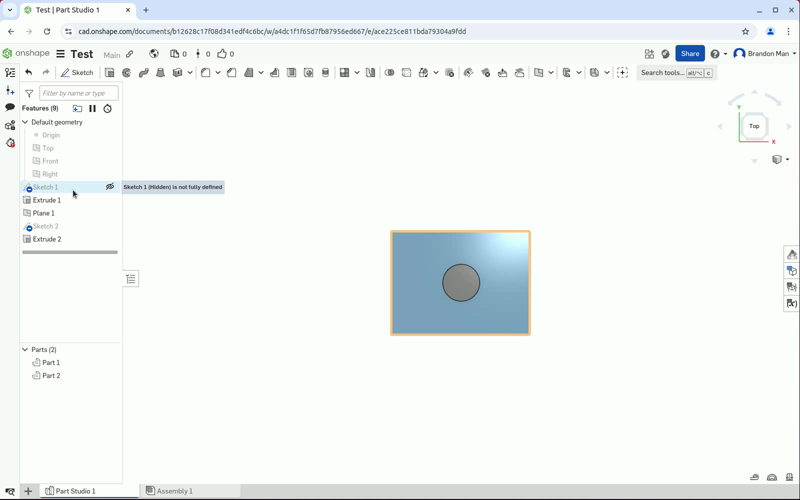
click(73, 189)
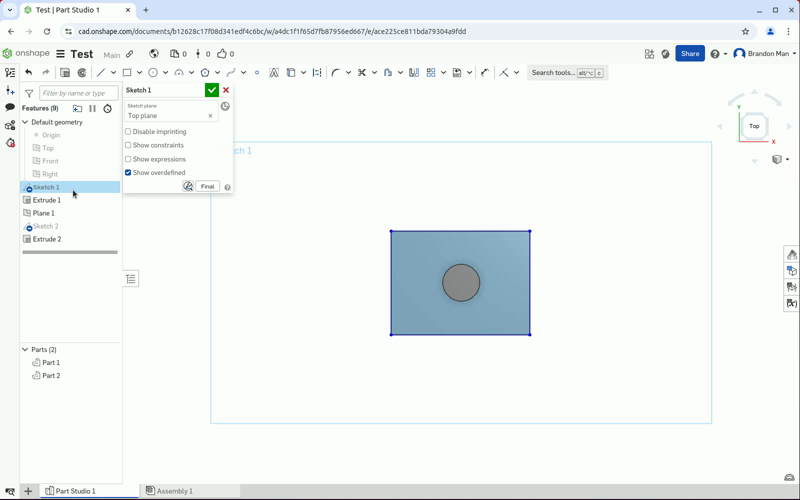
mouse_move(229, 92)
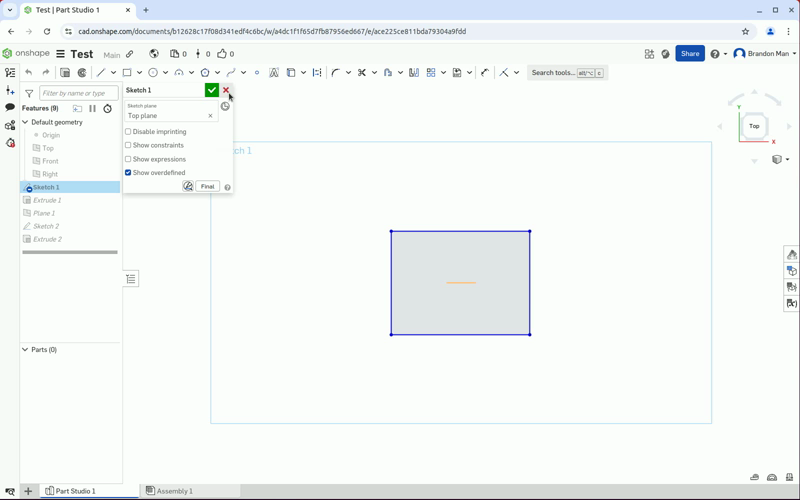
click(229, 92)
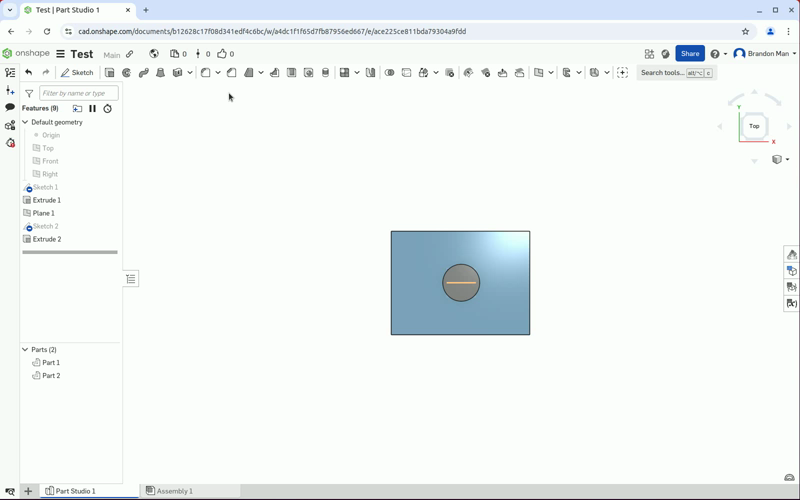
mouse_move(73, 352)
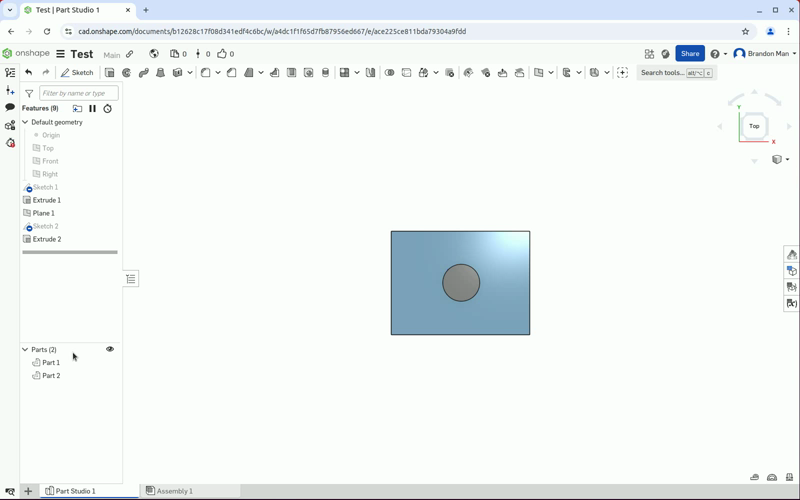
key(y)
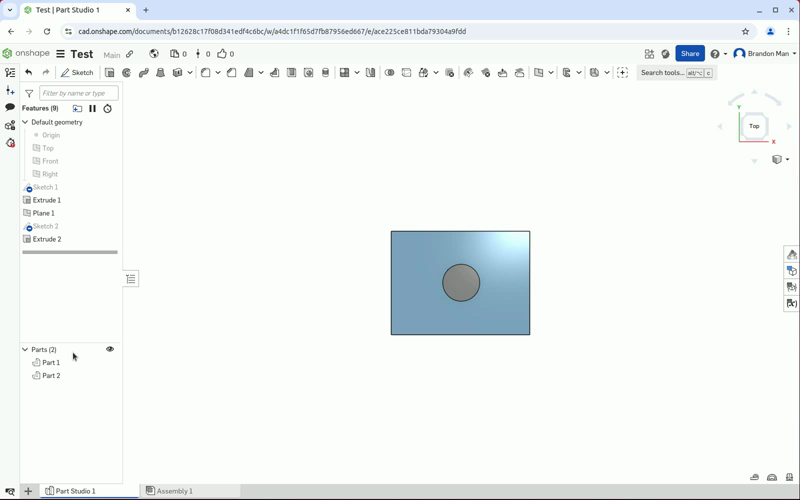
key(shift+p)
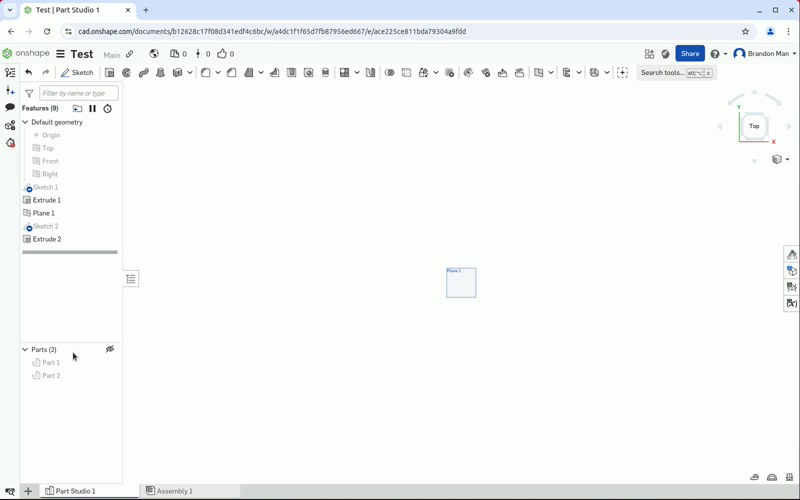
key(space)
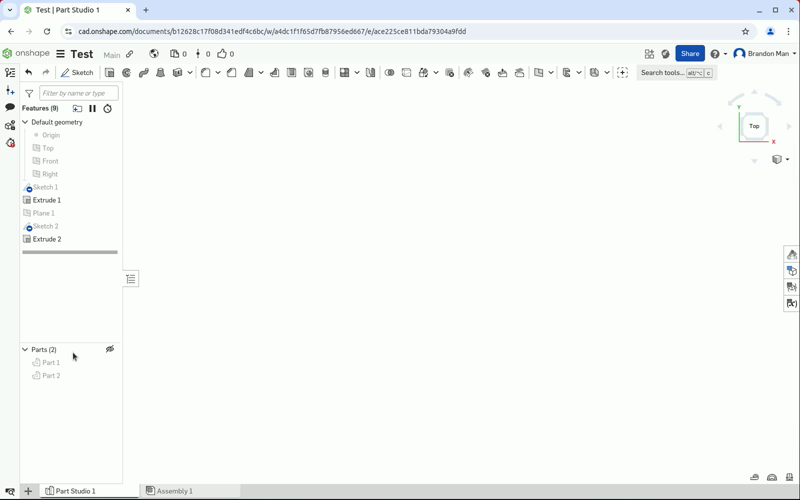
key_down(shift)
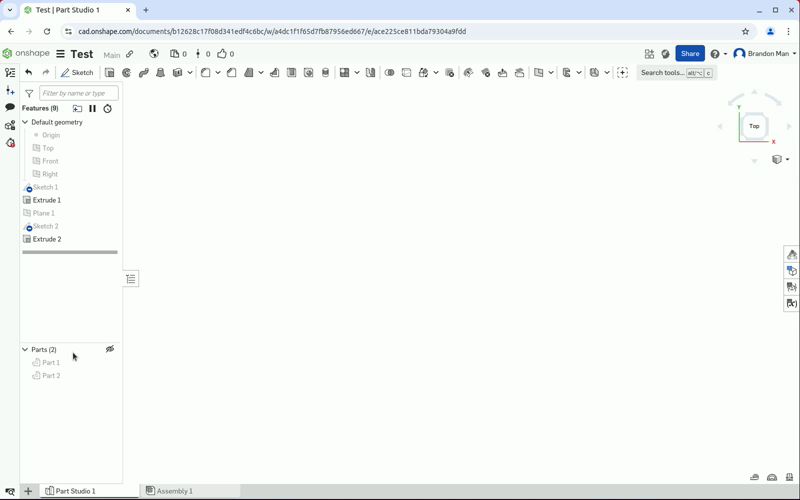
key(up)
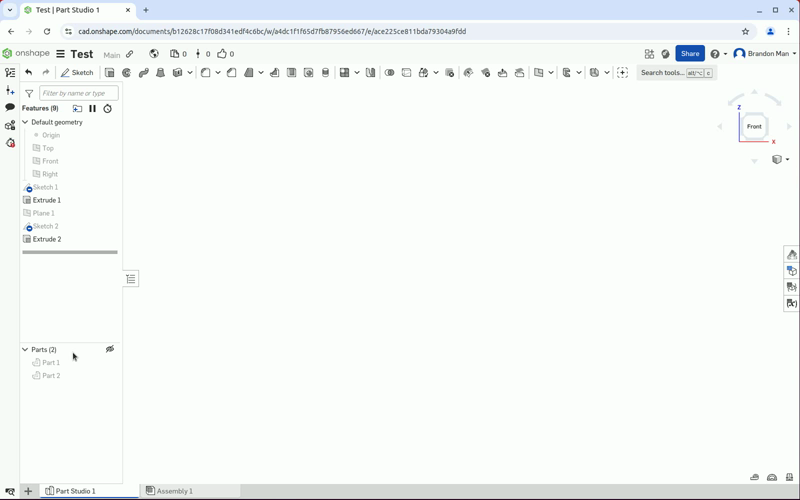
key_up(shift)
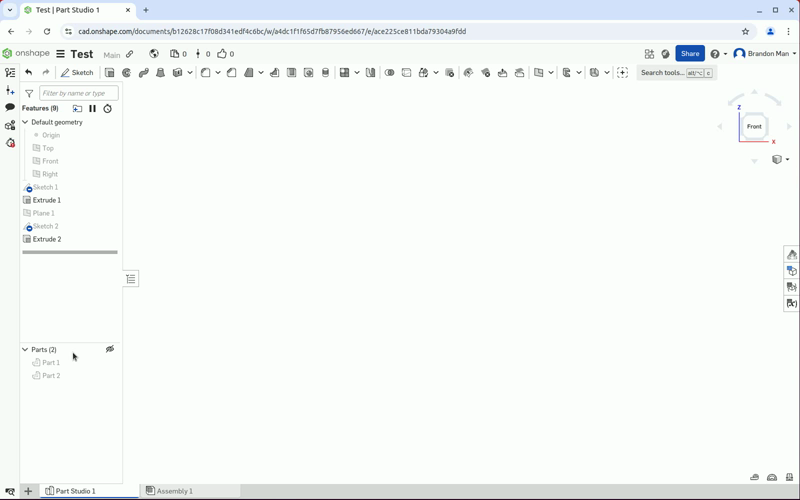
mouse_move(73, 352)
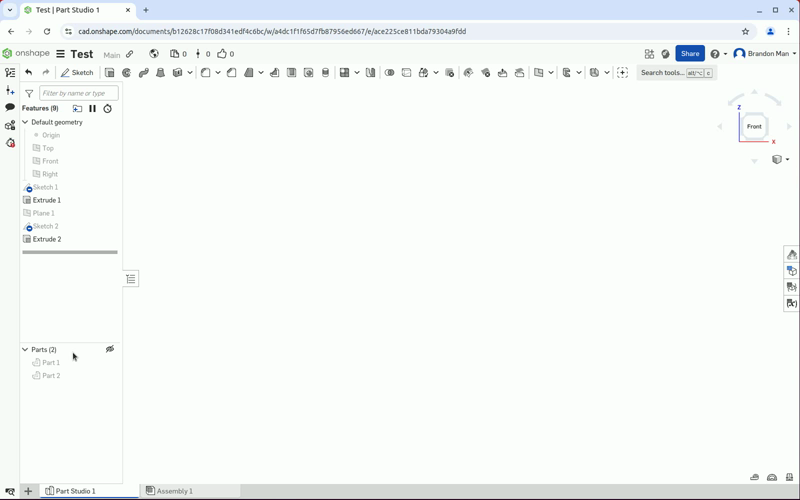
key(shift+y)
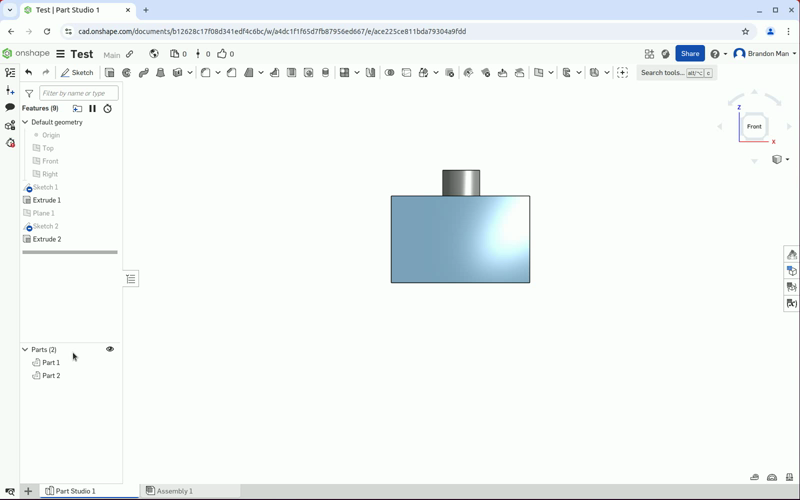
mouse_move(541, 75)
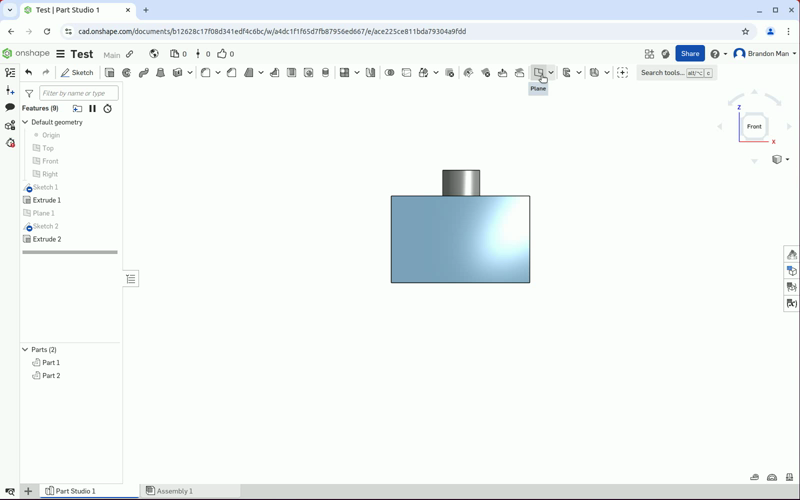
click(541, 75)
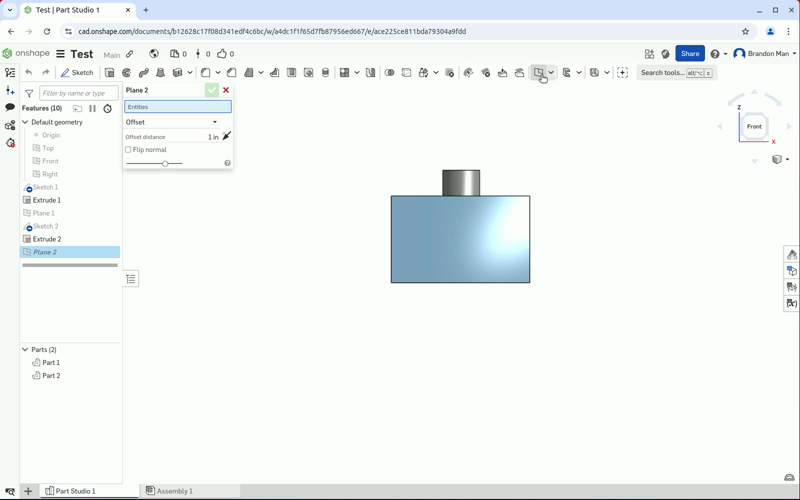
mouse_move(73, 163)
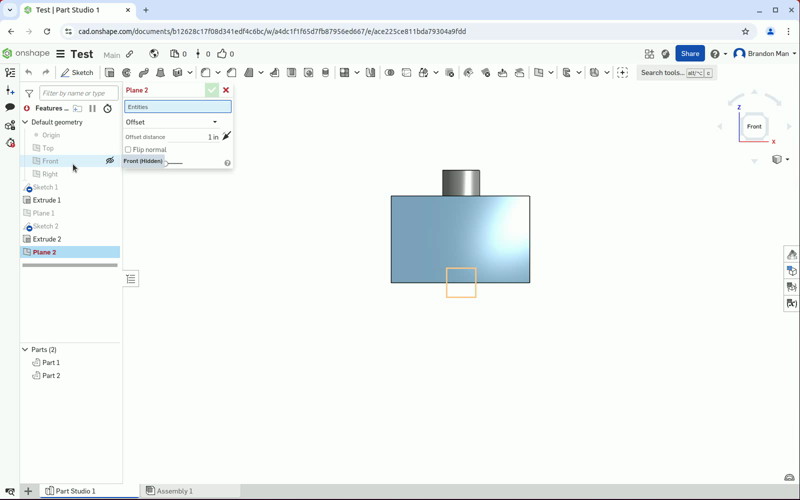
click(73, 163)
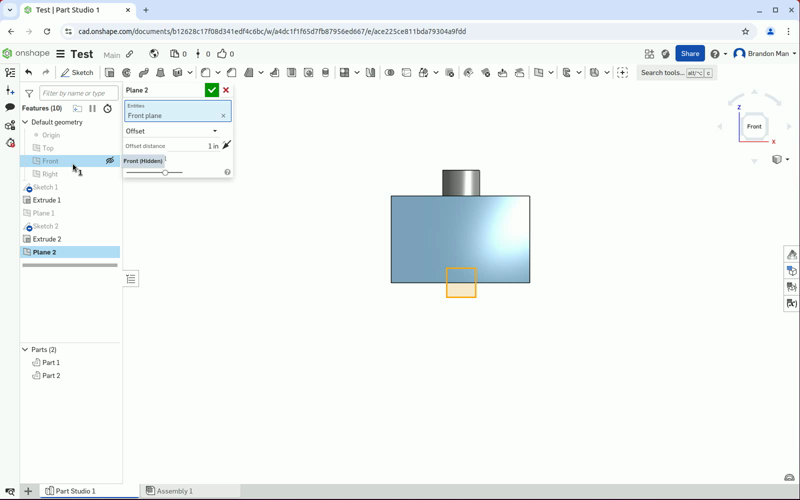
key(tab, 2)
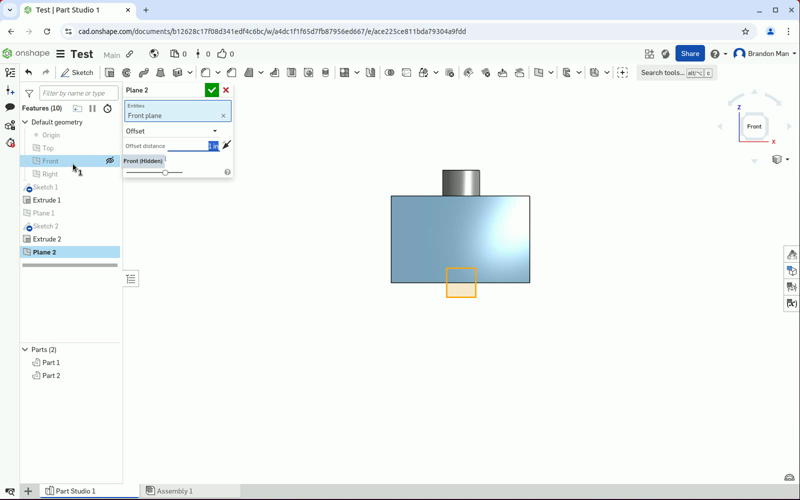
text(10.599)
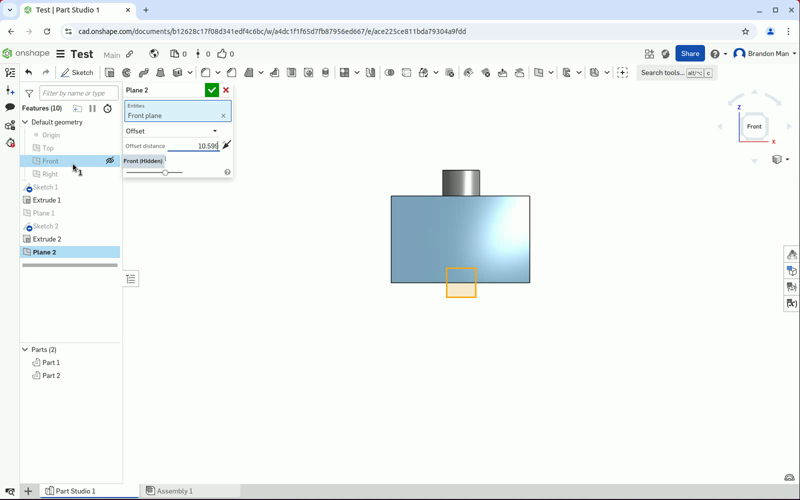
key(enter, 2)
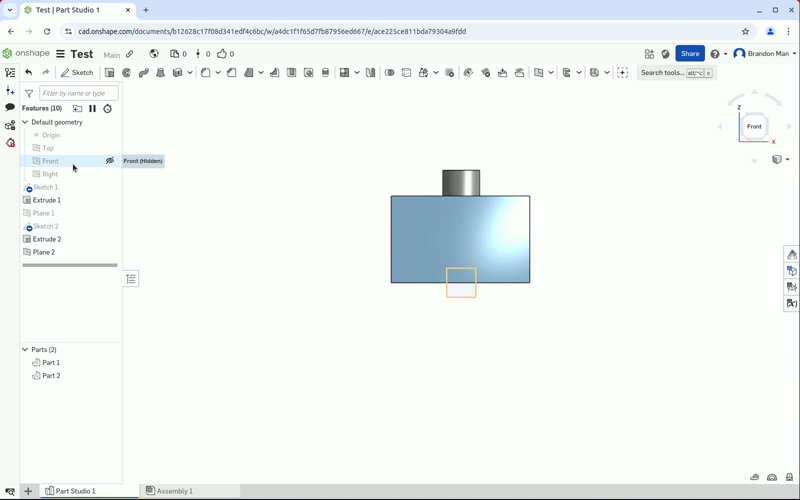
key(shift+s)
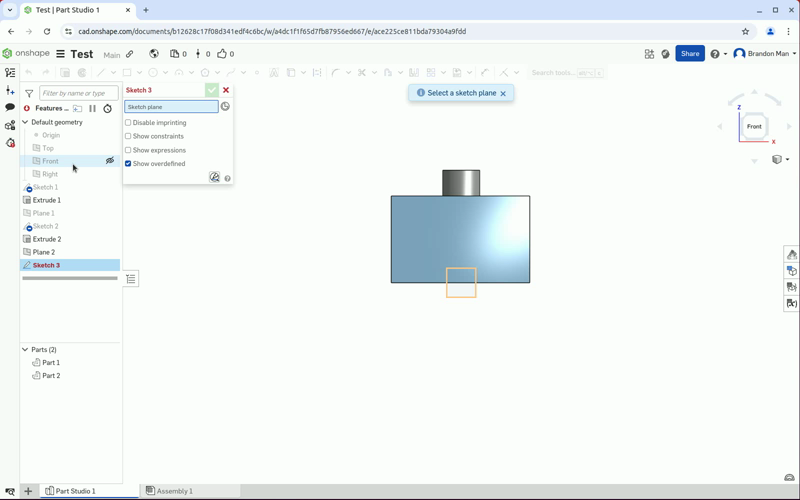
mouse_move(73, 254)
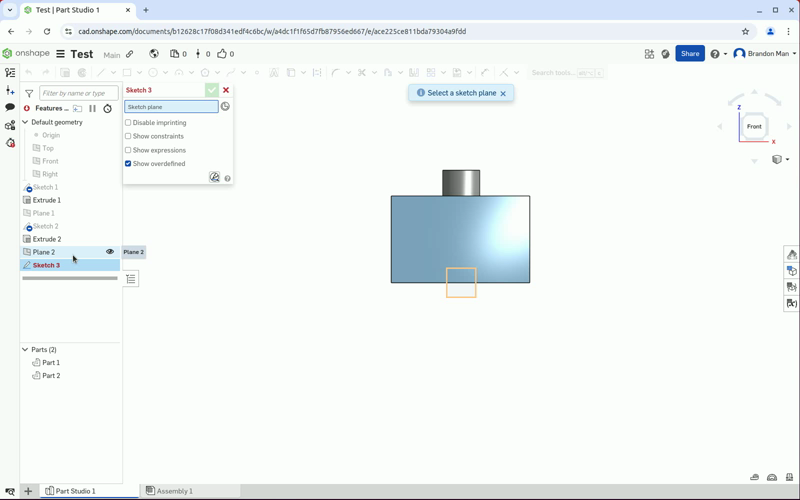
click(73, 254)
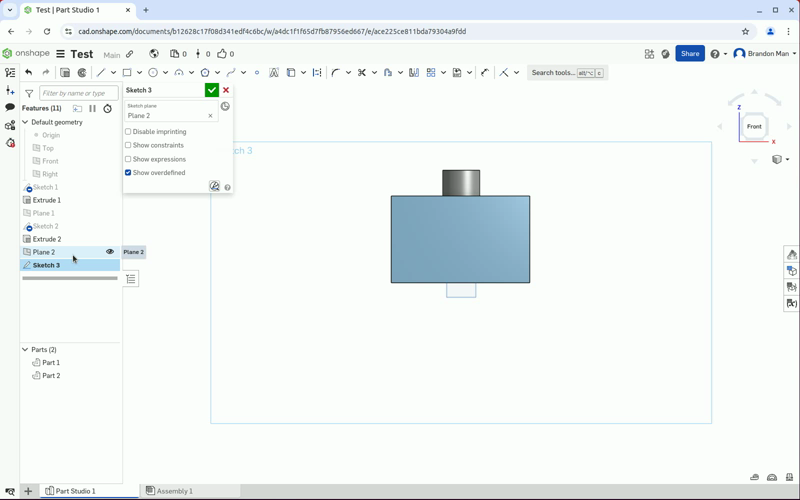
mouse_move(73, 352)
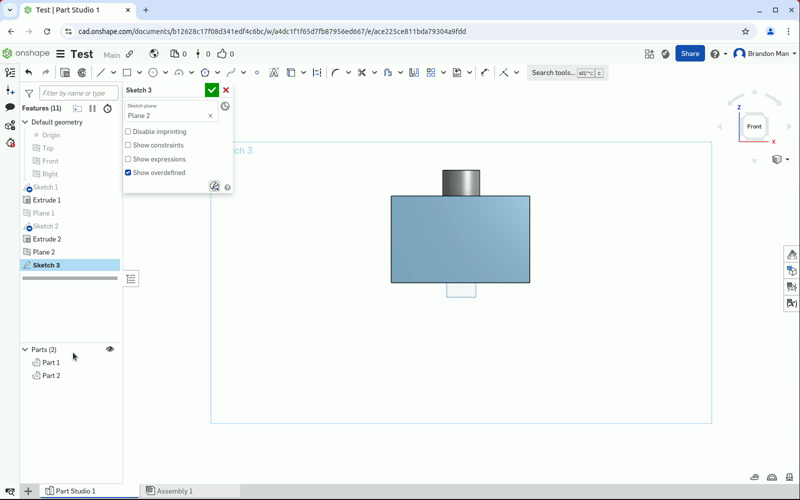
key(y)
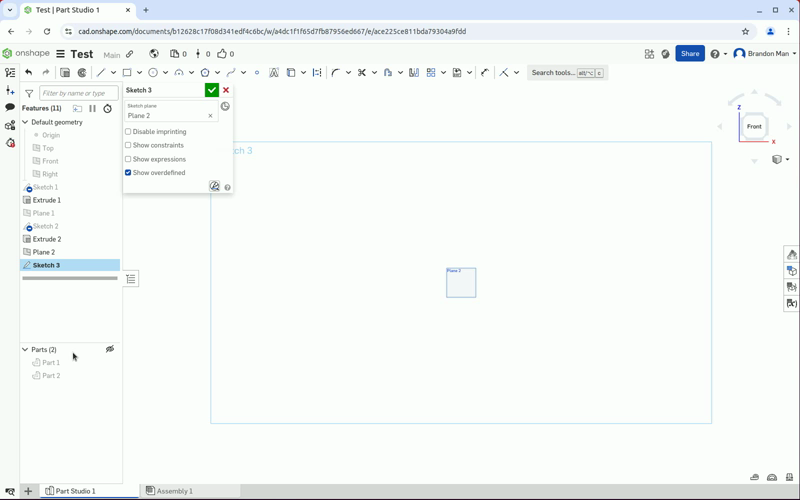
key(l)
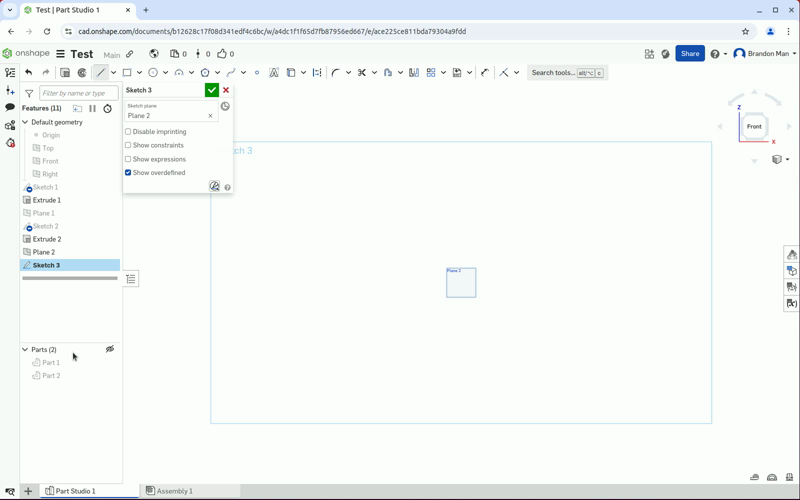
key_down(shift)
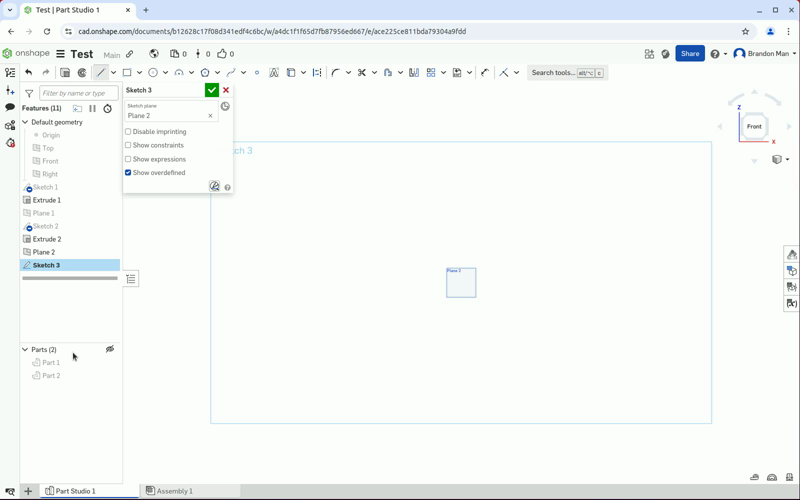
mouse_move(443, 250)
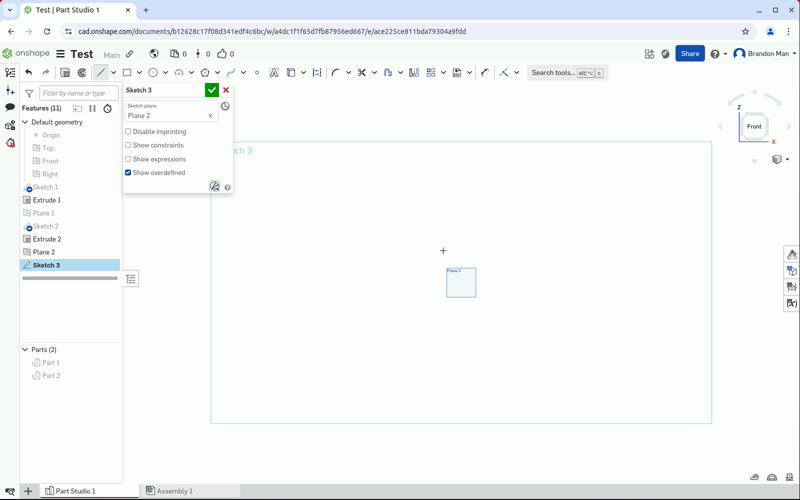
click(443, 250)
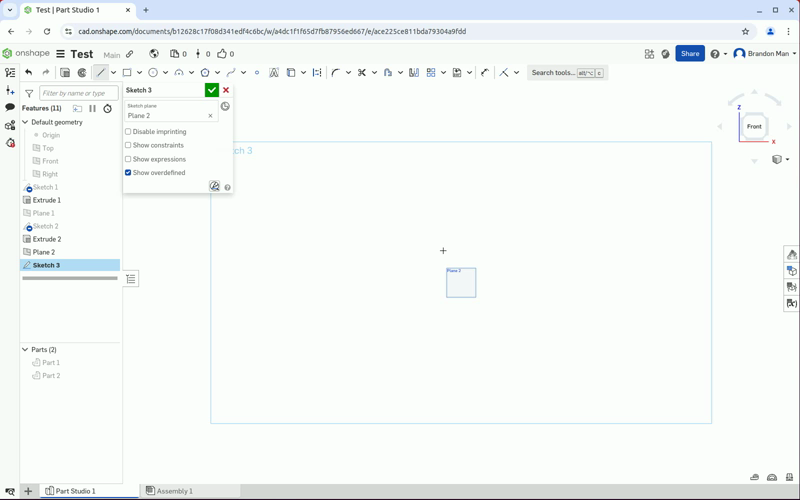
key_up(shift)
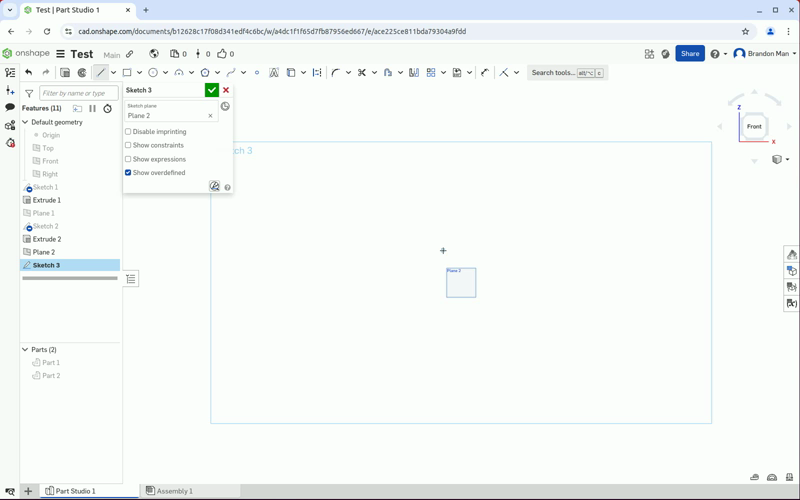
key_down(shift)
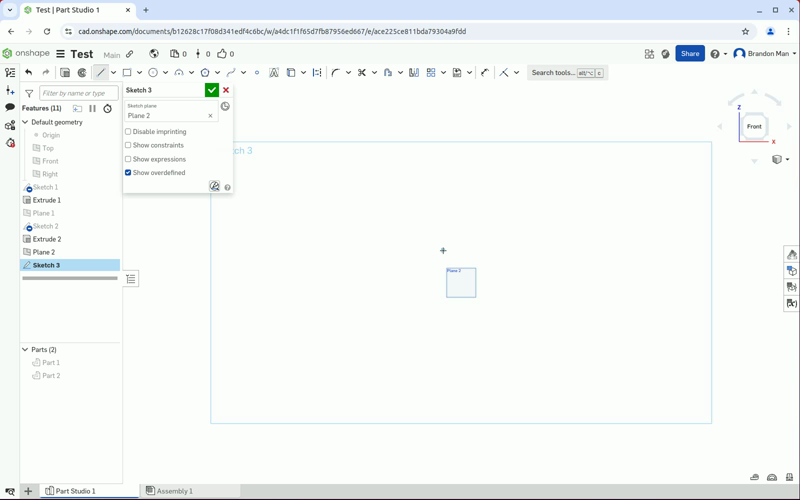
mouse_move(473, 250)
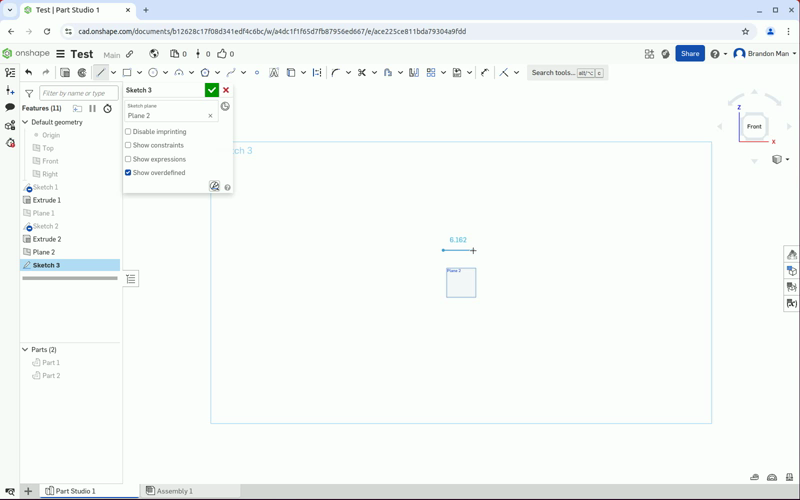
mouse_move(461, 260)
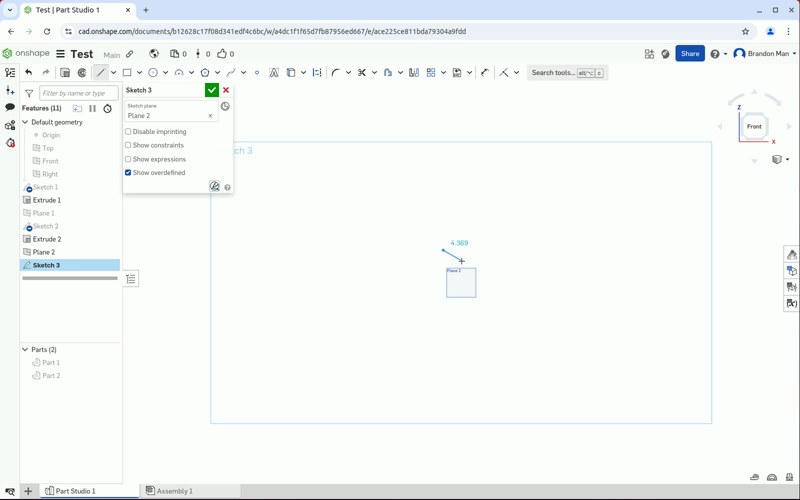
click(461, 260)
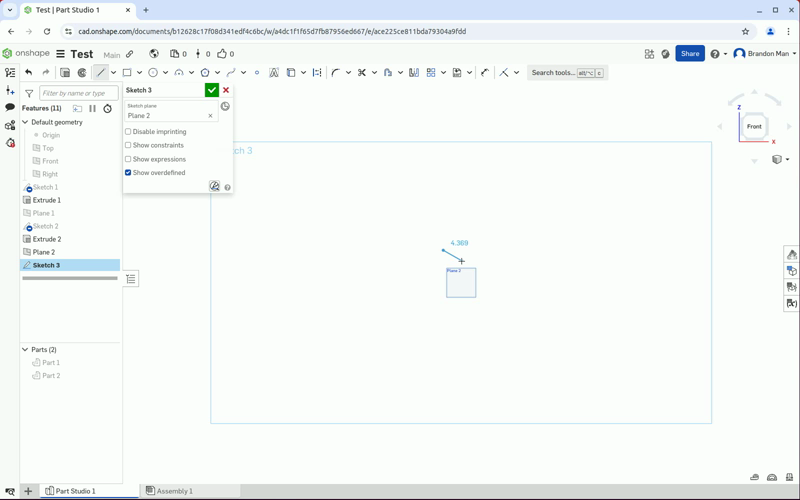
key_up(shift)
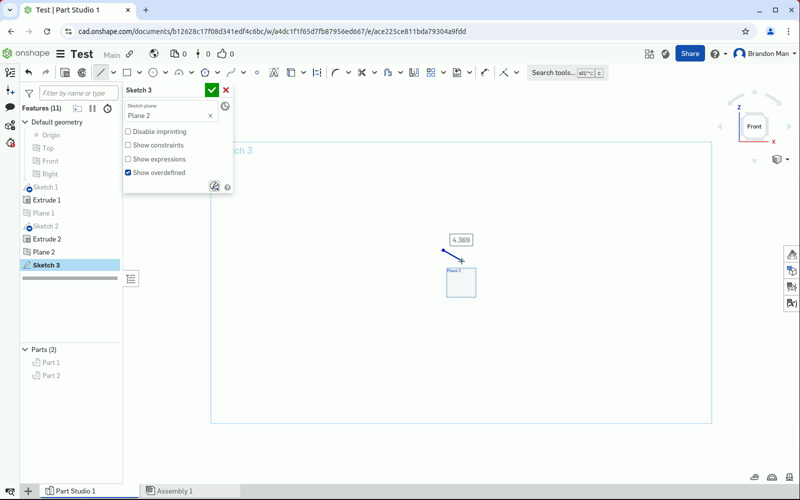
key_down(shift)
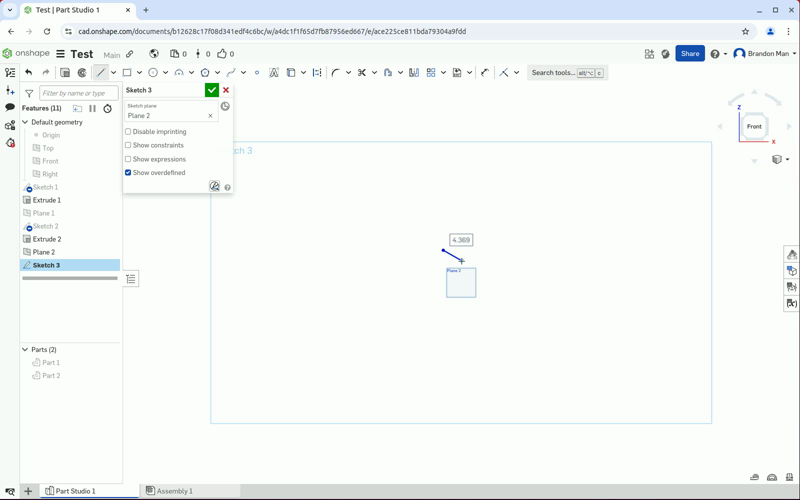
mouse_move(492, 260)
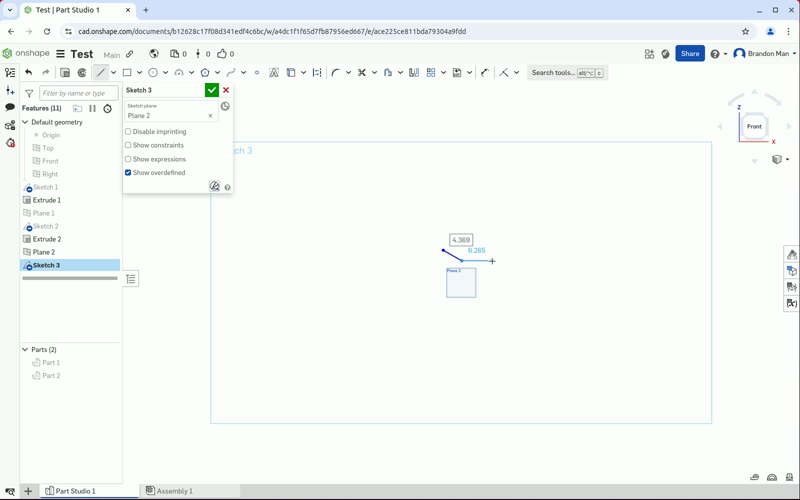
mouse_move(480, 250)
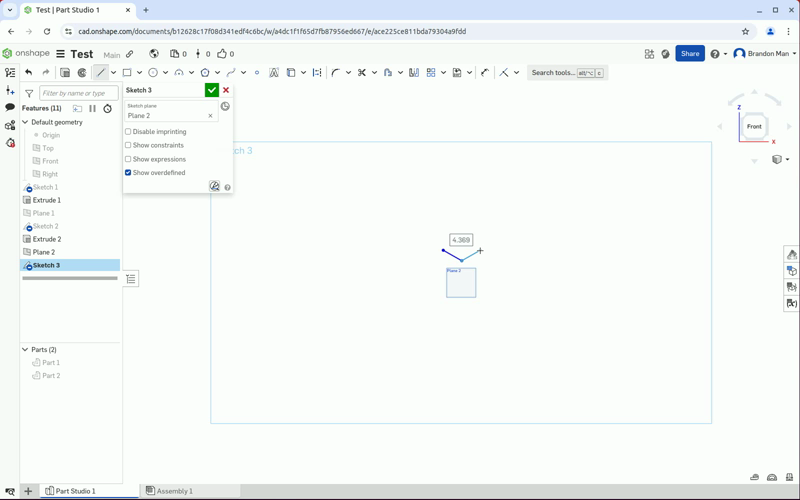
click(480, 250)
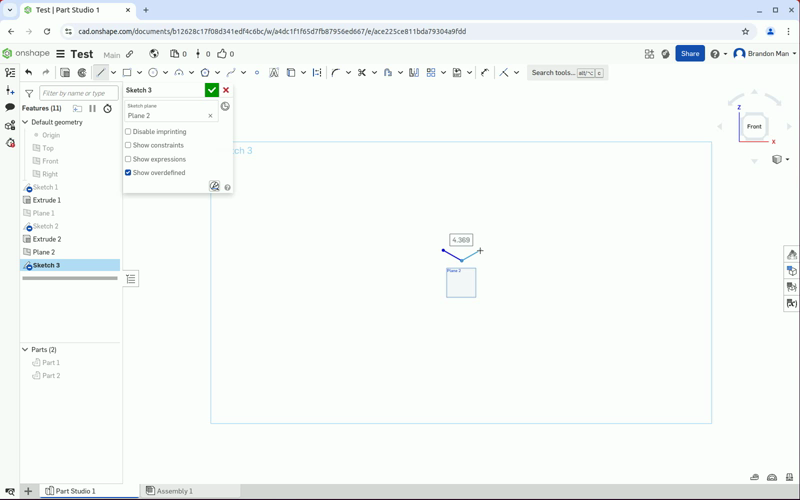
key_up(shift)
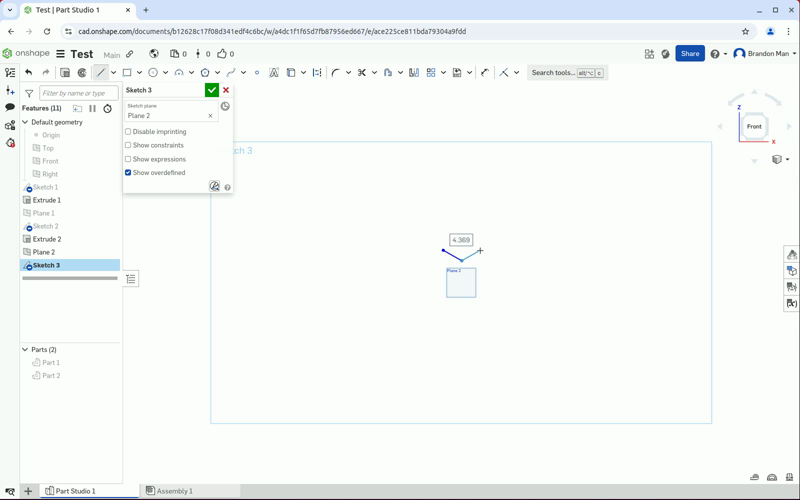
key_down(shift)
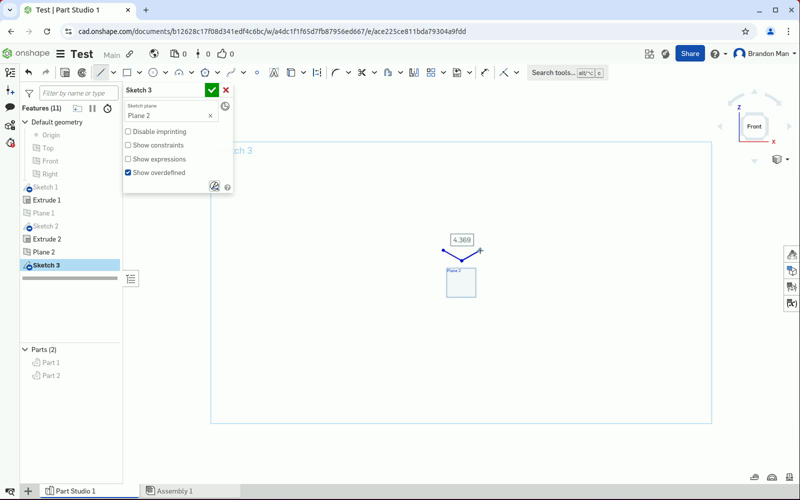
mouse_move(510, 250)
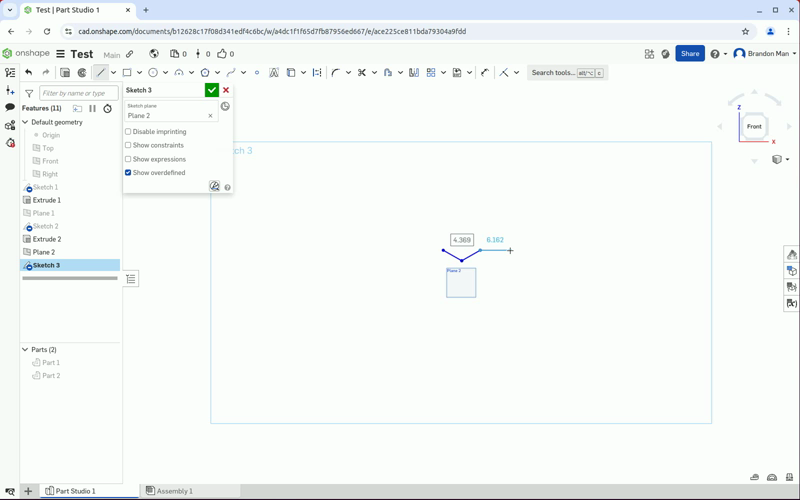
mouse_move(480, 228)
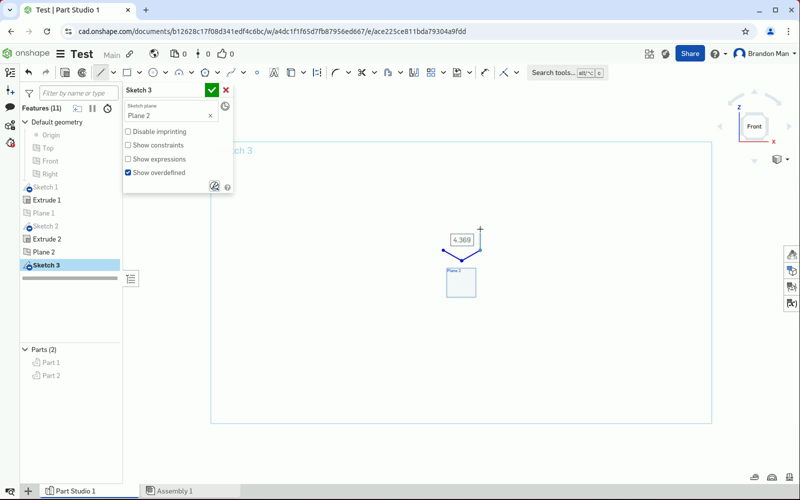
click(480, 228)
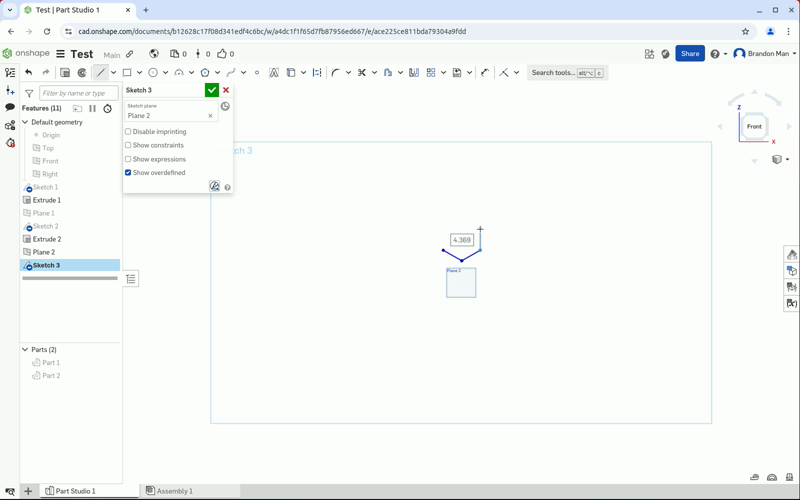
key_up(shift)
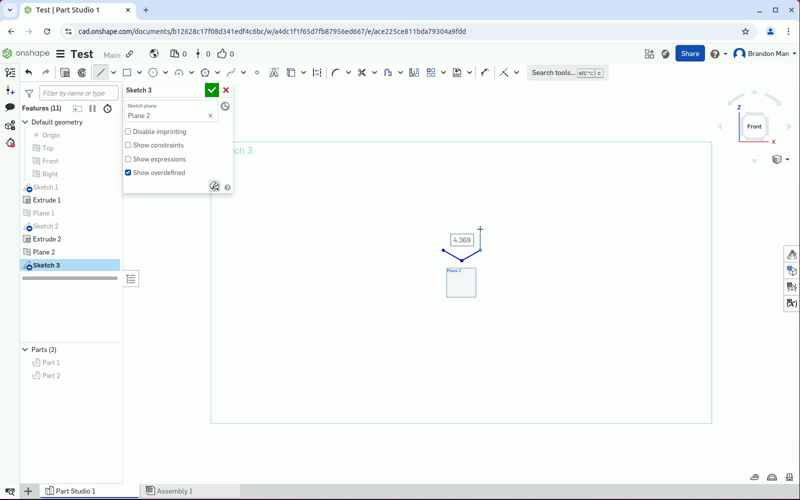
key_down(shift)
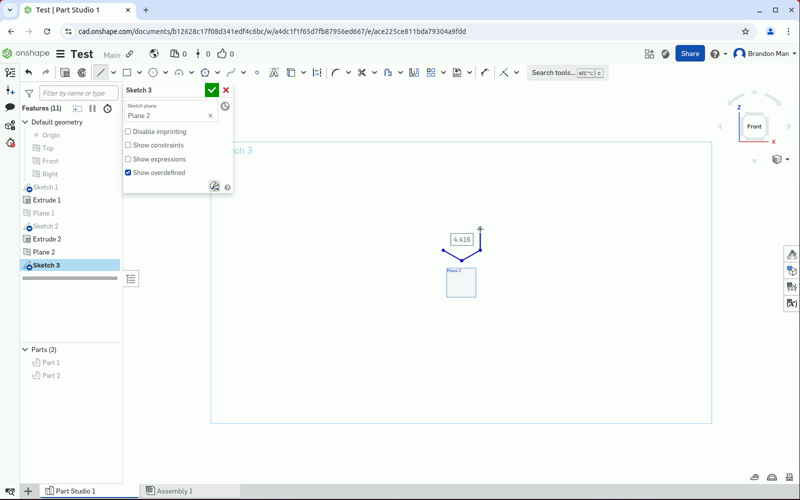
mouse_move(510, 228)
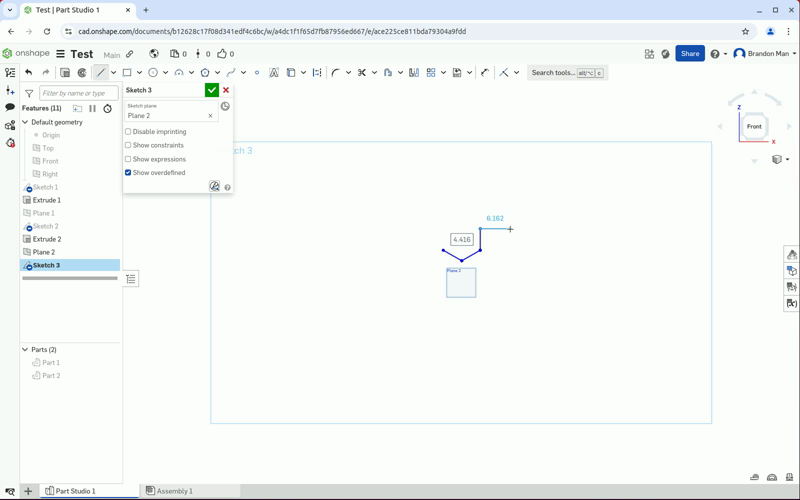
mouse_move(461, 218)
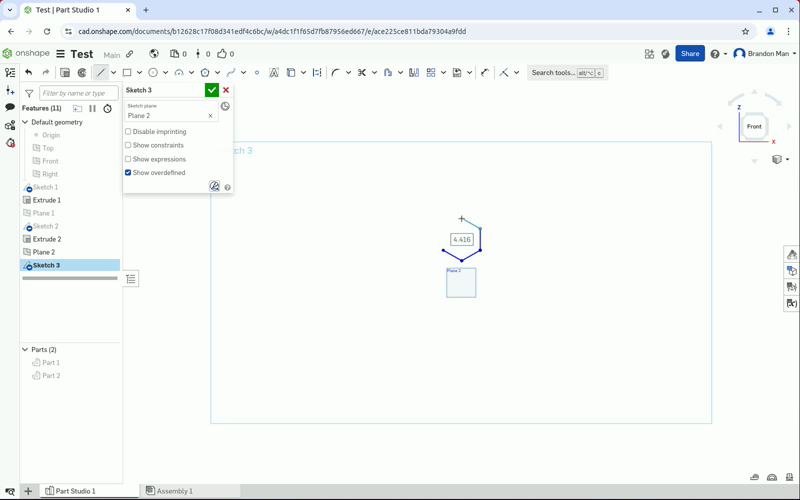
click(461, 218)
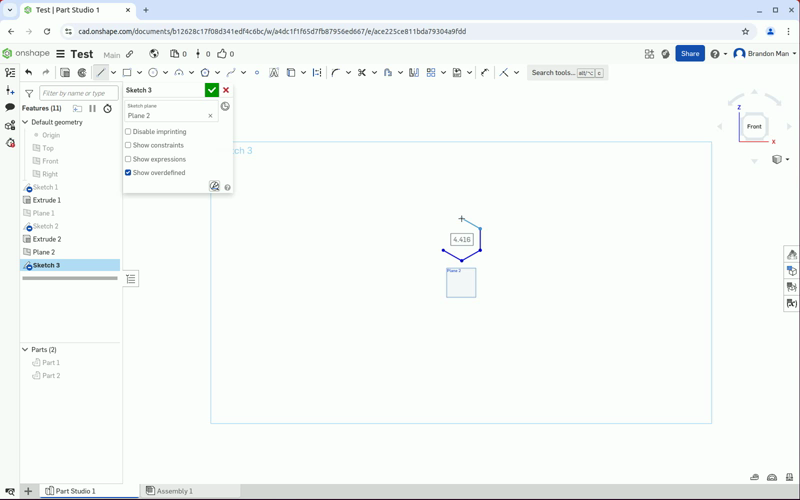
key_up(shift)
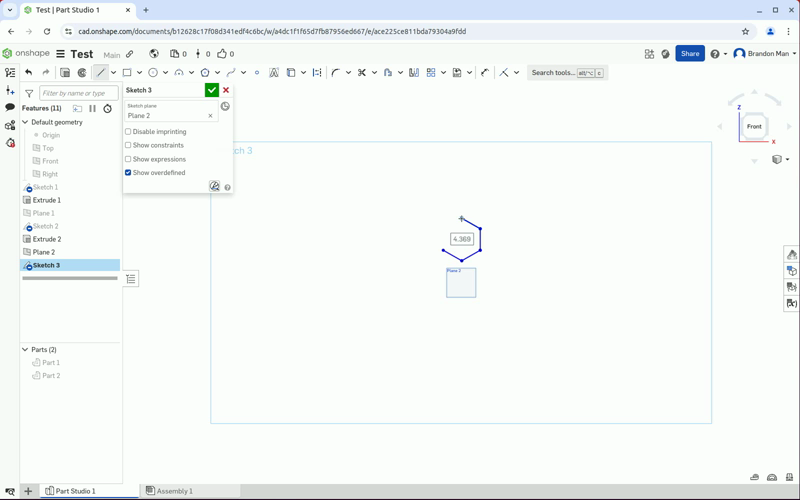
key_down(shift)
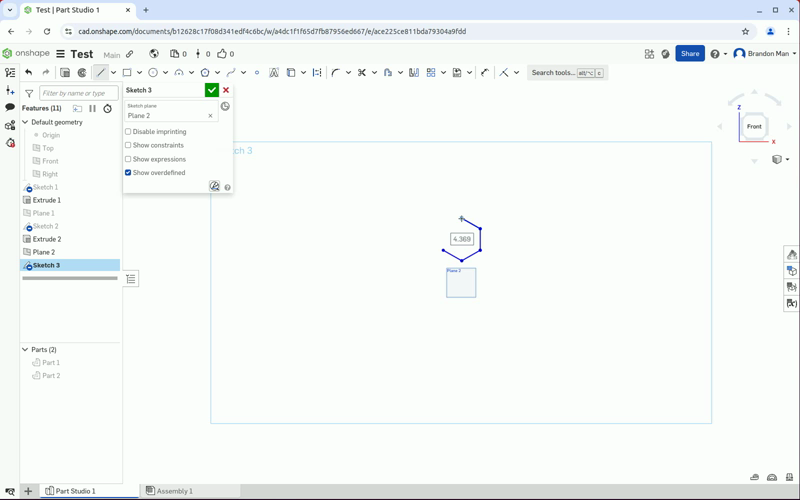
mouse_move(492, 218)
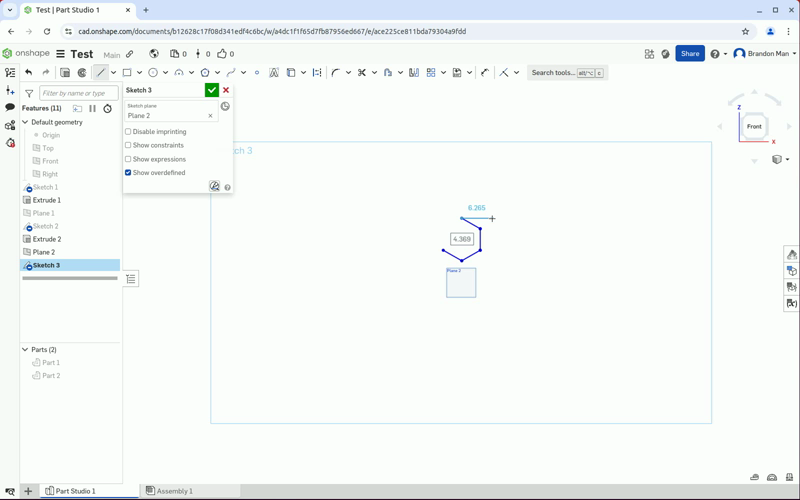
mouse_move(443, 228)
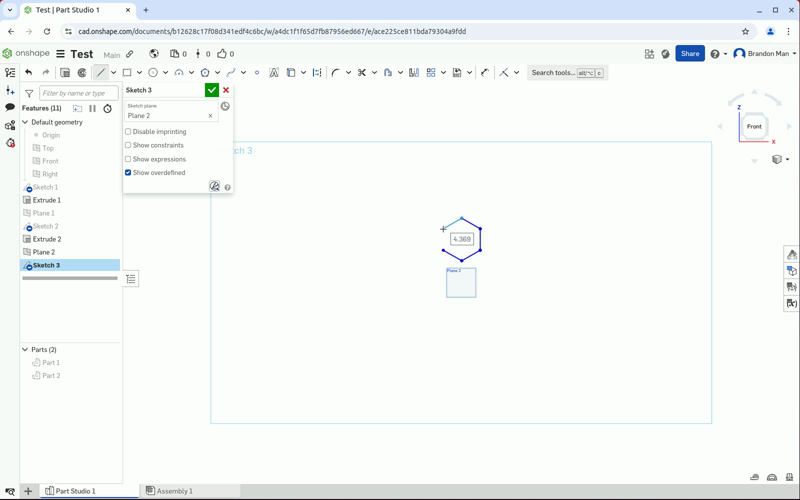
click(443, 228)
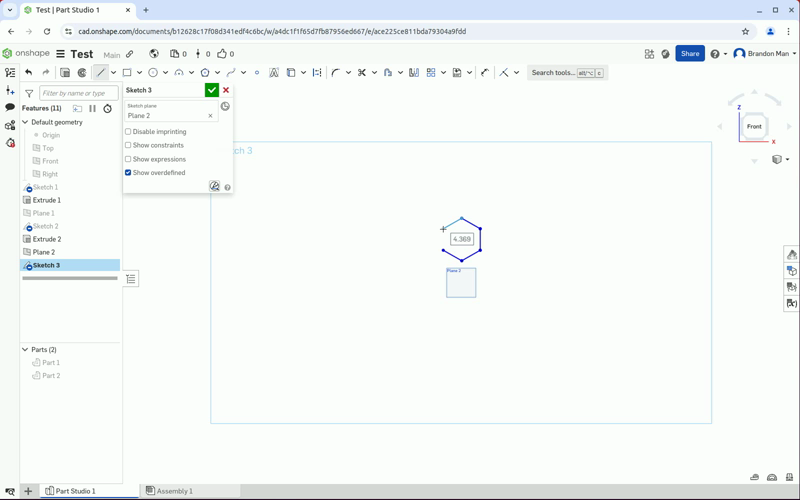
key_up(shift)
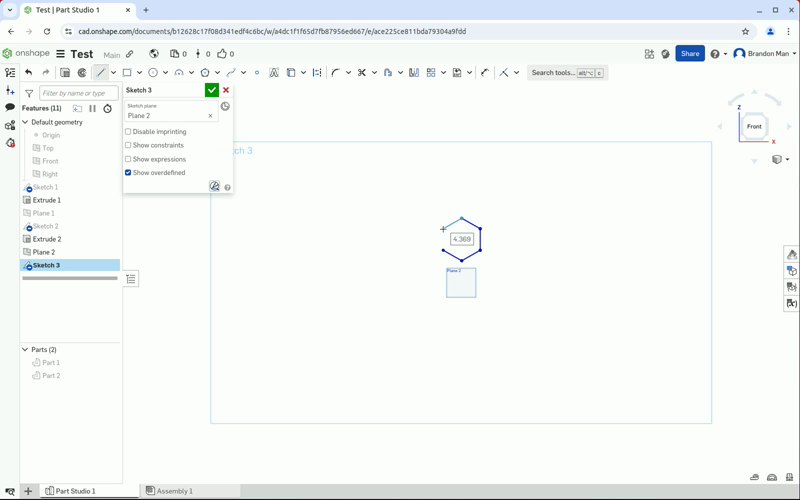
mouse_move(473, 228)
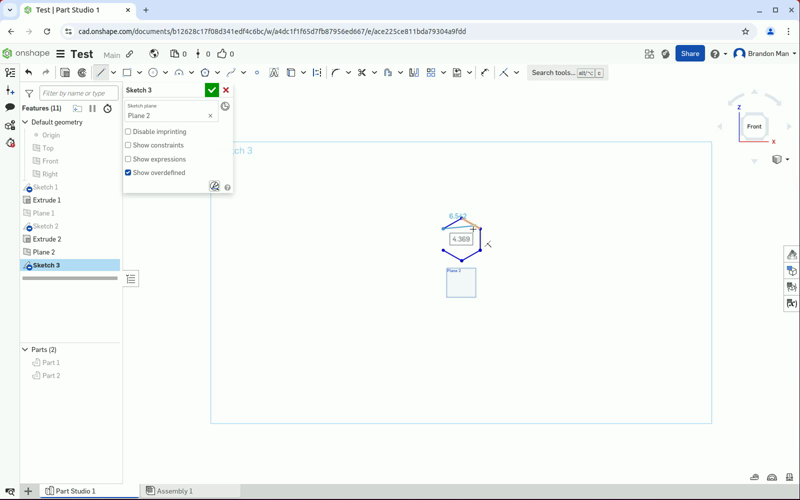
key_down(shift)
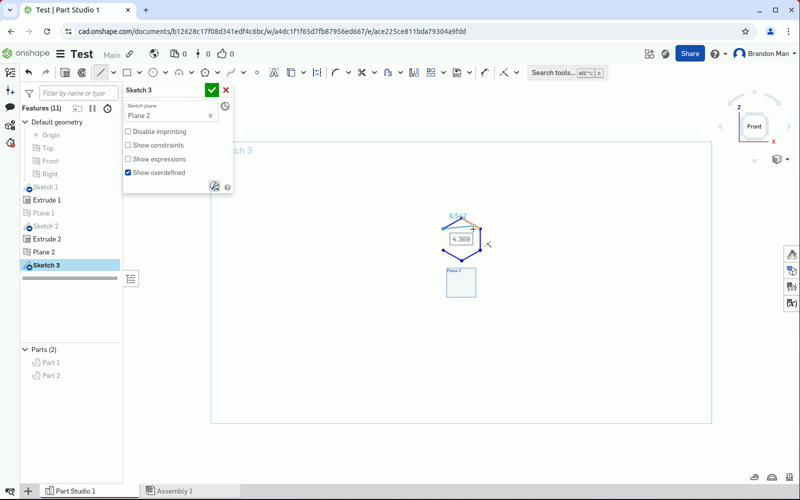
mouse_move(443, 250)
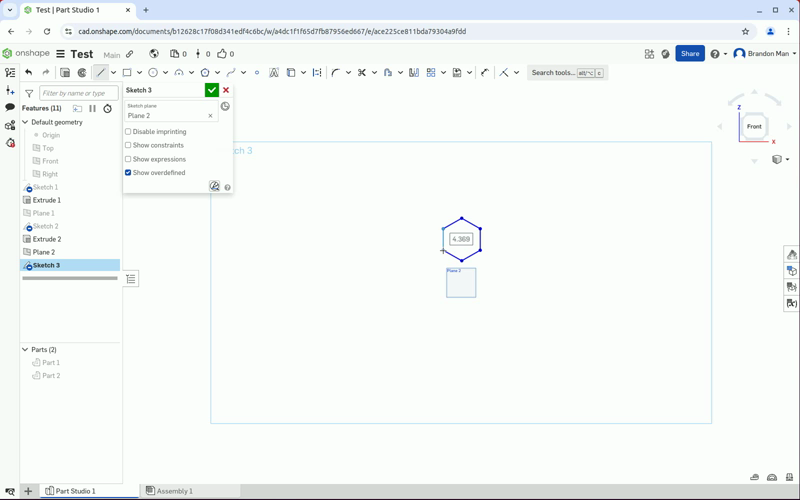
key_up(shift)
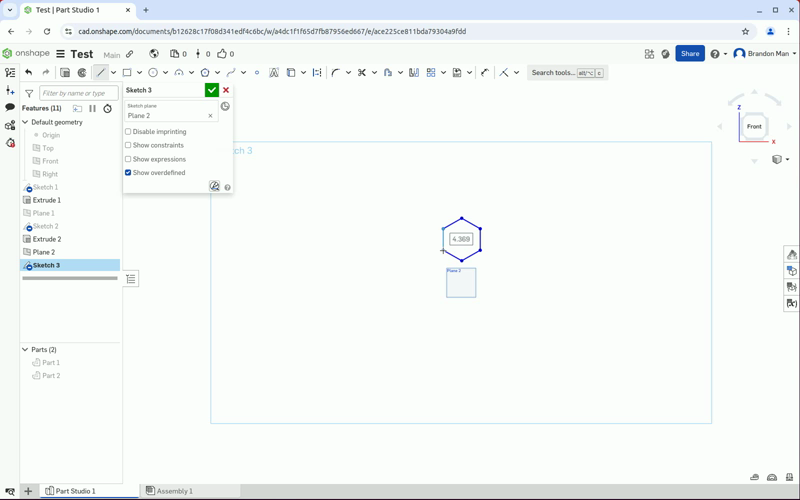
click(443, 250)
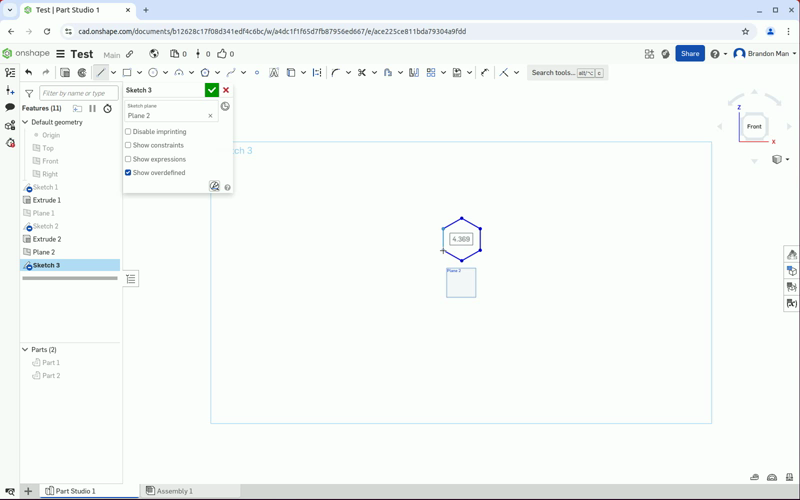
key(esc)
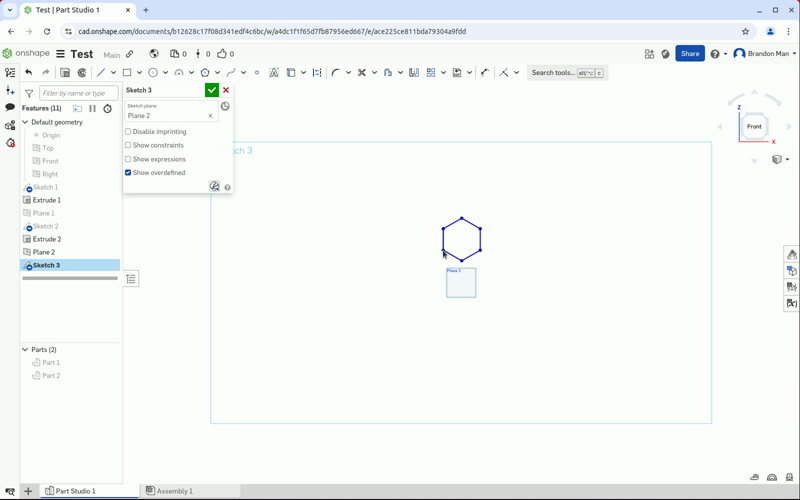
mouse_move(457, 249)
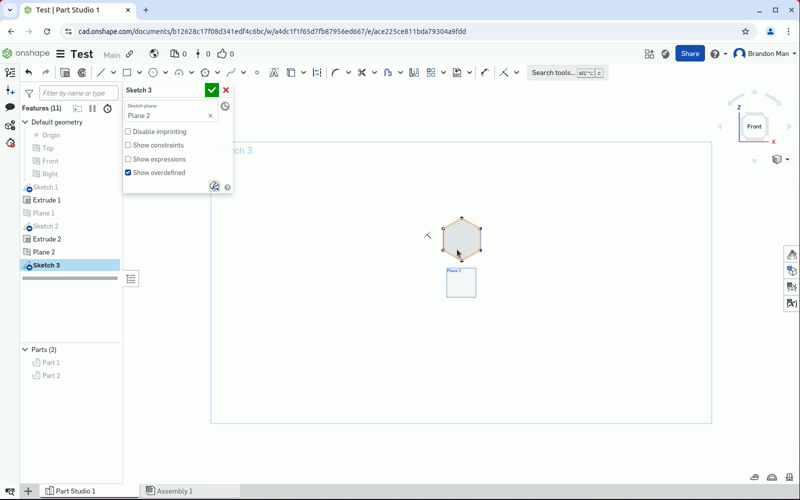
scroll(6)
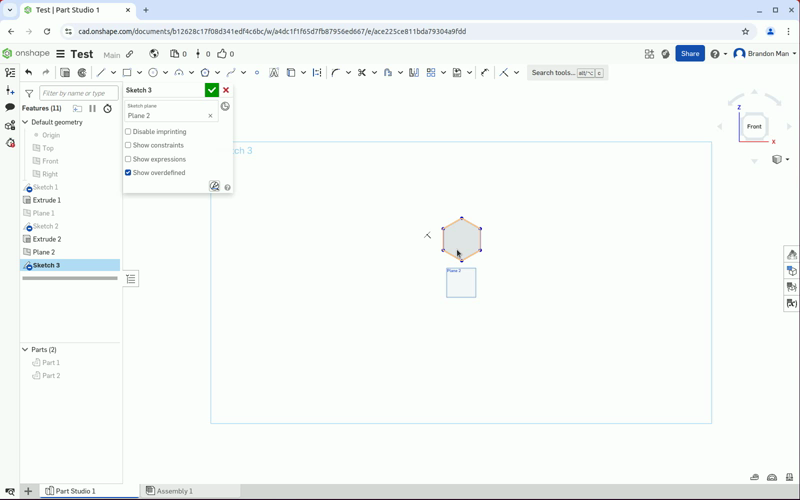
scroll(6)
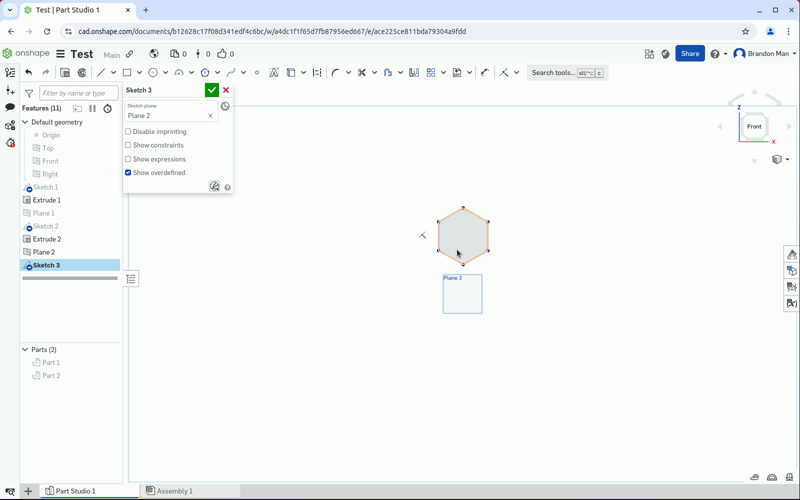
scroll(6)
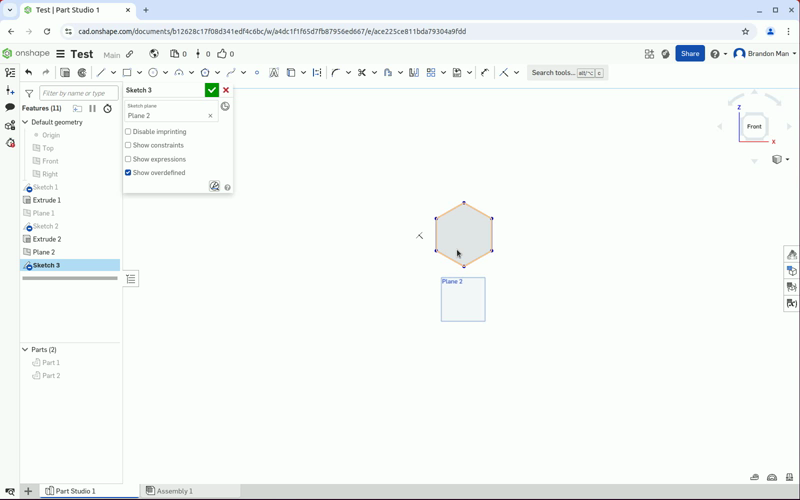
scroll(6)
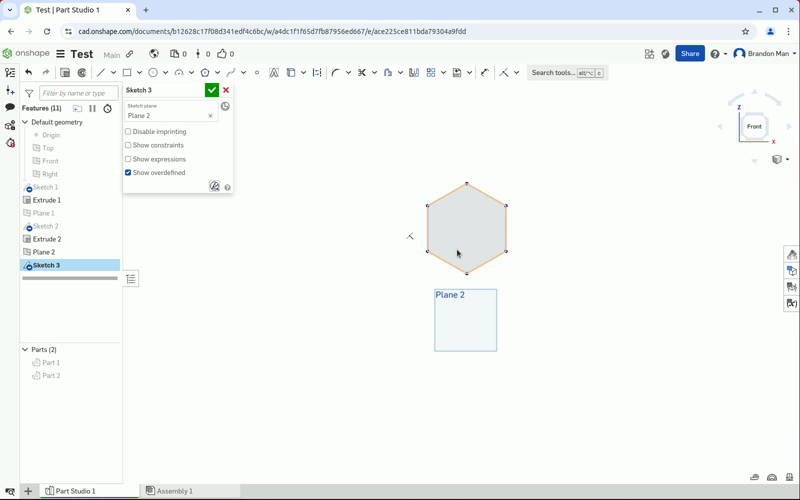
scroll(6)
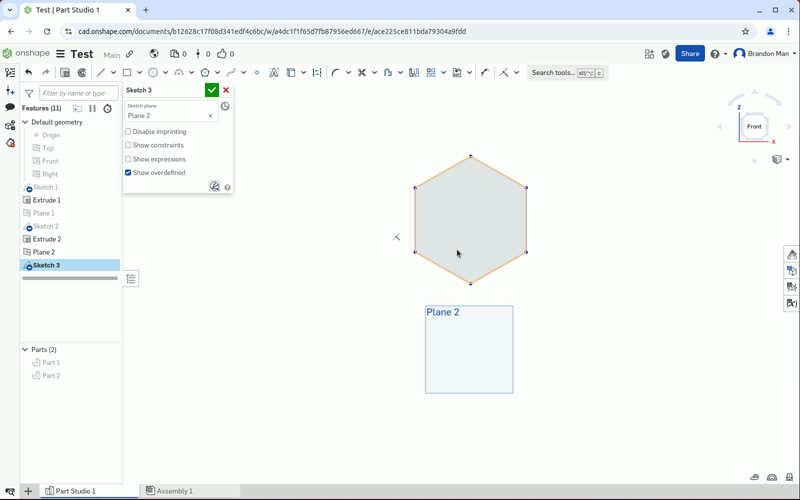
scroll(6)
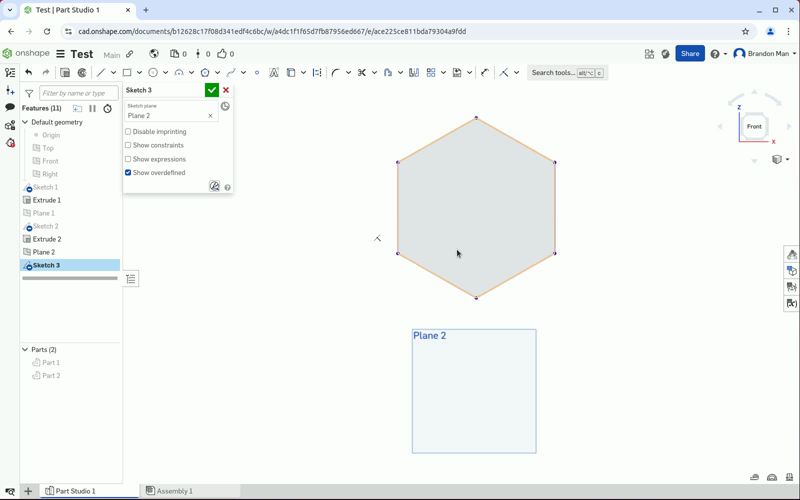
scroll(6)
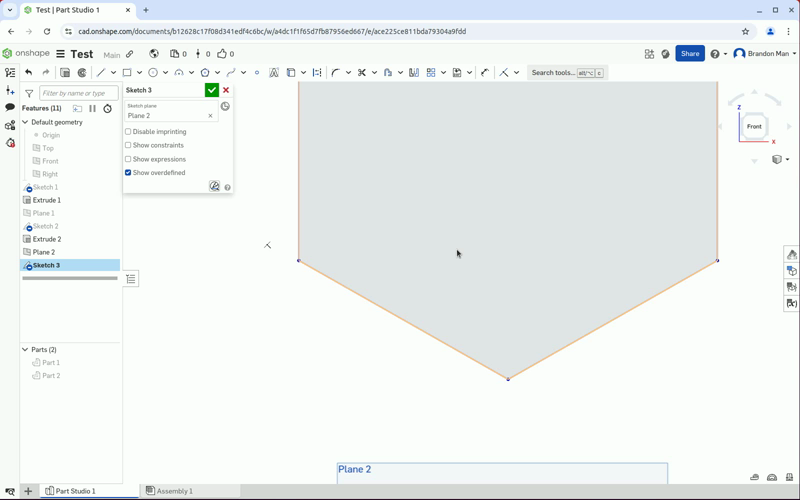
click(457, 249)
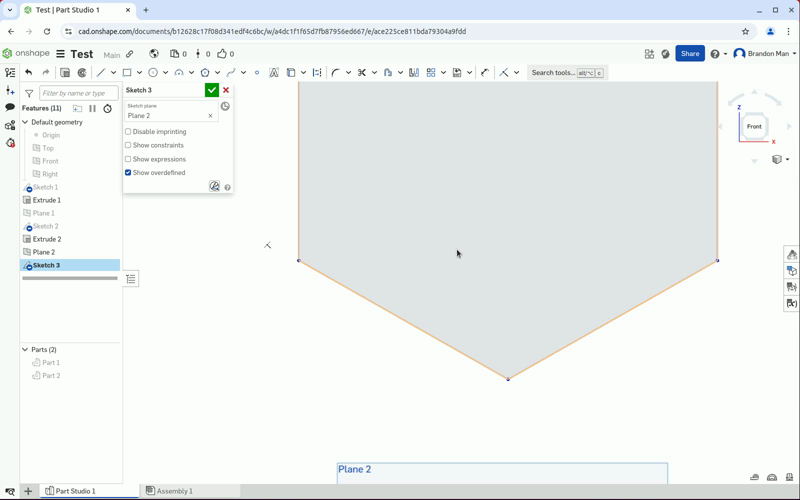
scroll(-6)
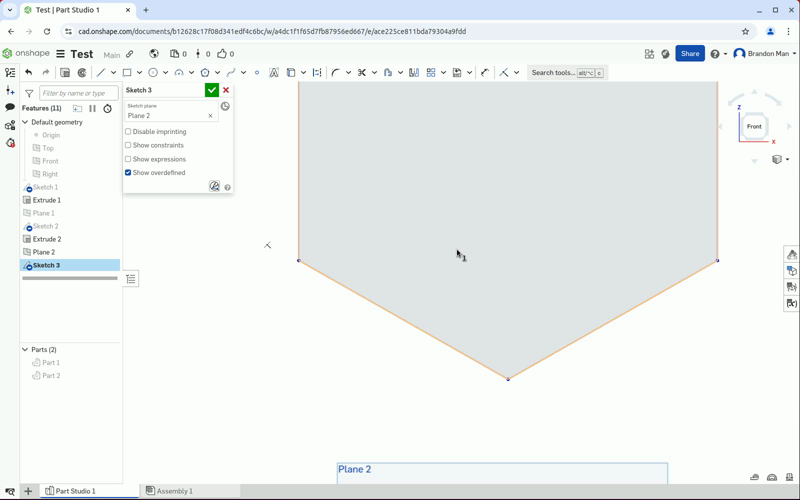
scroll(-6)
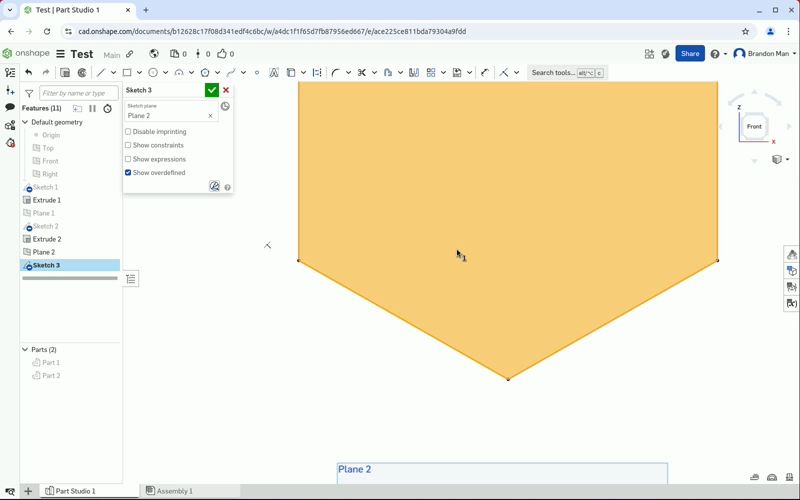
scroll(-6)
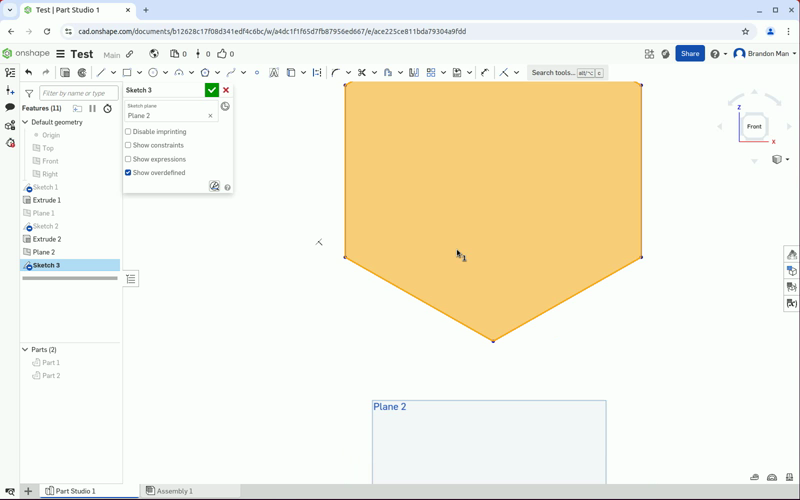
scroll(-6)
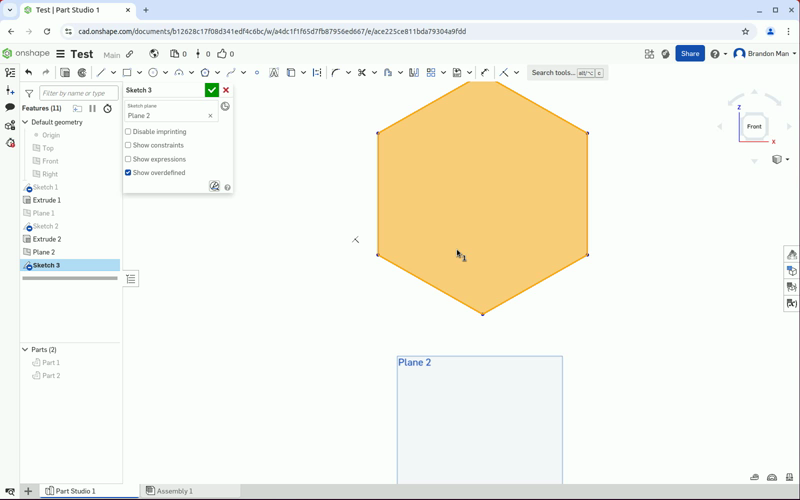
scroll(-6)
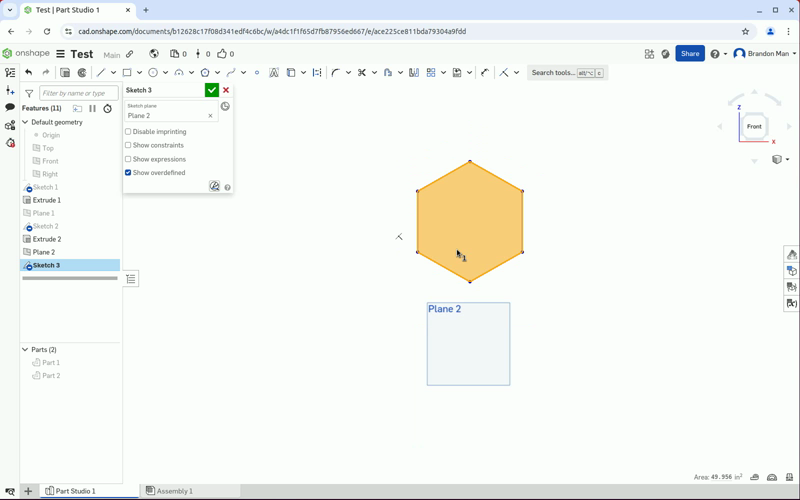
scroll(-6)
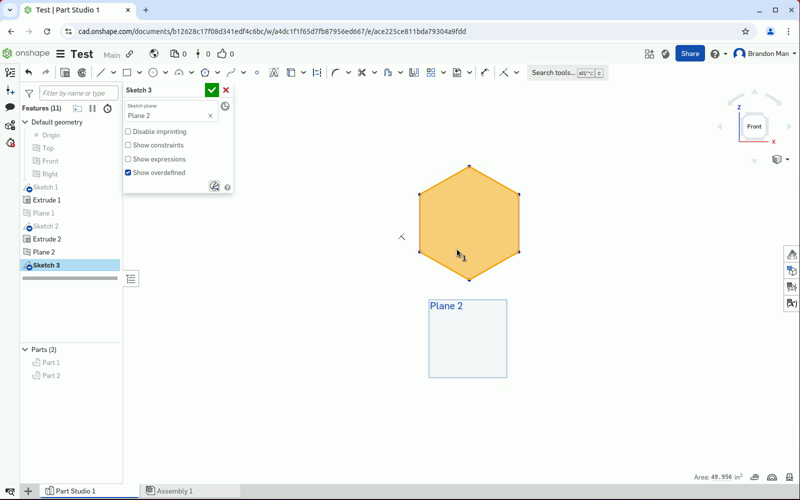
scroll(-6)
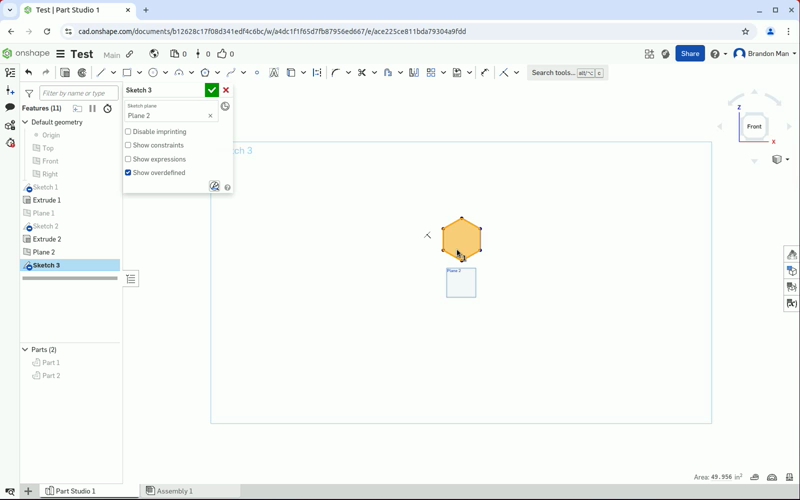
mouse_move(73, 352)
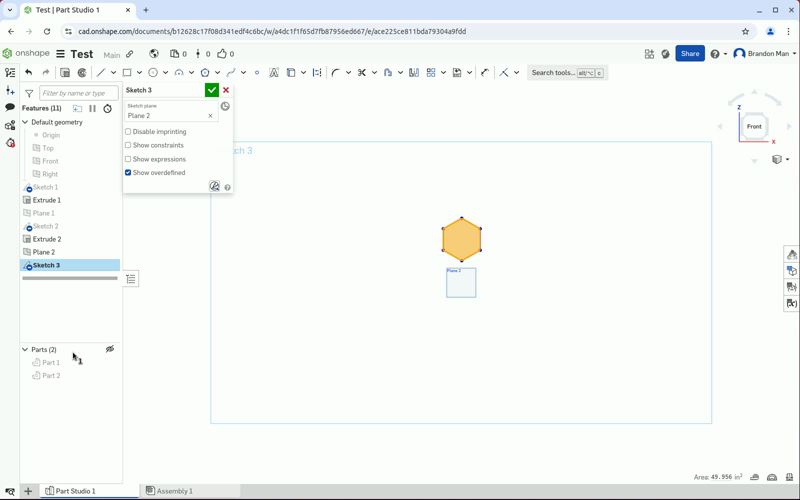
key(shift+y)
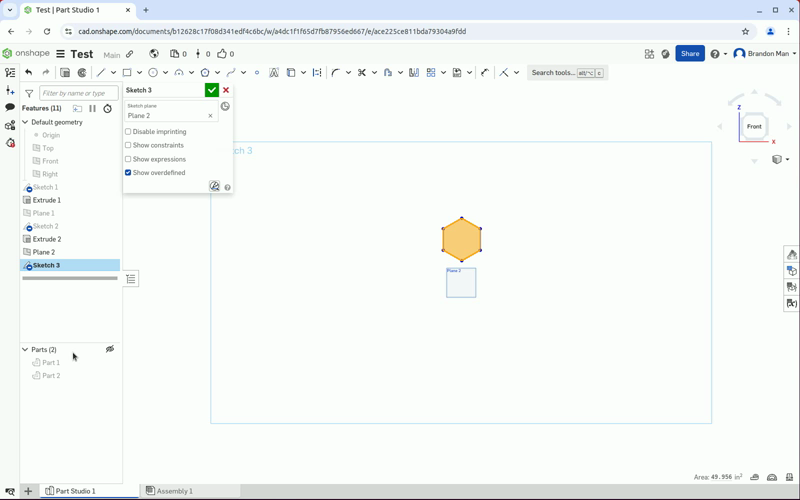
key(shift+e)
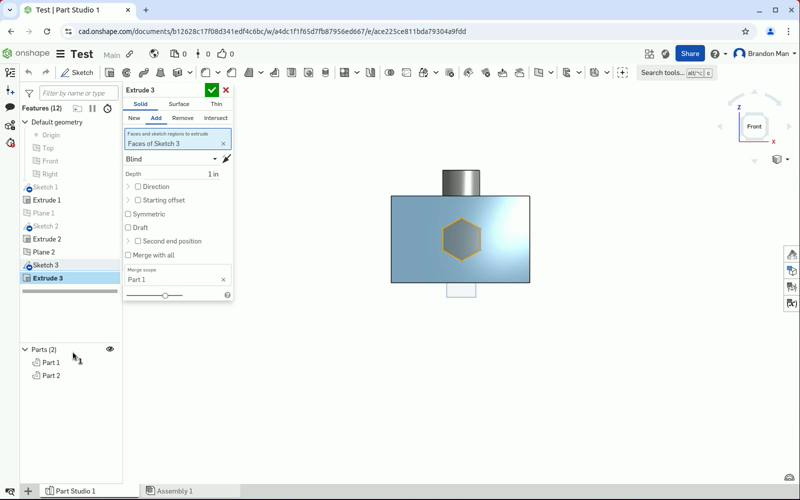
mouse_move(143, 106)
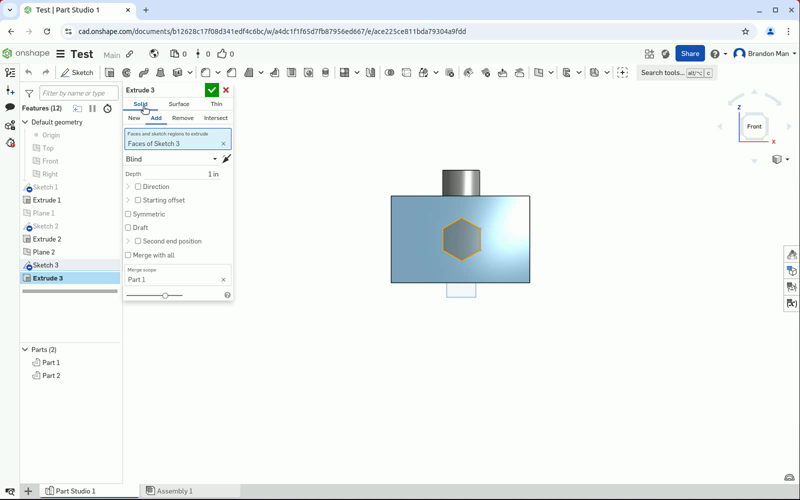
click(143, 106)
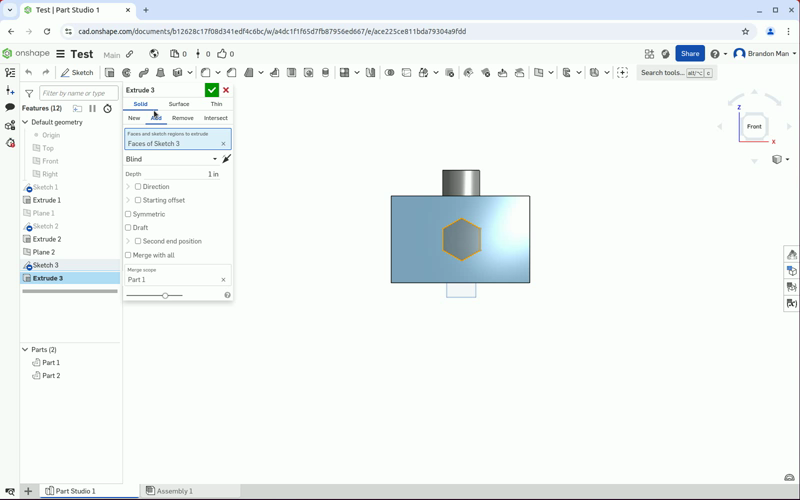
mouse_move(186, 120)
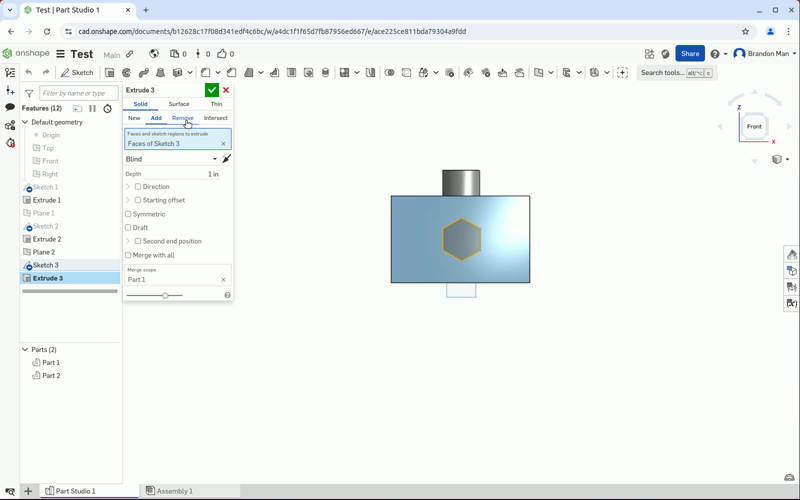
click(186, 120)
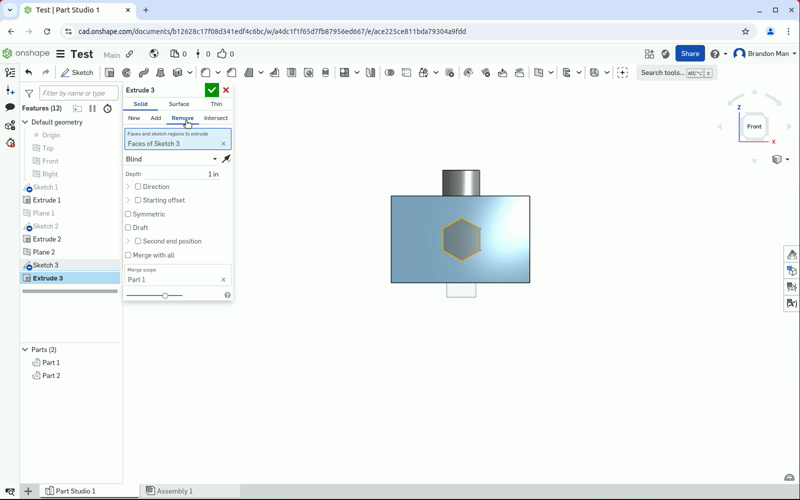
key(tab, 4)
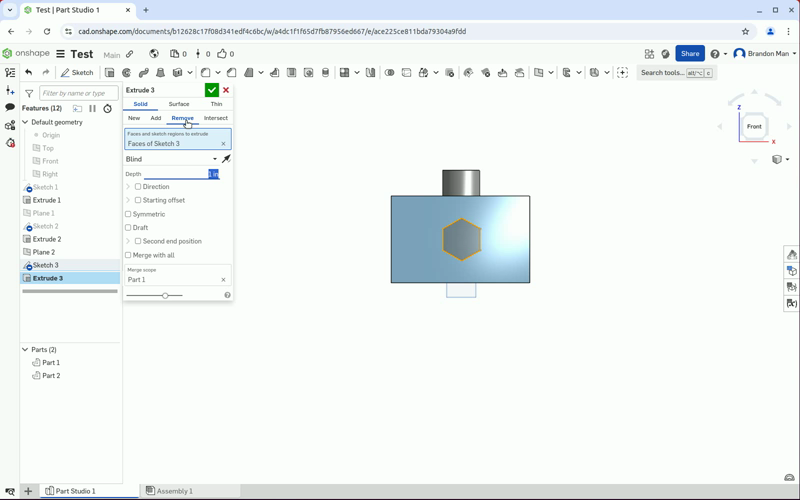
text(1.685)
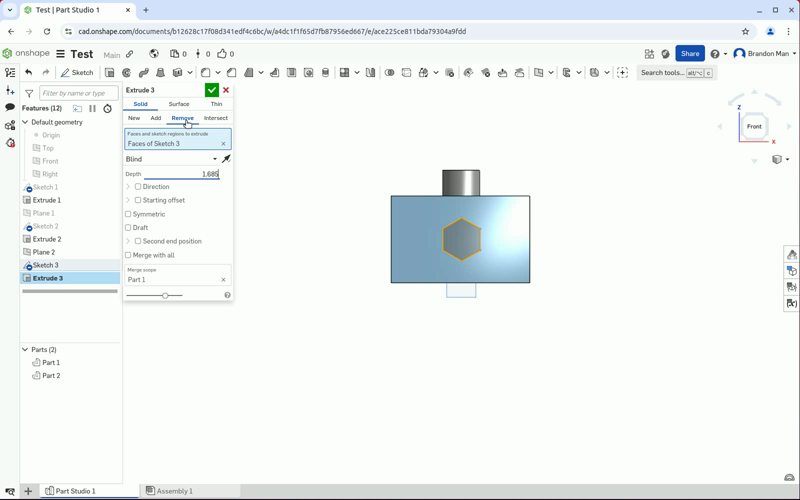
key(tab, 6)
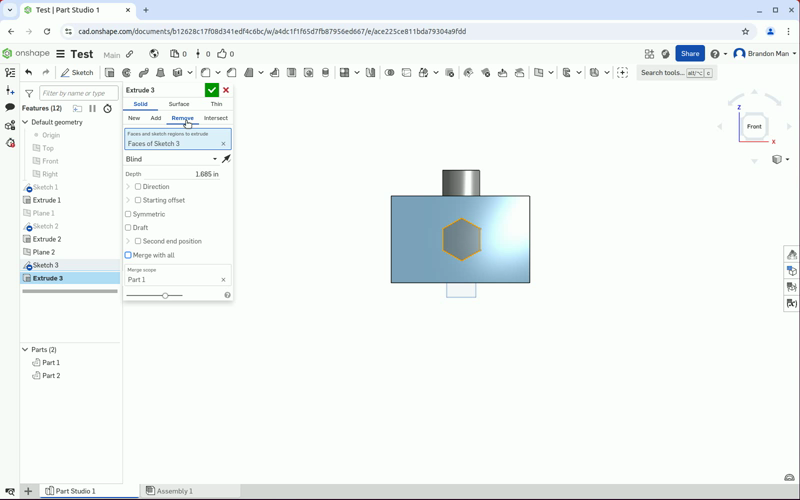
key(space)
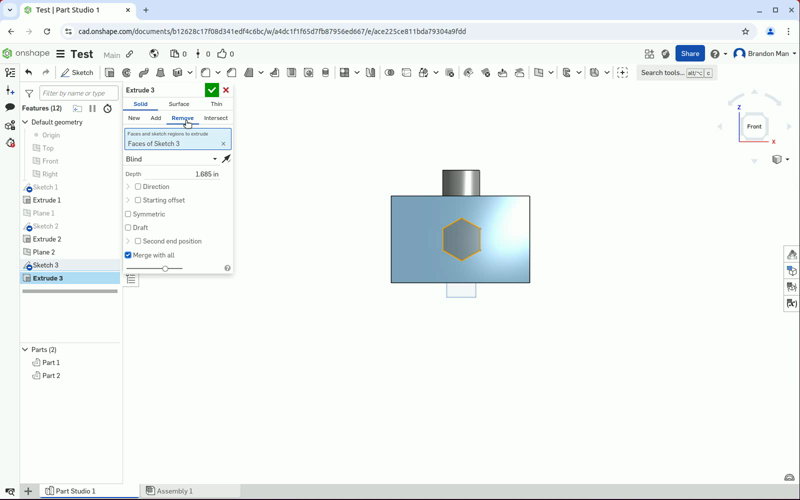
key(enter)
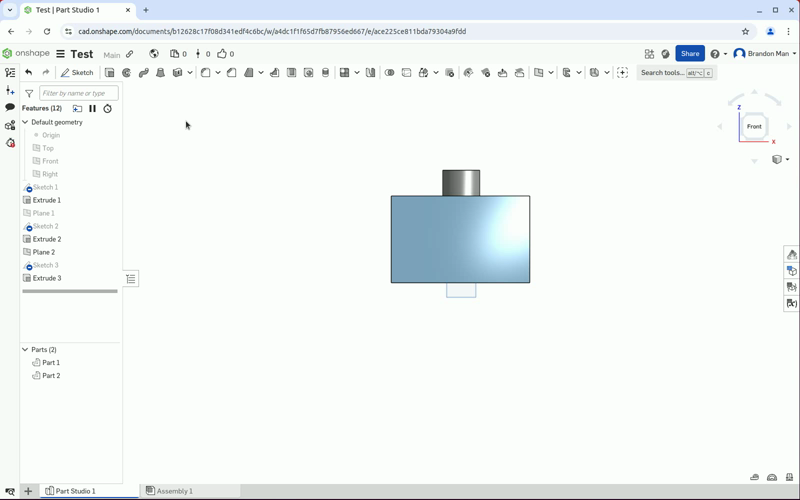
key(shift+h)
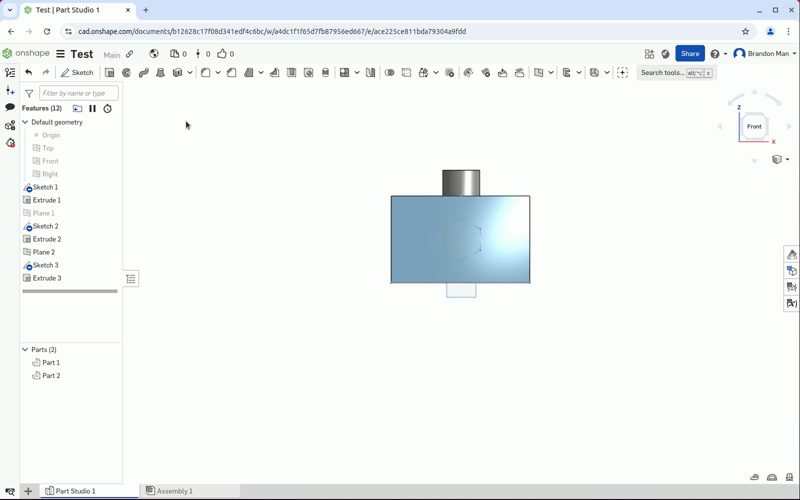
key(shift+h)
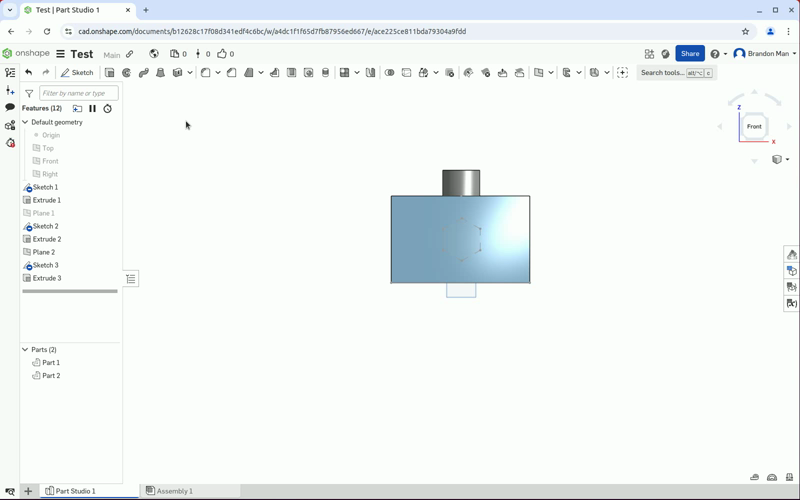
key(shift+7)
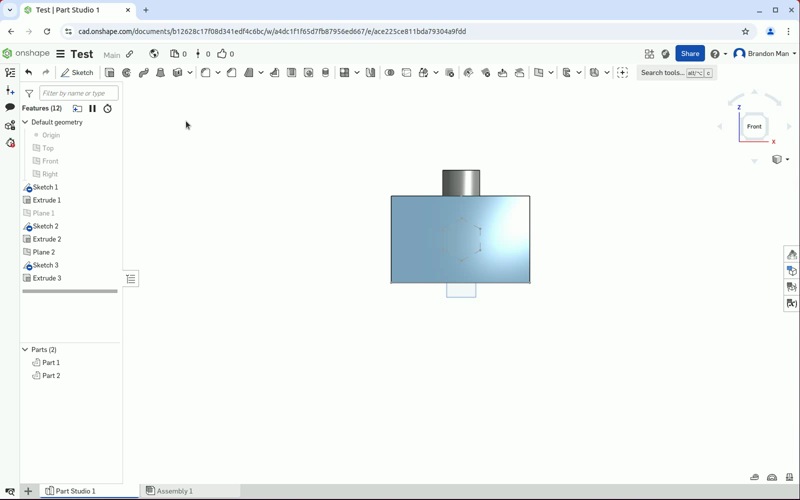
key(left, 2)
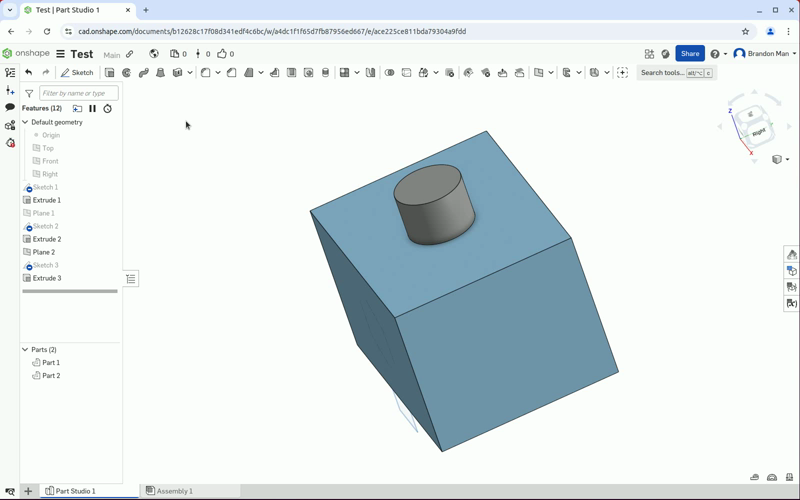
key(down, 2)
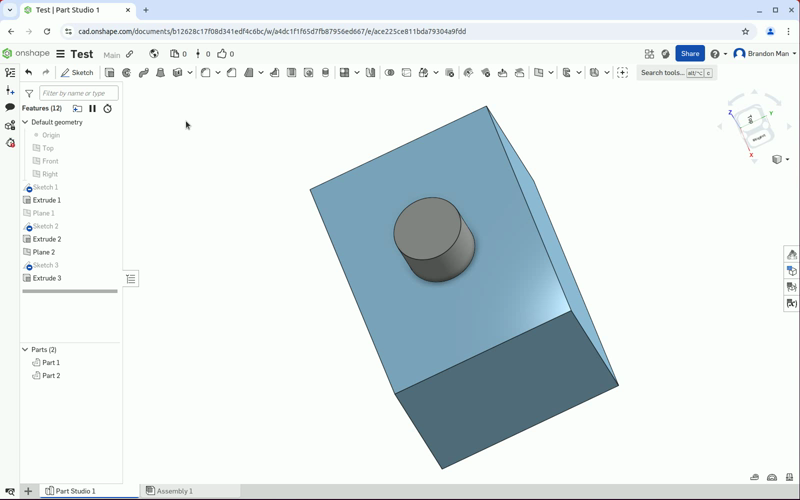
key(up, 2)
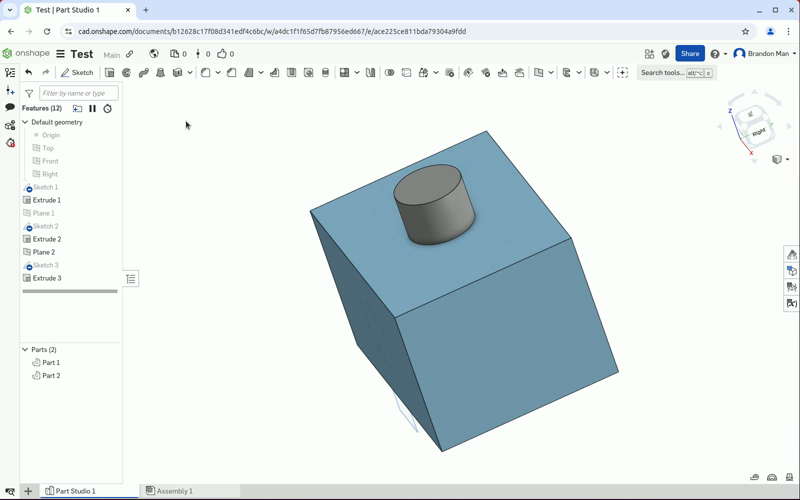
key(right, 2)
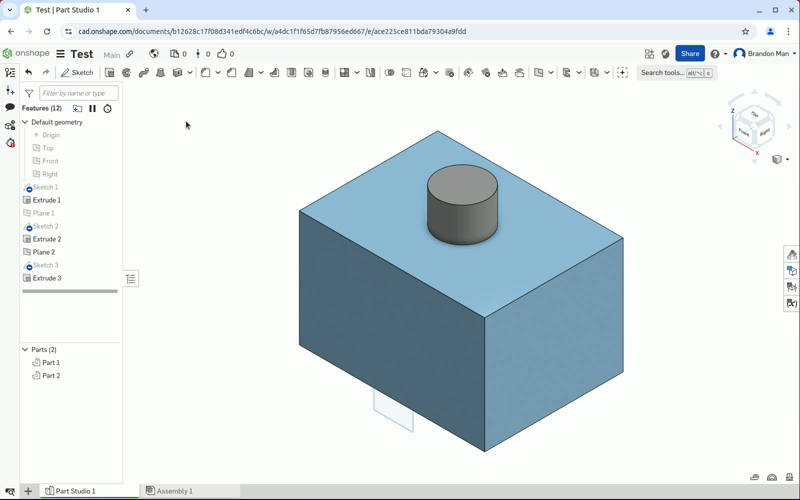
mouse_move(73, 189)
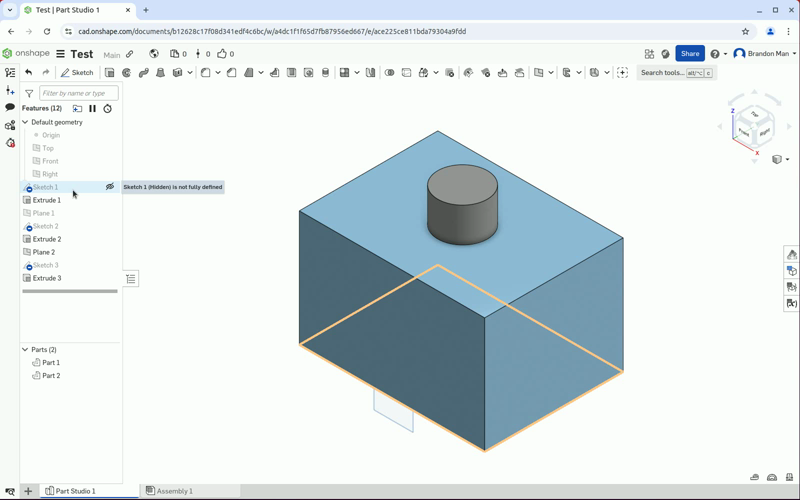
click(73, 189)